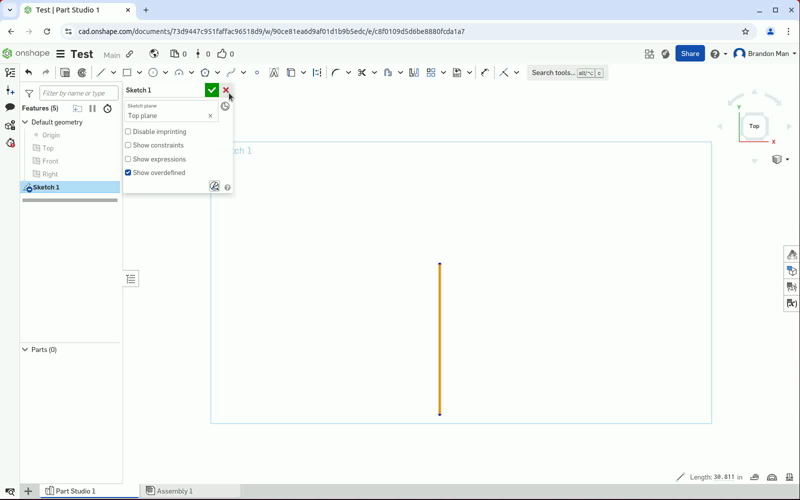
key(shift+h)
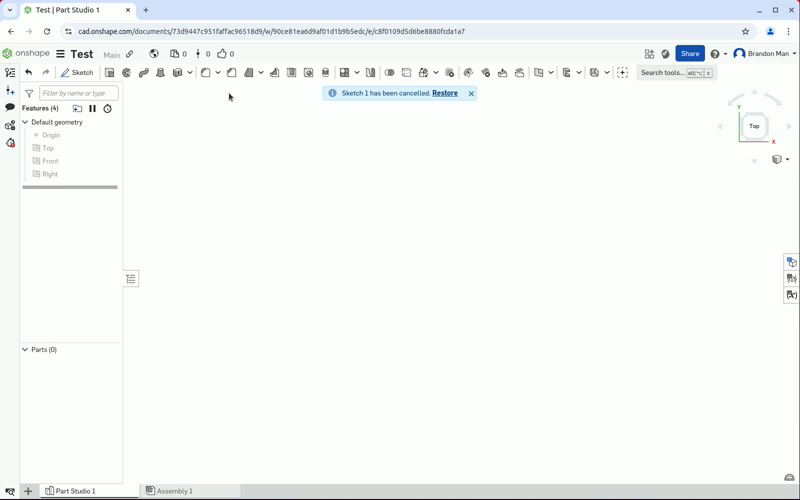
mouse_move(73, 352)
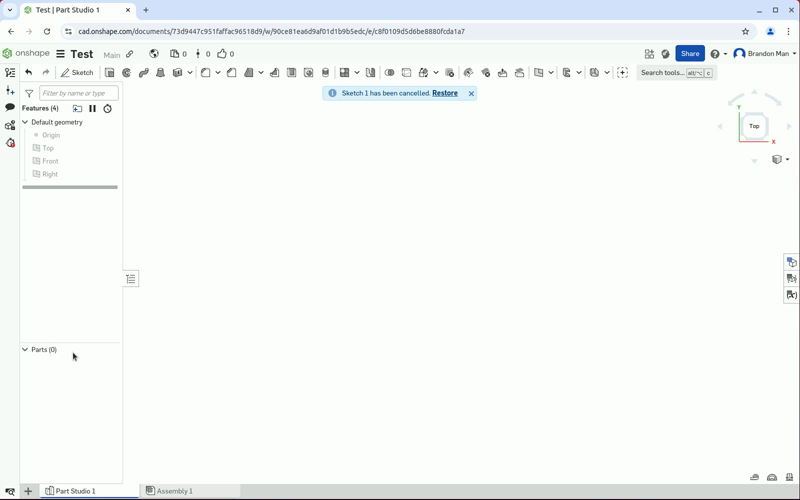
key(y)
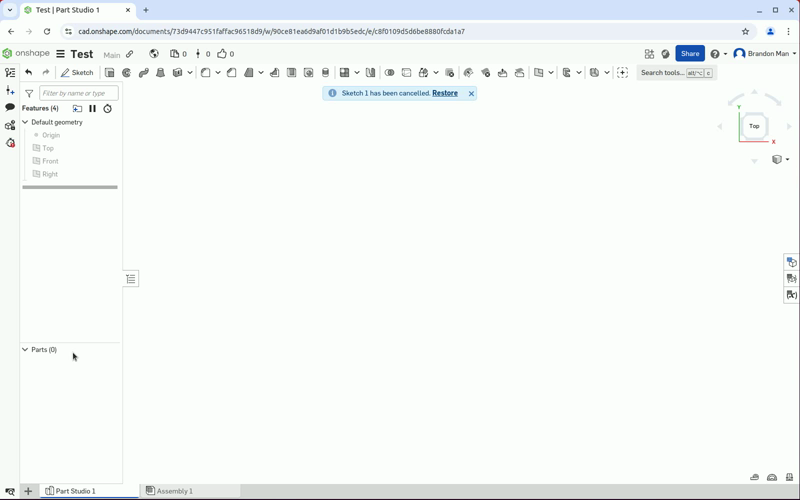
key(shift+p)
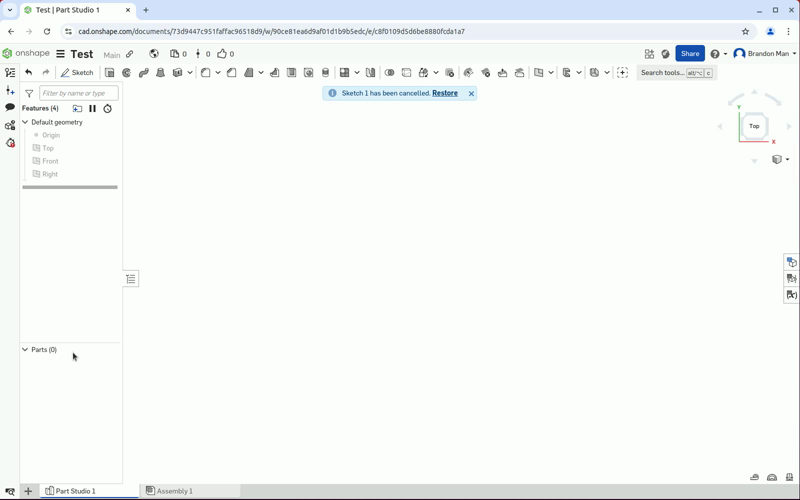
key(space)
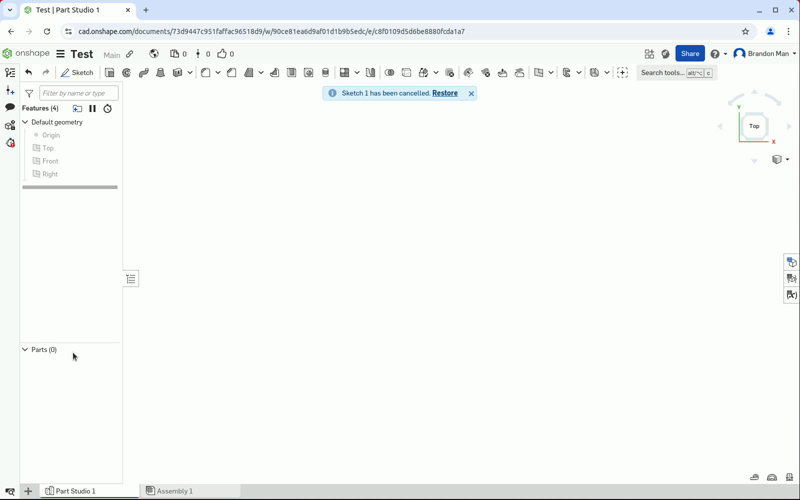
key_down(shift)
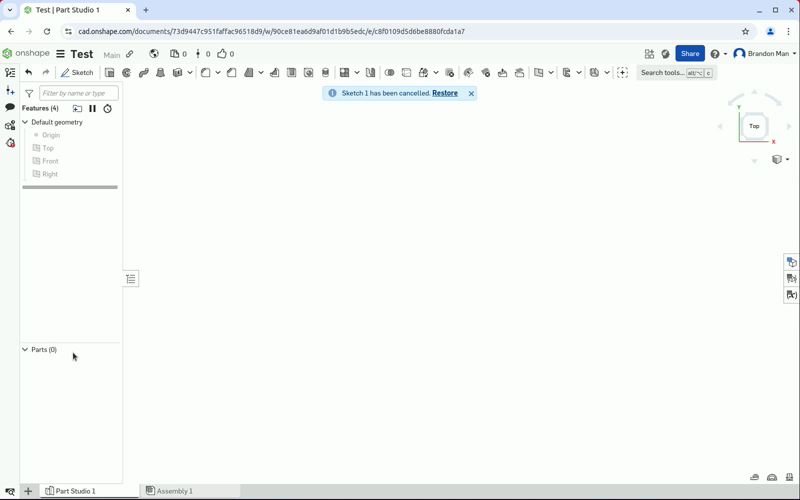
key(up)
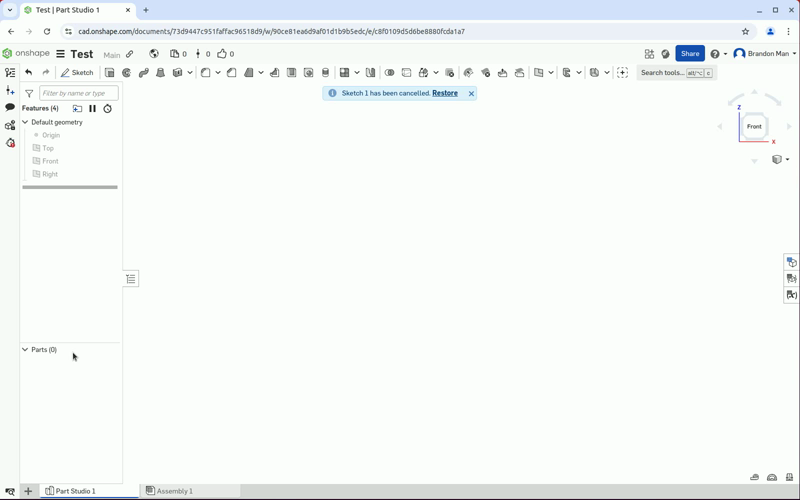
key_up(shift)
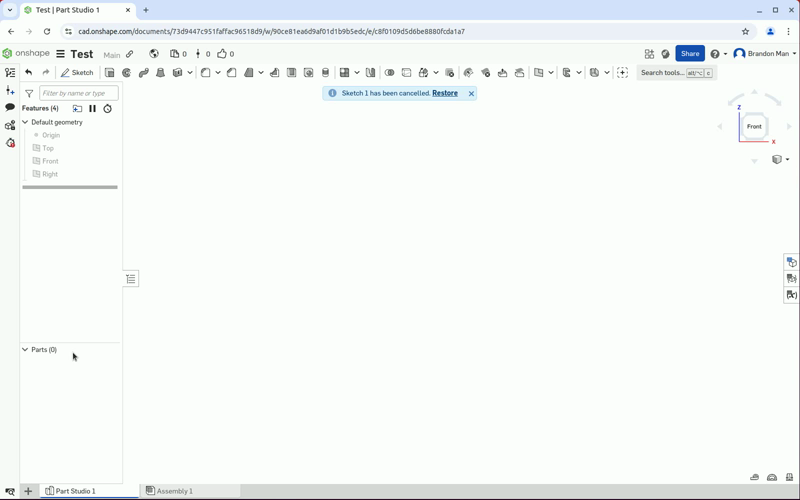
mouse_move(73, 352)
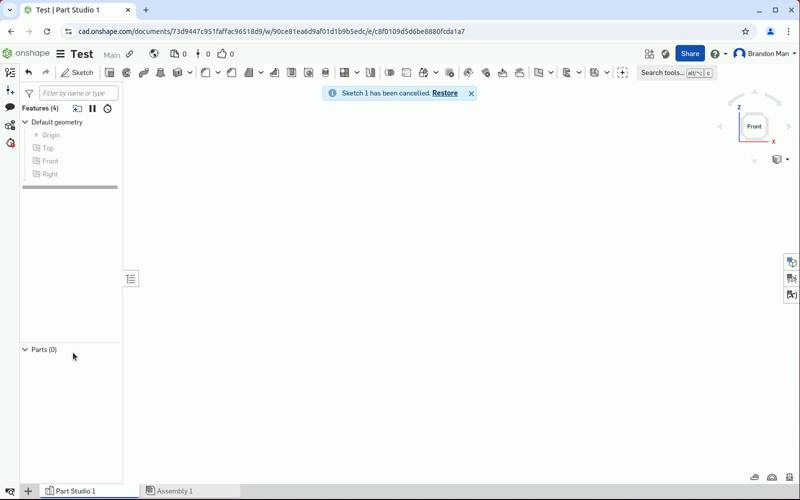
key(shift+y)
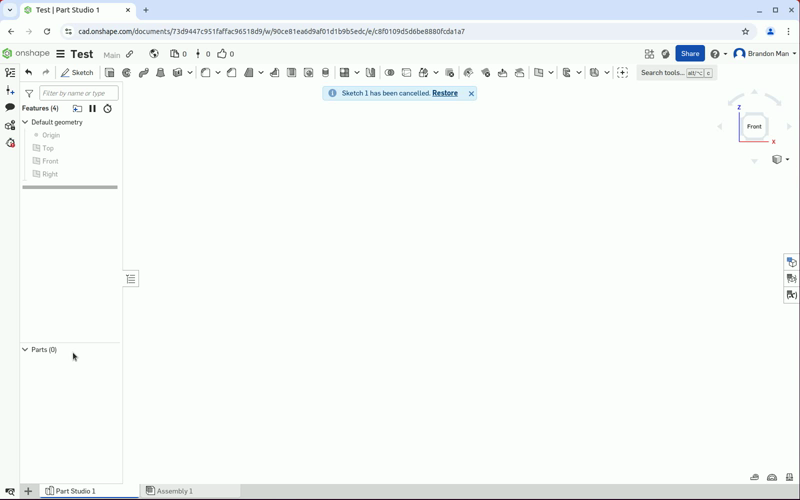
key(shift+s)
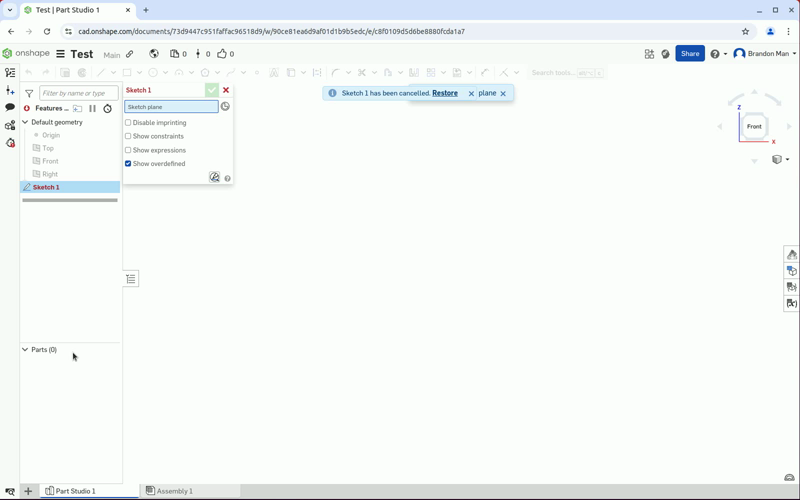
mouse_move(73, 163)
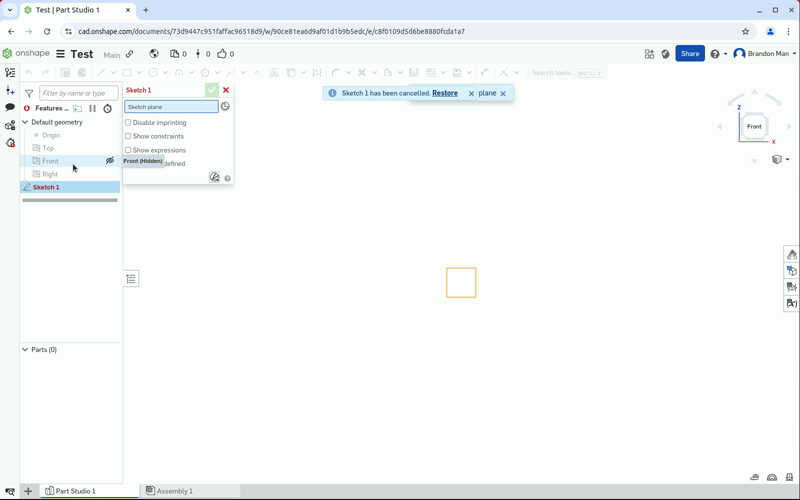
click(73, 163)
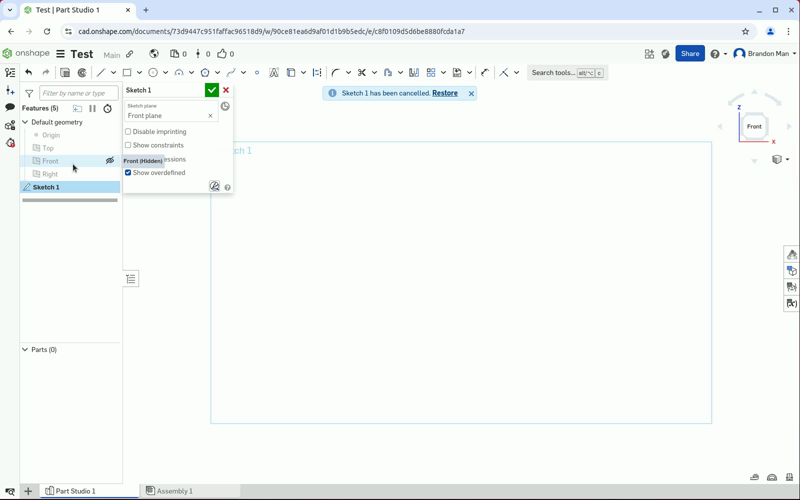
mouse_move(73, 352)
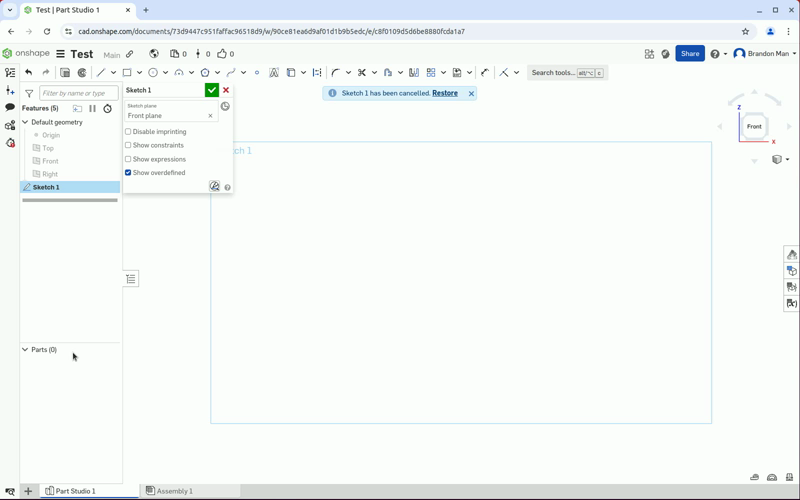
key(y)
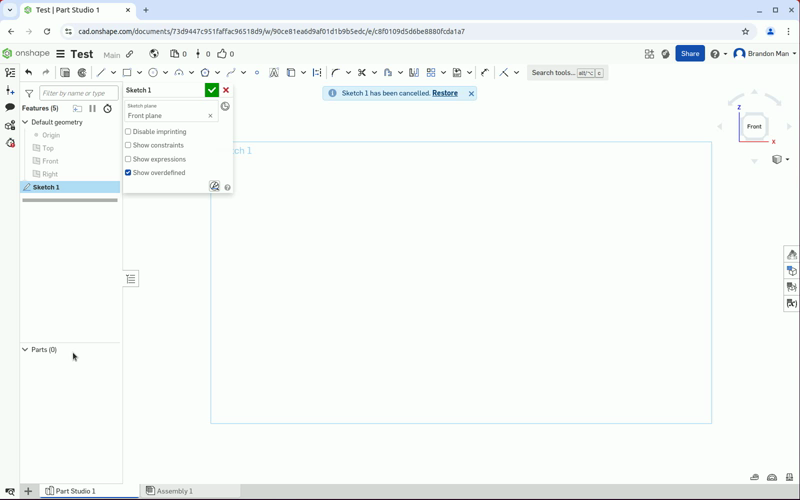
key(a)
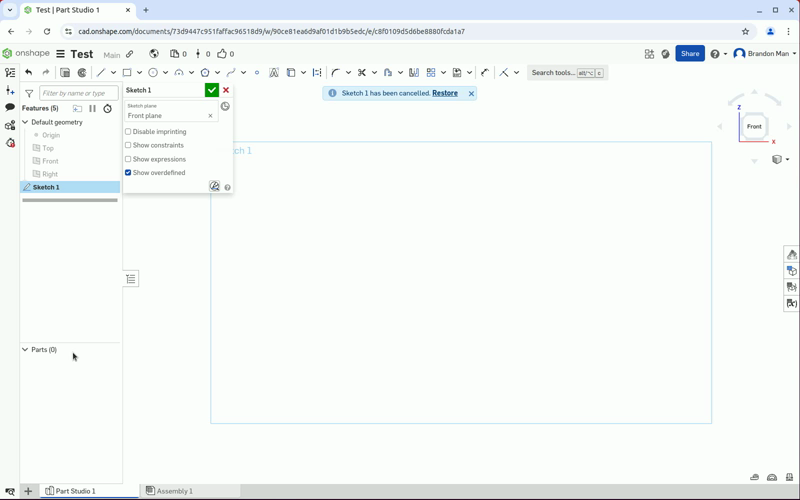
key_down(shift)
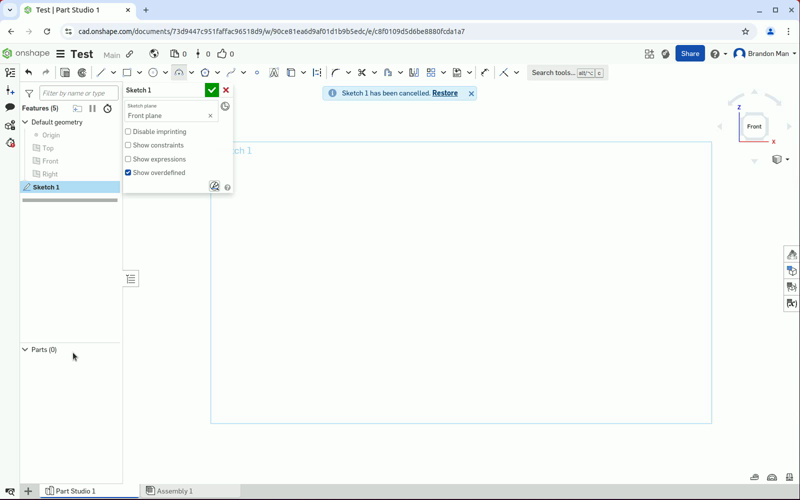
mouse_move(443, 314)
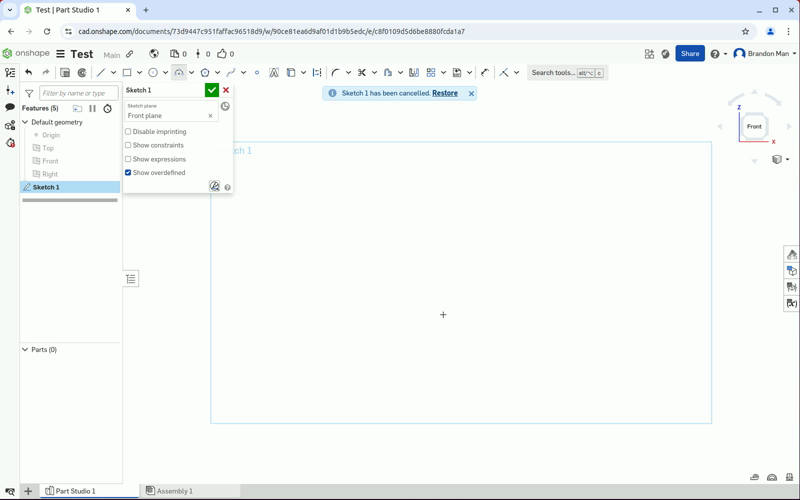
click(443, 314)
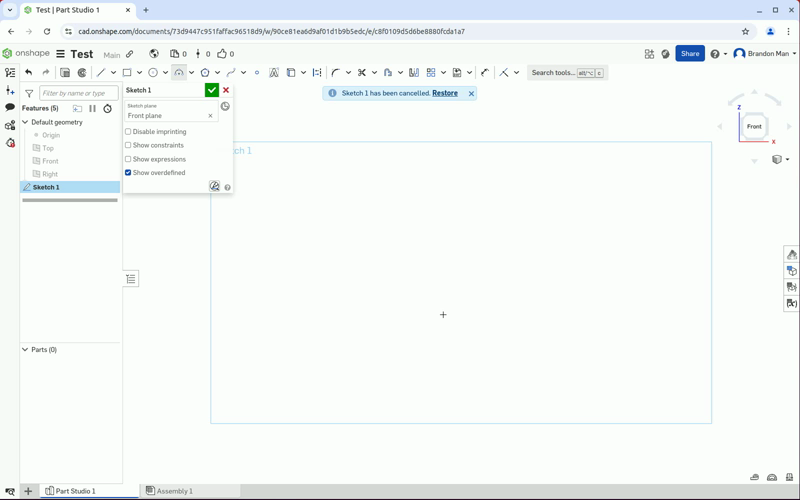
key_up(shift)
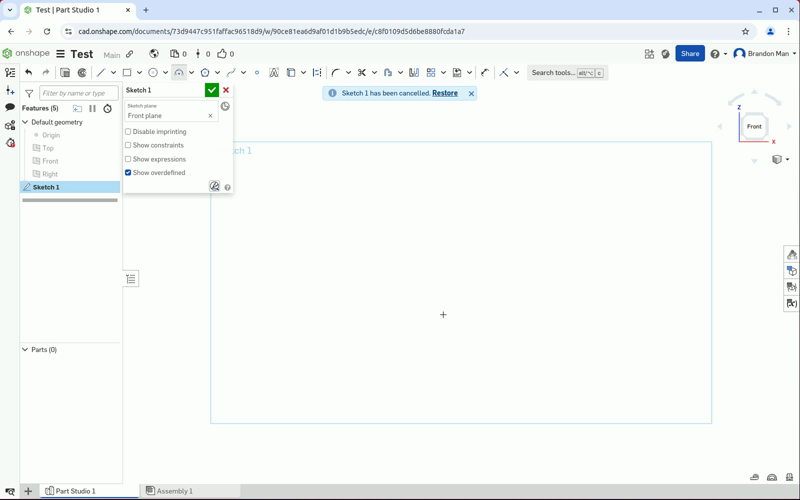
key_down(shift)
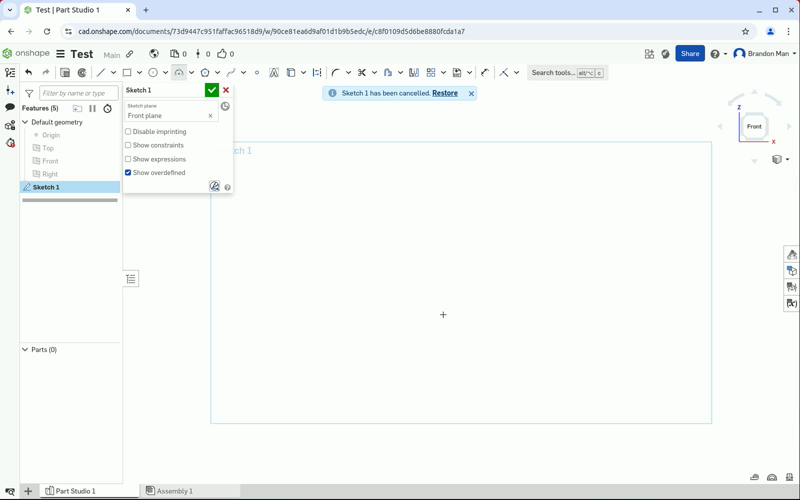
mouse_move(474, 314)
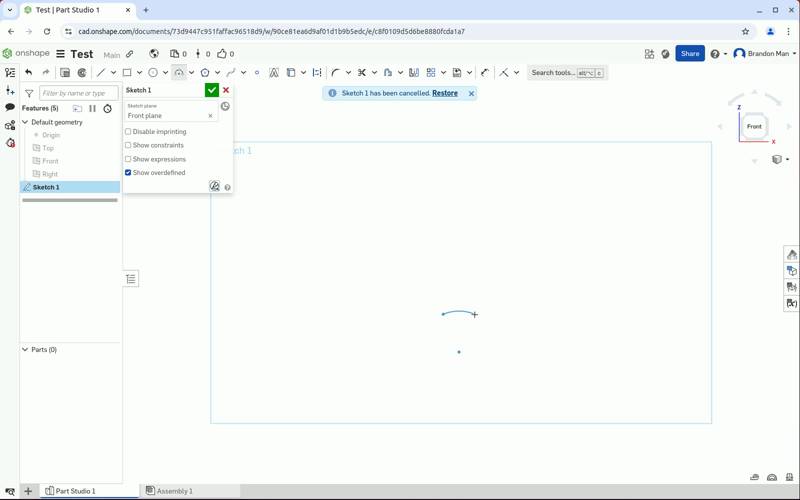
click(474, 314)
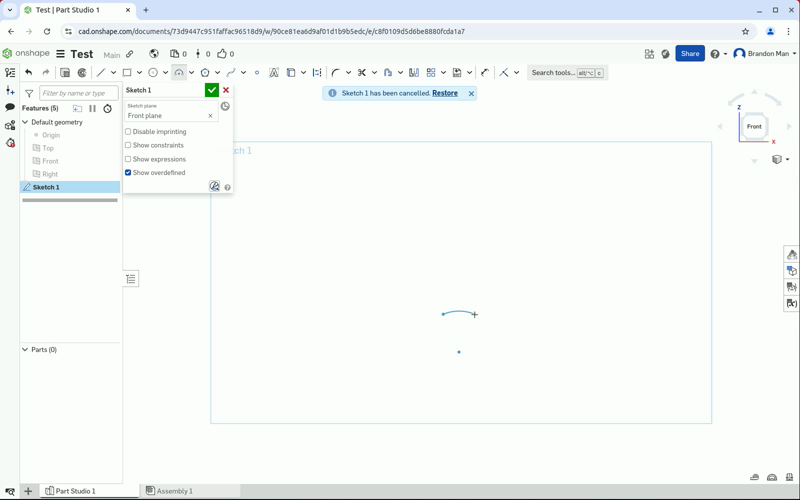
mouse_move(458, 341)
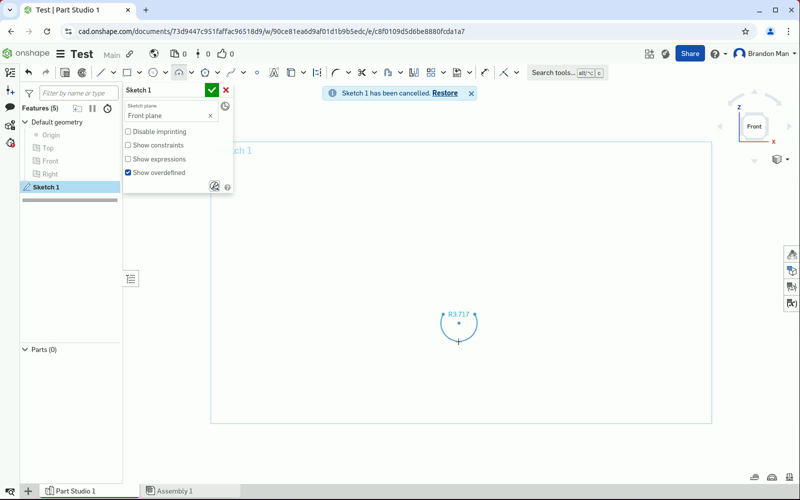
click(458, 341)
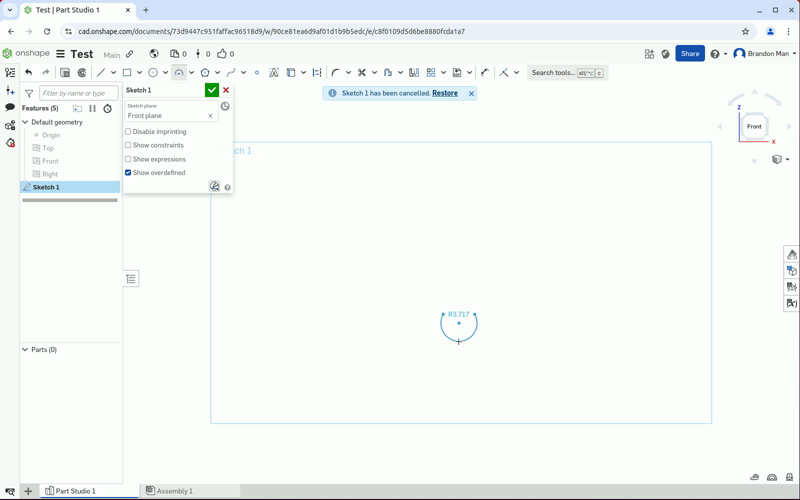
key_up(shift)
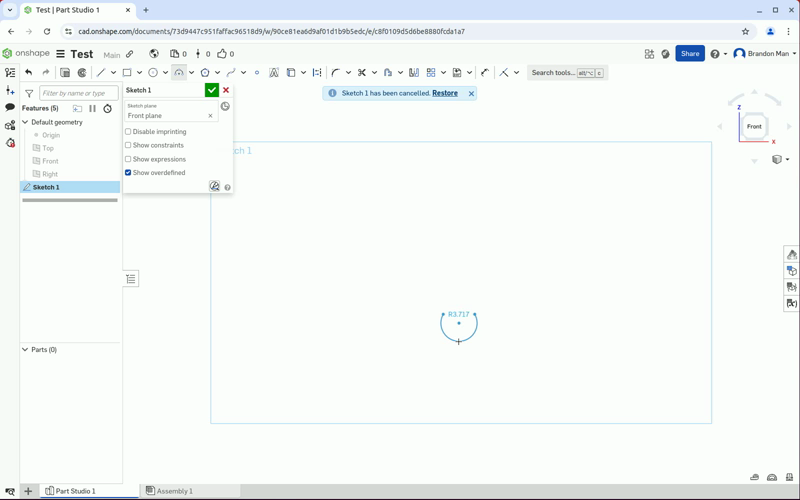
mouse_move(474, 314)
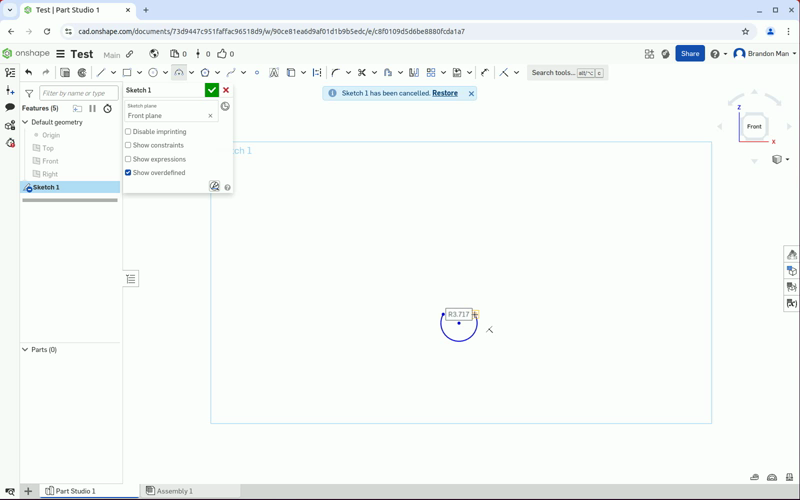
click(474, 314)
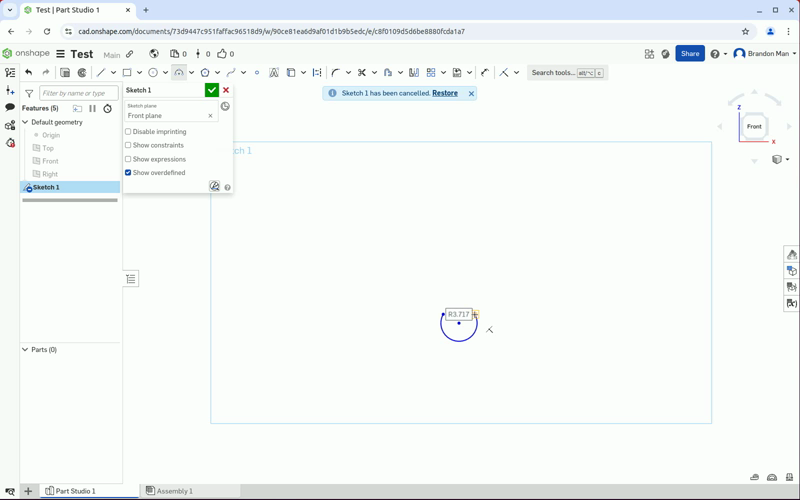
key_down(shift)
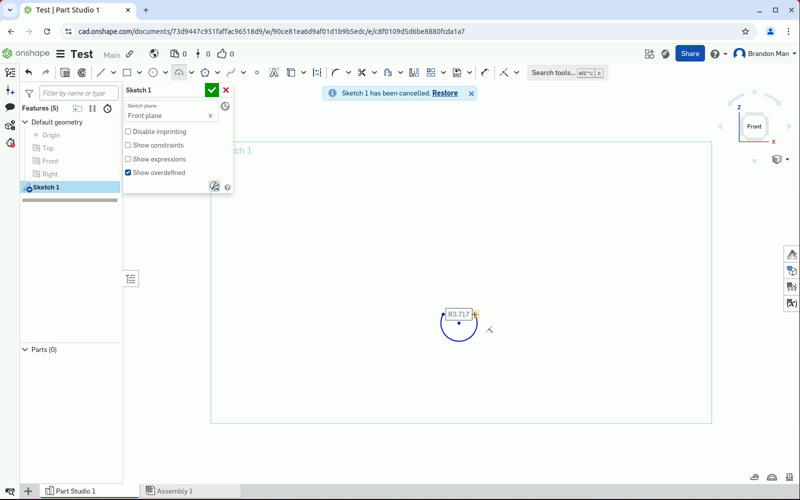
mouse_move(474, 279)
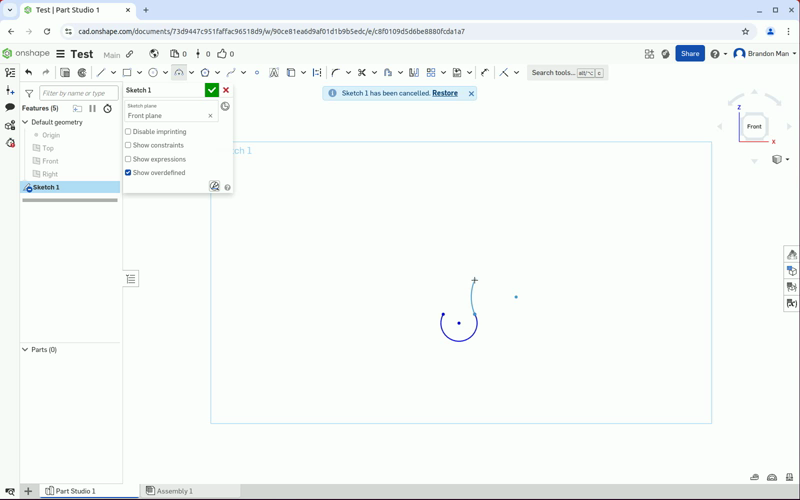
click(474, 279)
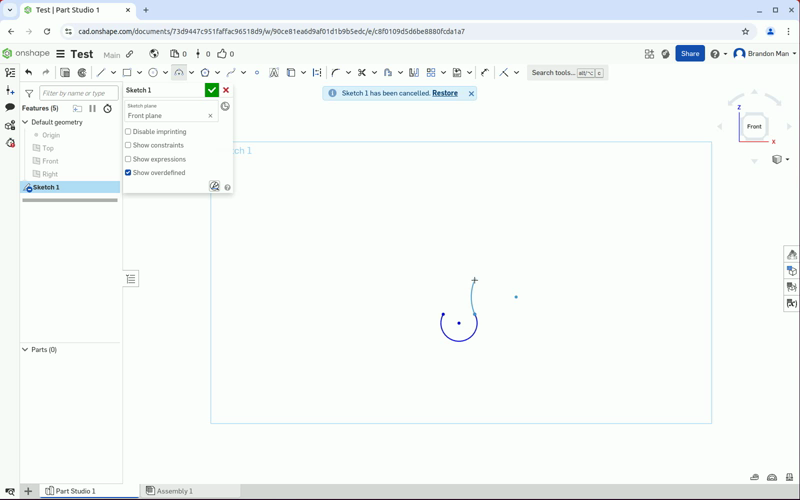
mouse_move(470, 297)
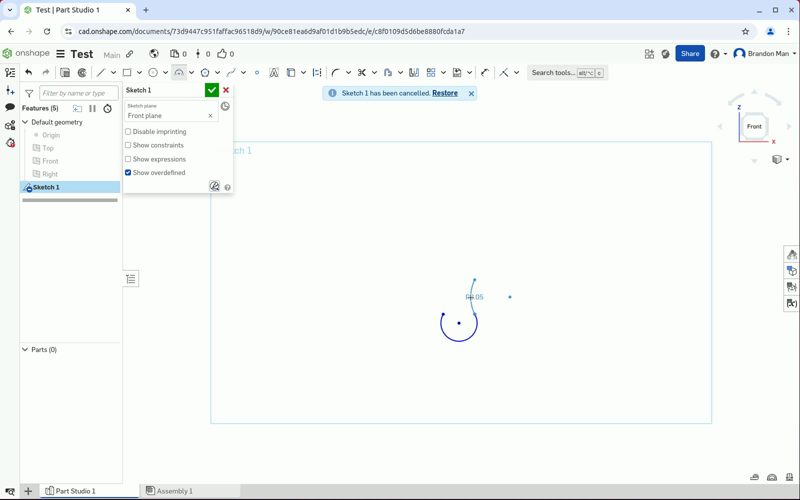
click(470, 297)
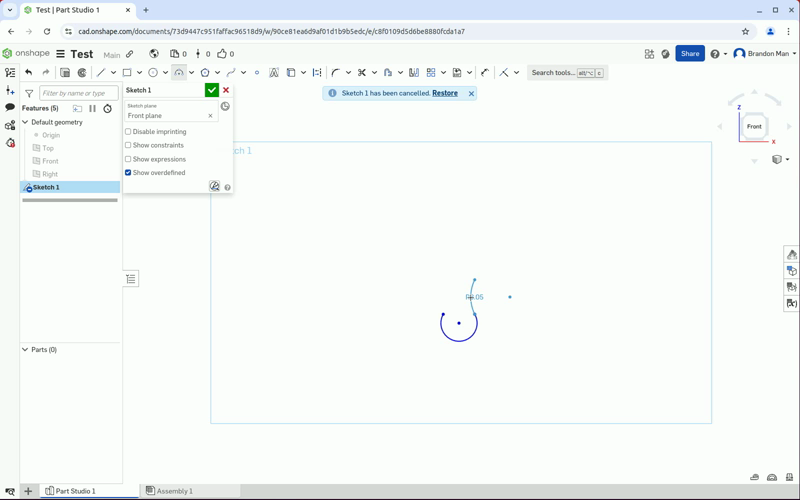
key_up(shift)
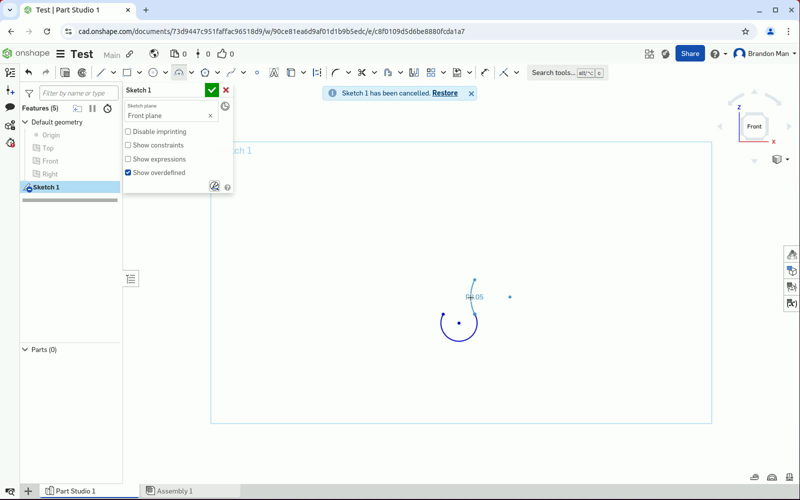
mouse_move(474, 279)
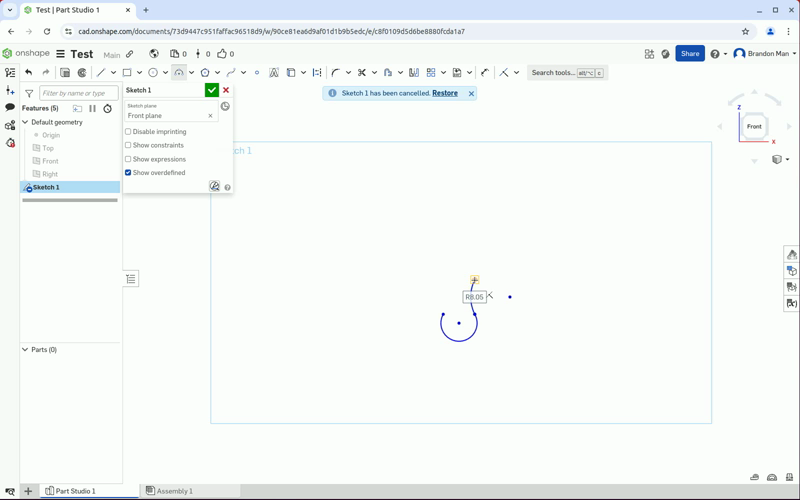
click(474, 279)
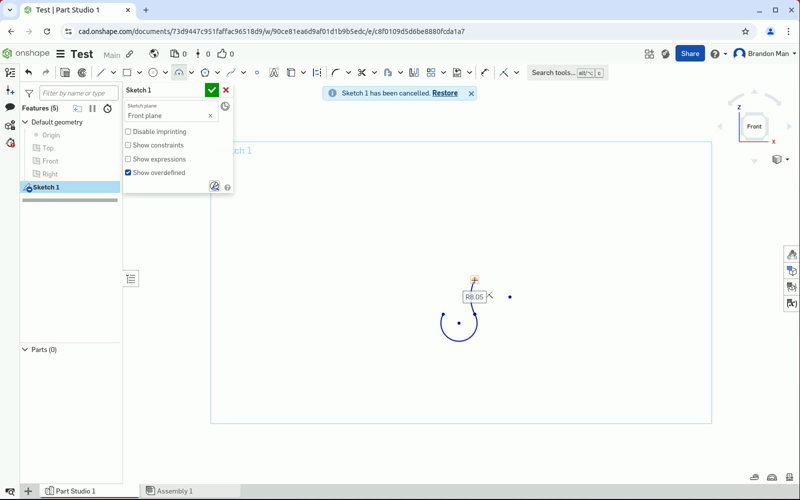
key_down(shift)
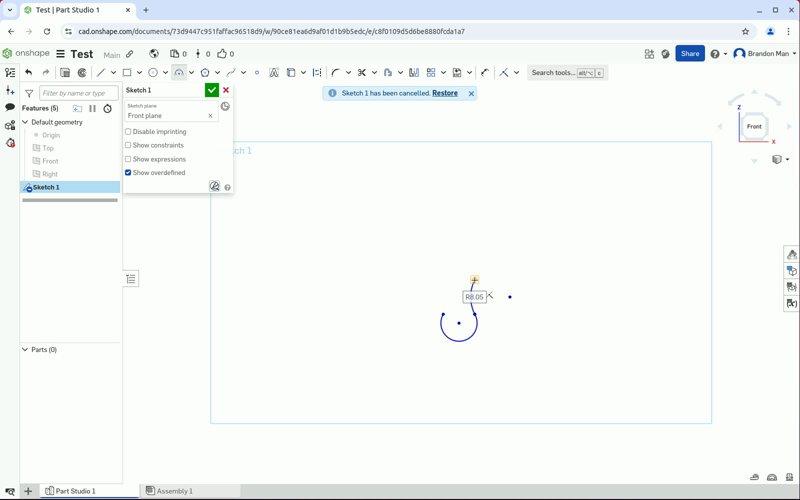
mouse_move(443, 279)
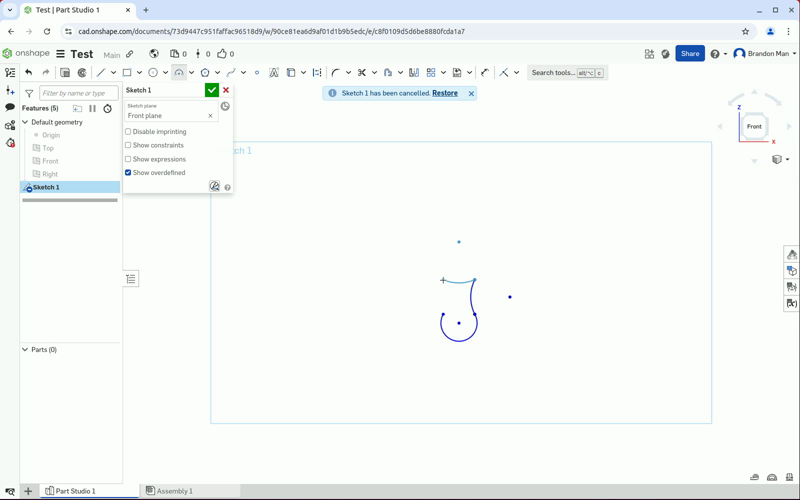
click(443, 279)
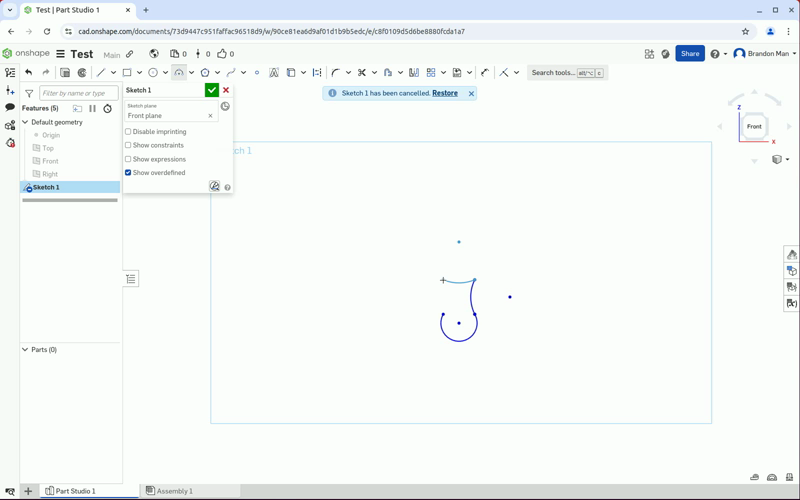
mouse_move(458, 253)
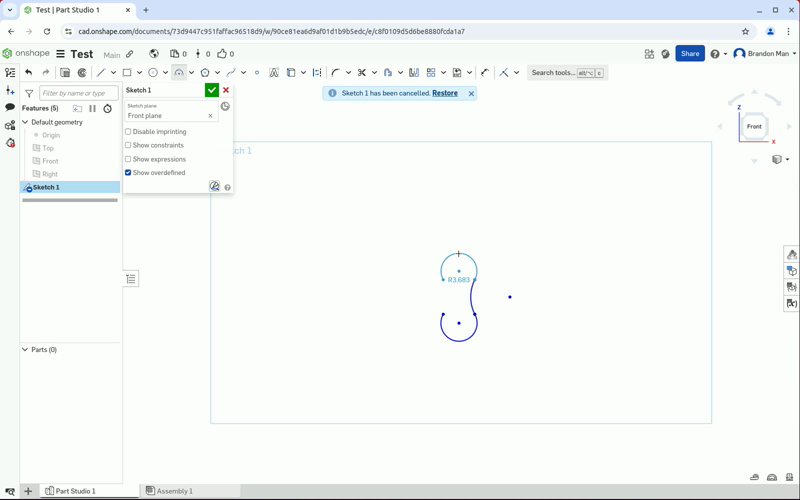
click(458, 253)
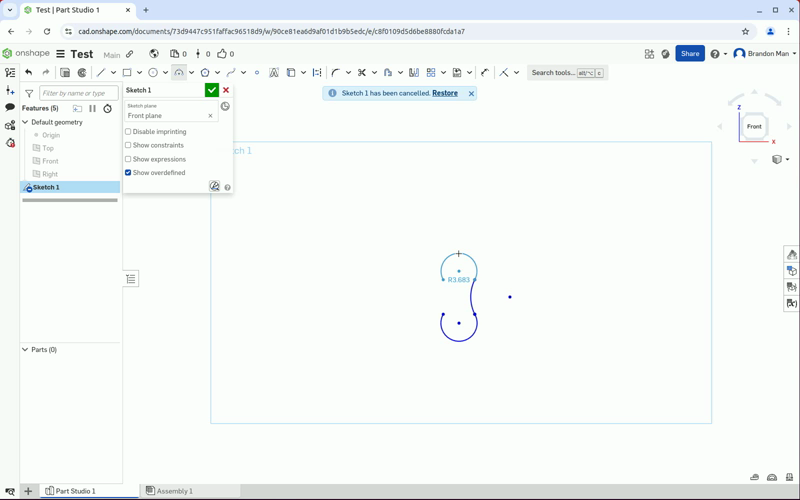
key_up(shift)
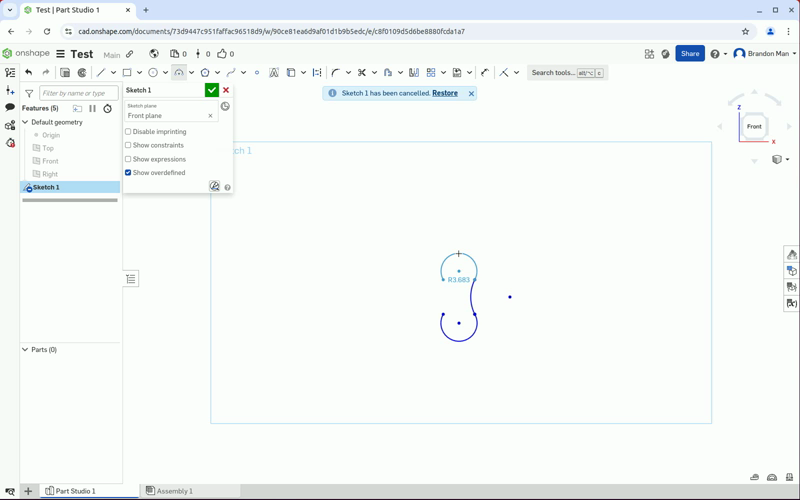
mouse_move(443, 279)
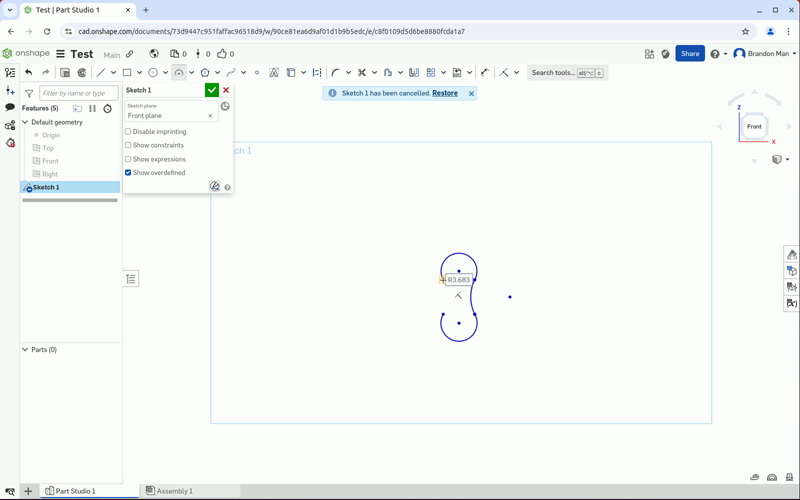
click(443, 279)
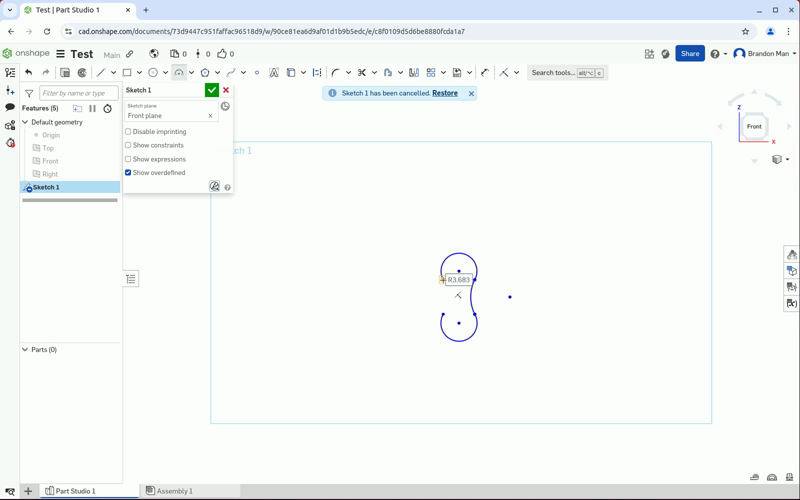
mouse_move(443, 314)
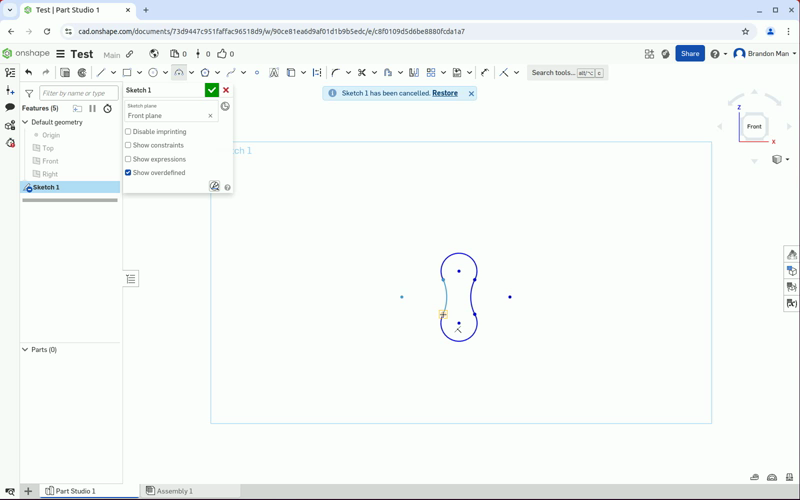
click(443, 314)
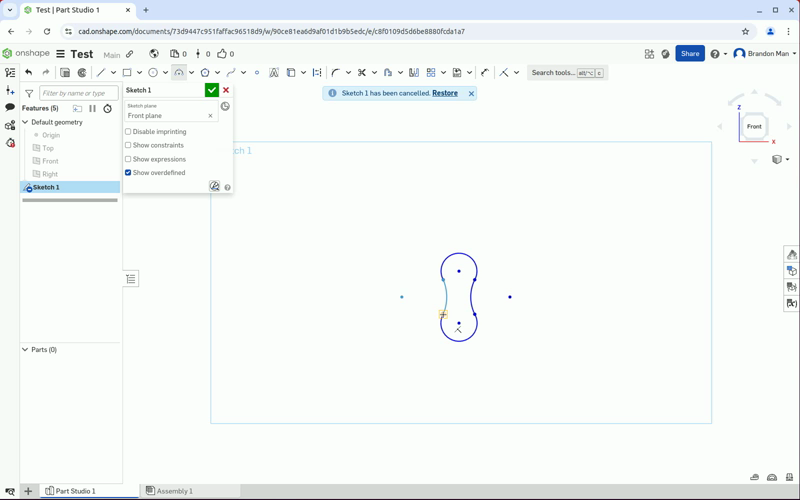
key_down(shift)
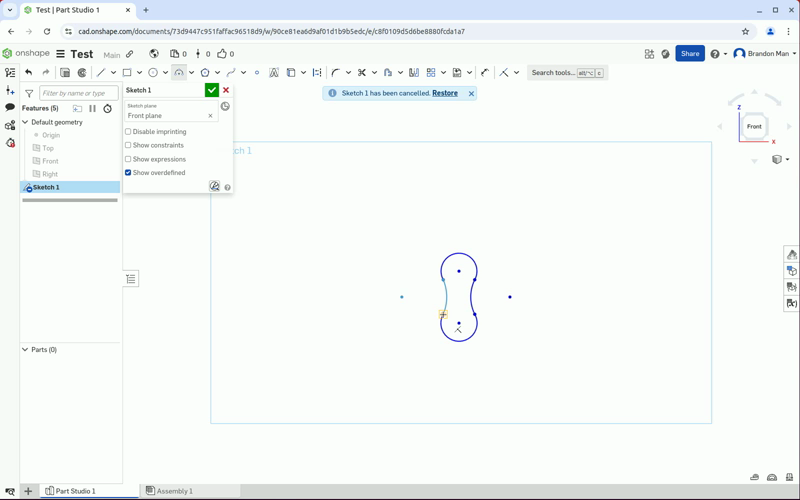
mouse_move(447, 297)
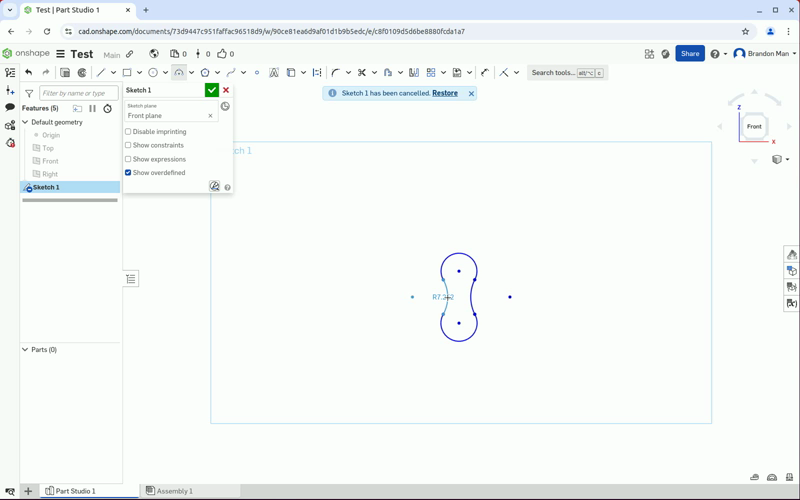
click(447, 297)
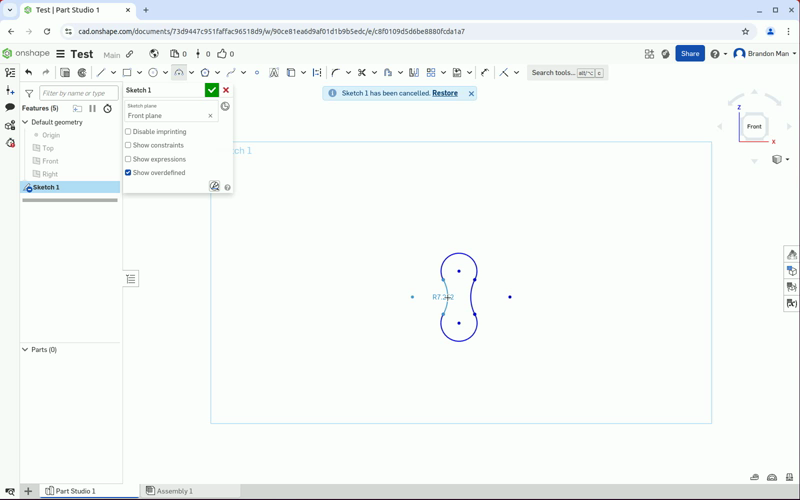
key_up(shift)
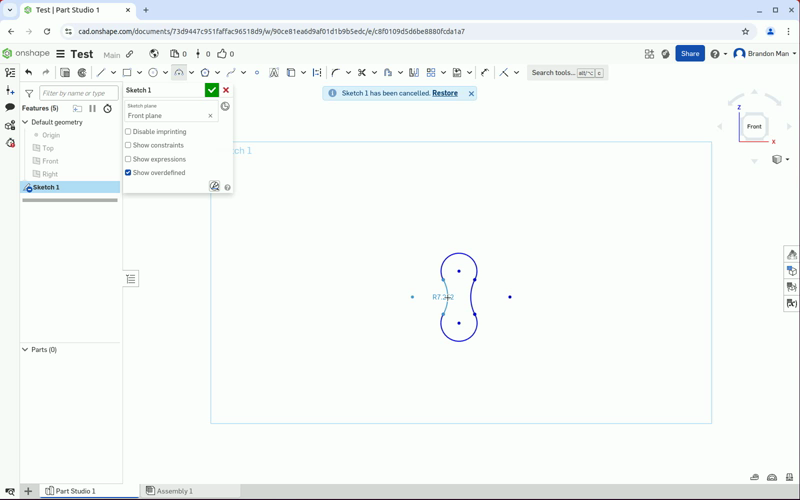
key(esc)
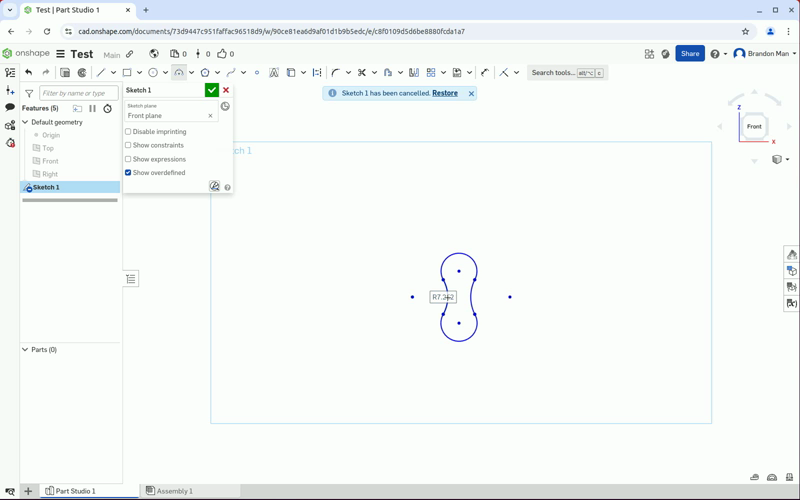
key(c)
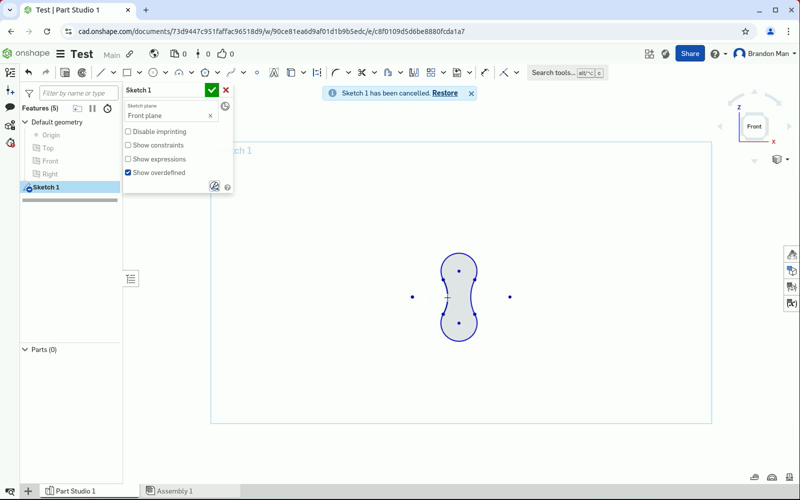
key_down(shift)
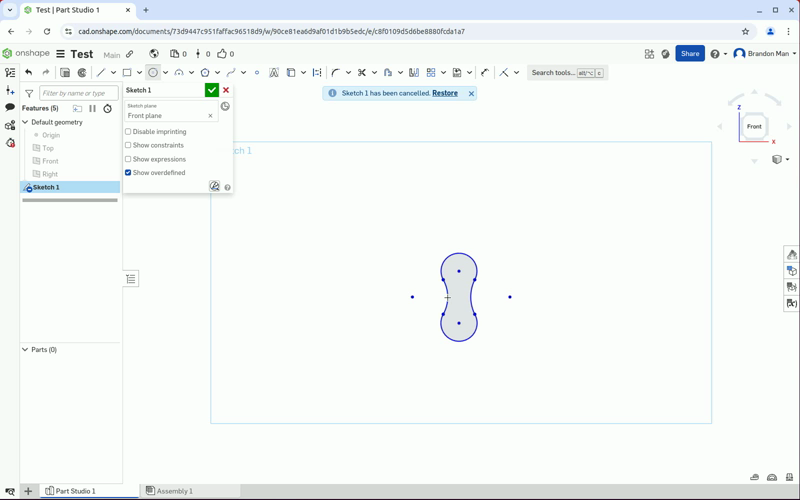
mouse_move(459, 323)
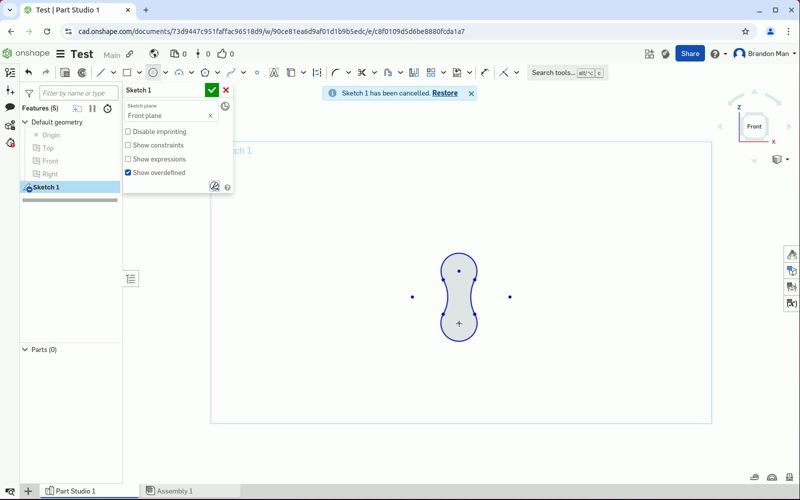
click(459, 323)
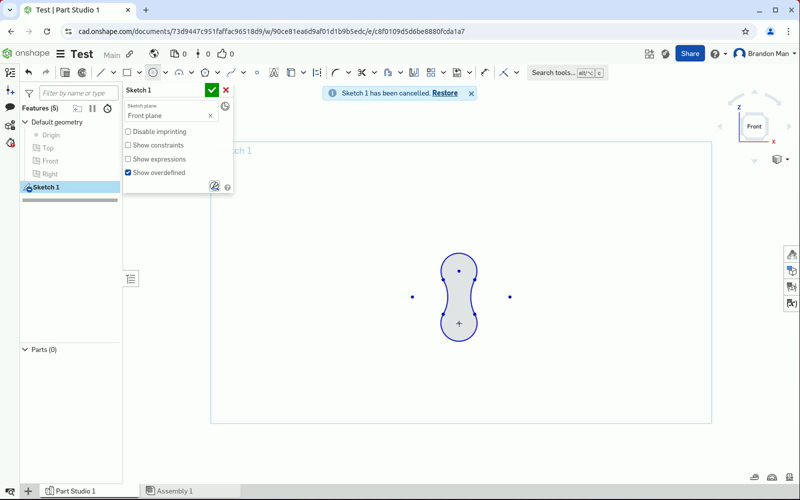
key_up(shift)
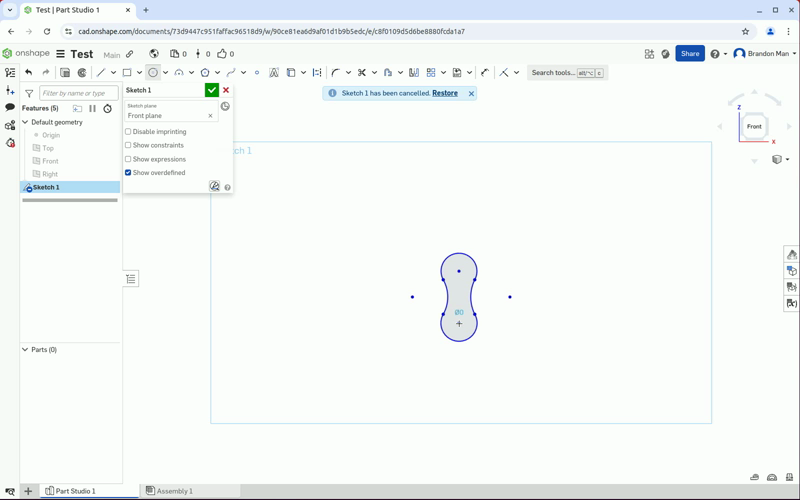
mouse_move(468, 323)
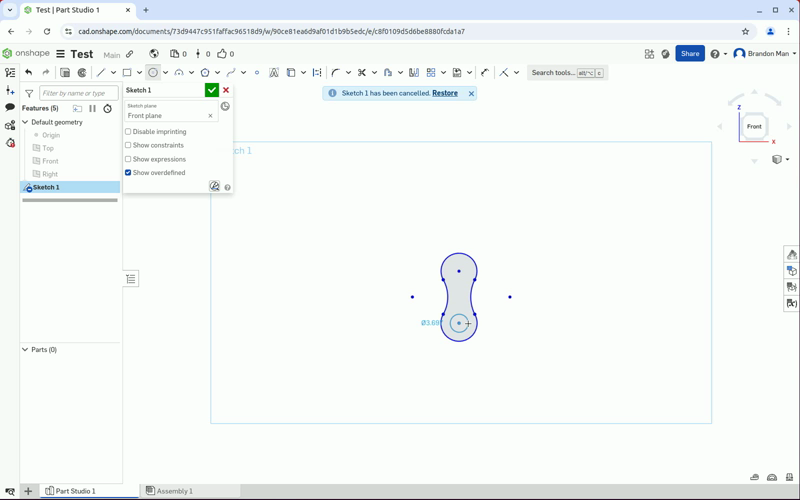
click(468, 323)
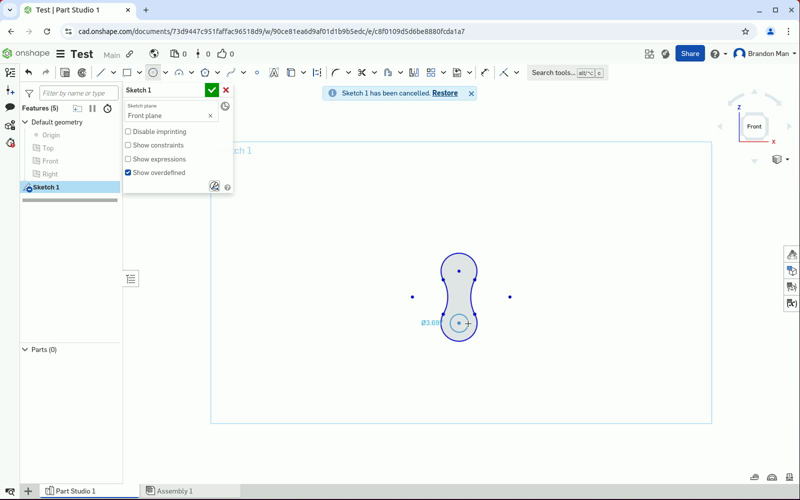
key(esc)
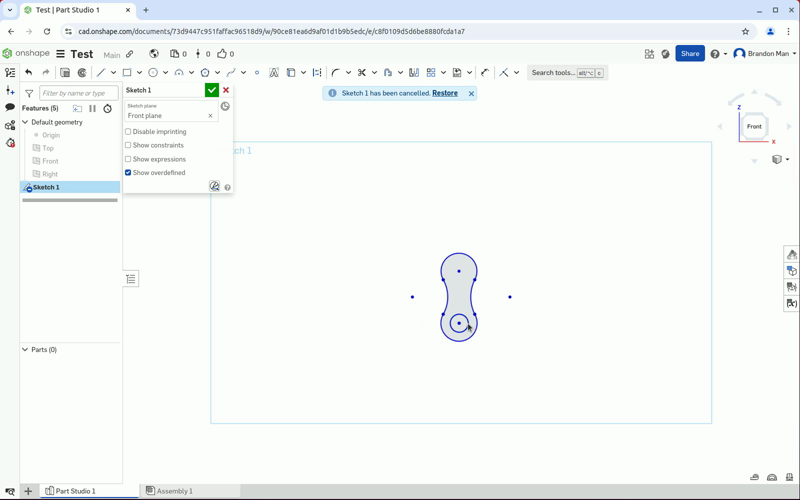
key(c)
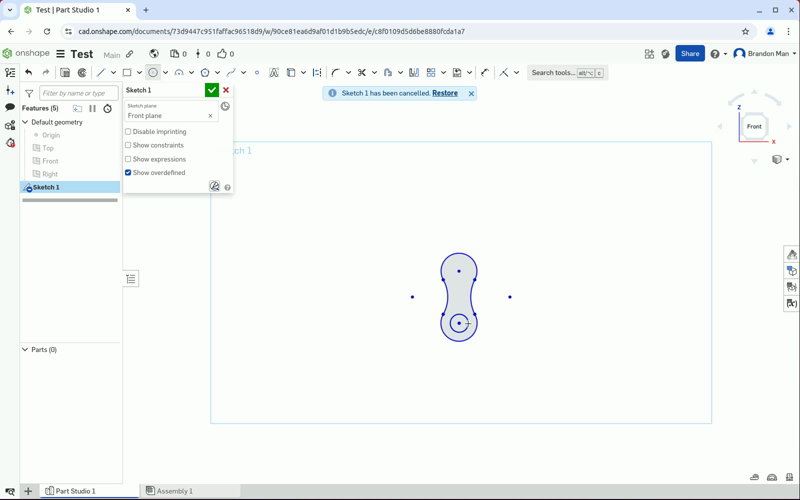
key_down(shift)
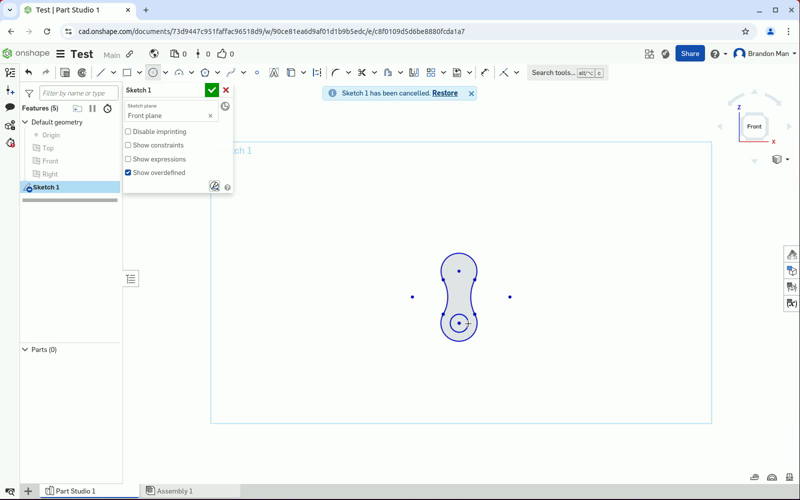
mouse_move(459, 271)
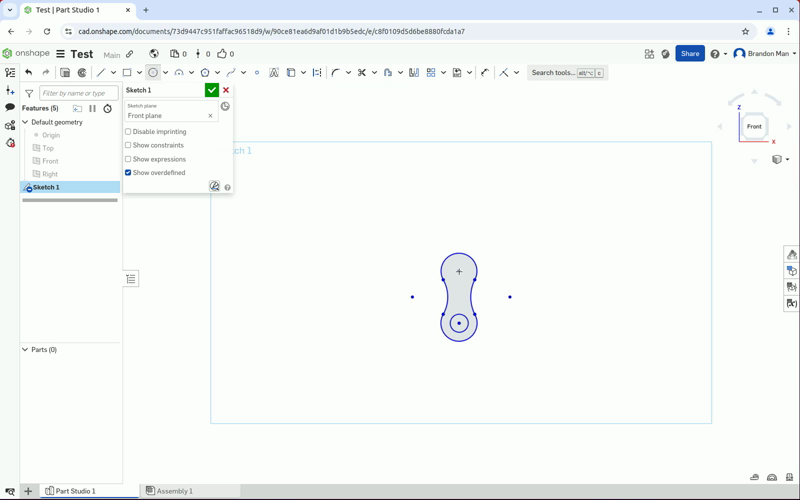
click(459, 271)
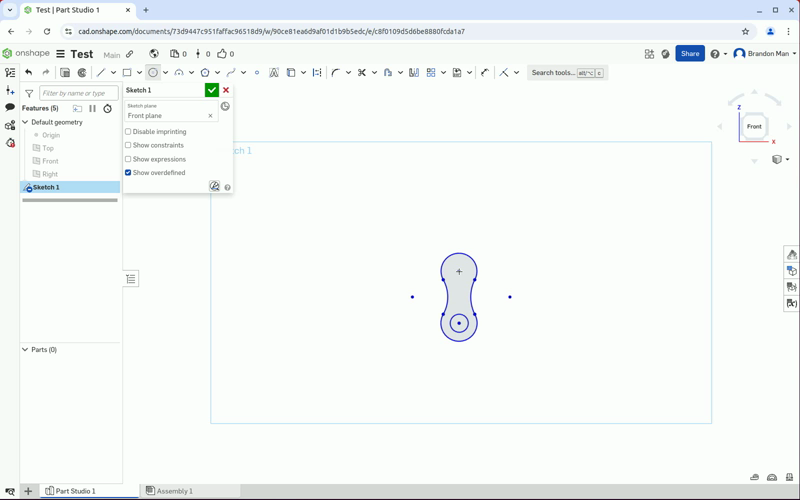
key_up(shift)
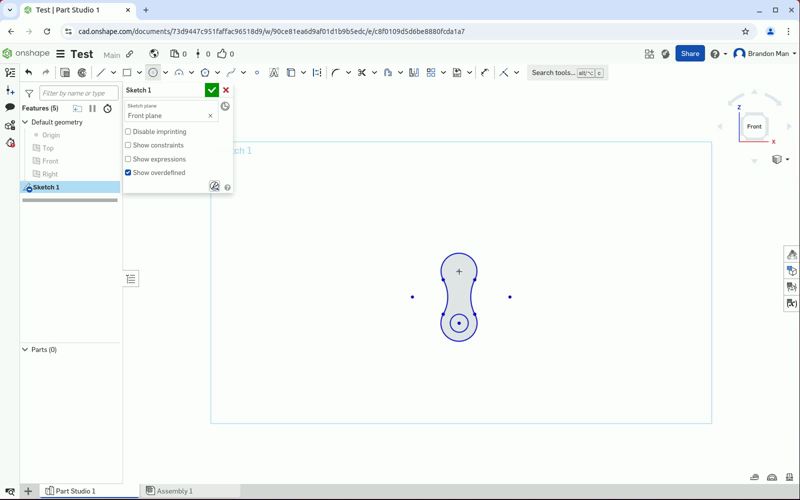
mouse_move(468, 271)
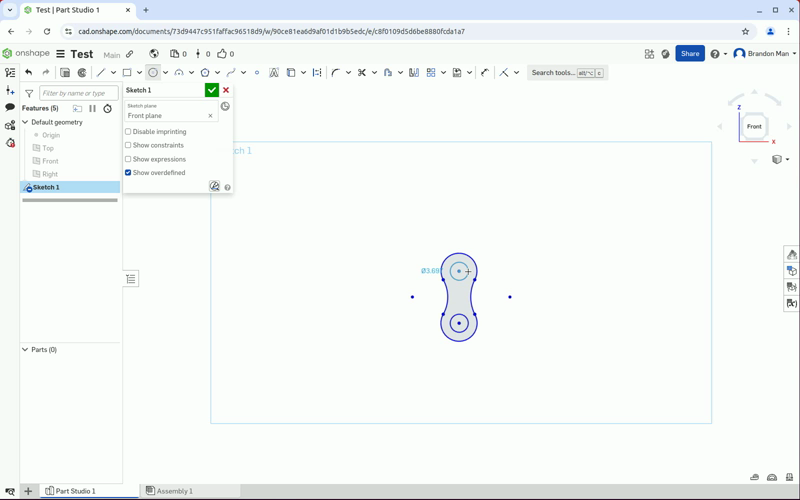
click(468, 271)
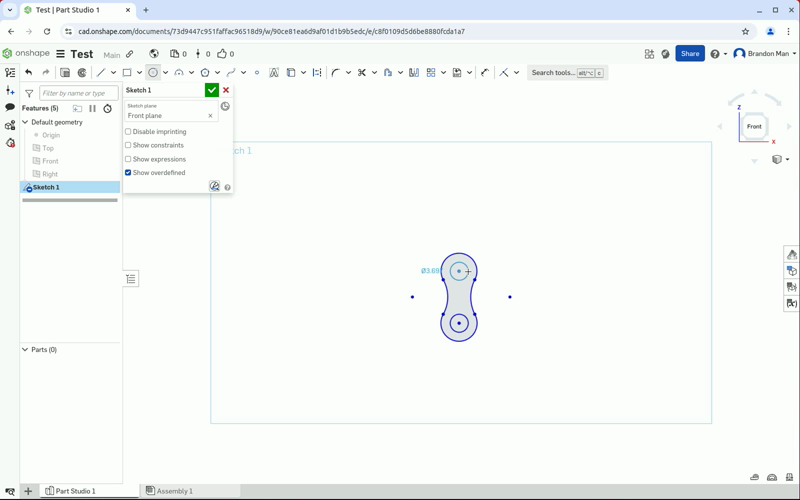
key(esc)
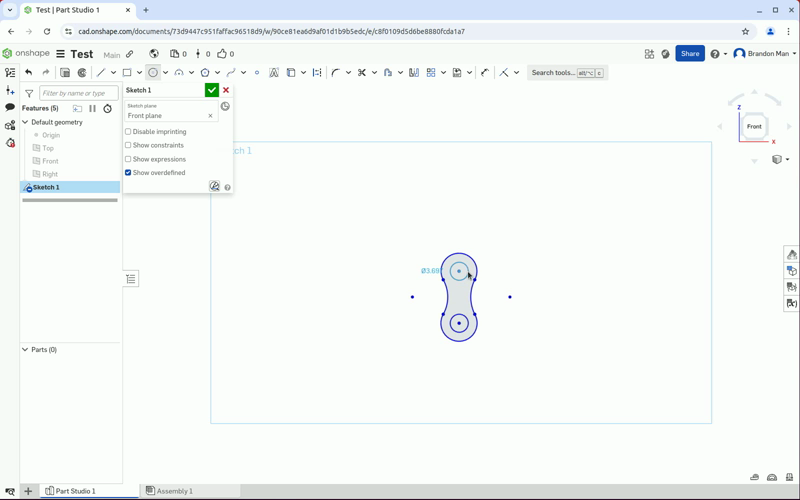
mouse_move(445, 267)
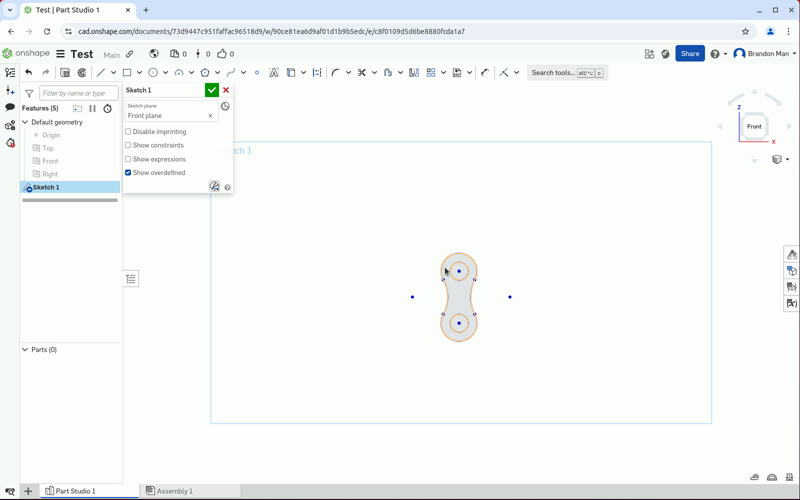
click(445, 267)
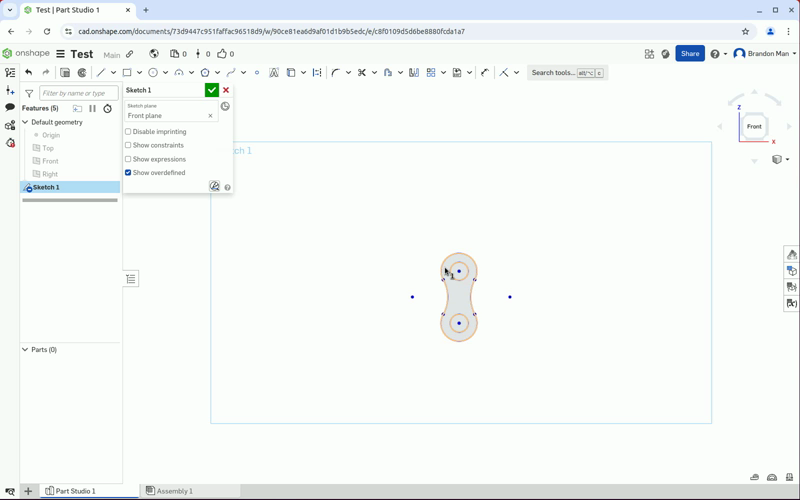
mouse_move(73, 352)
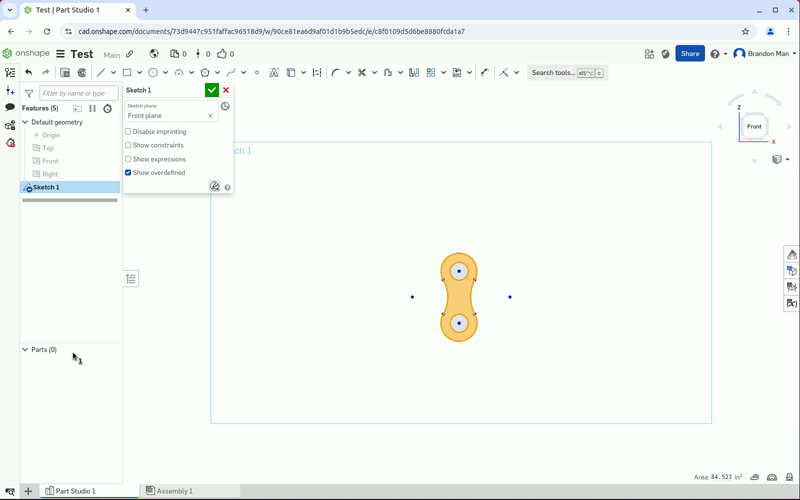
key(shift+y)
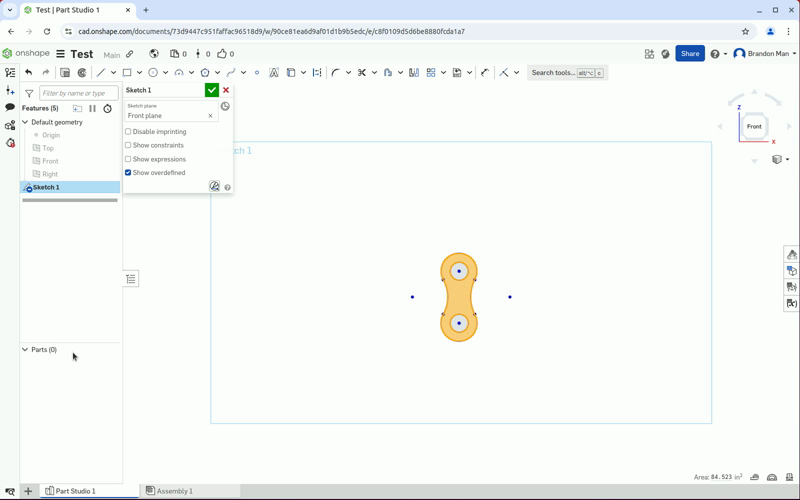
key(shift+e)
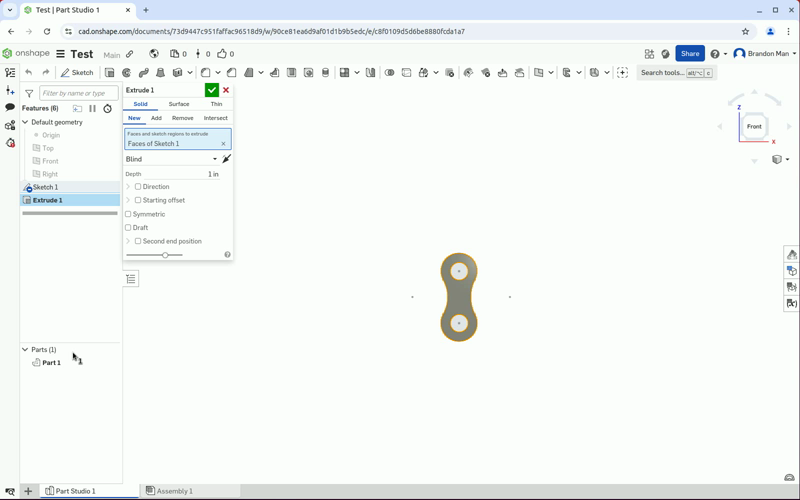
mouse_move(143, 106)
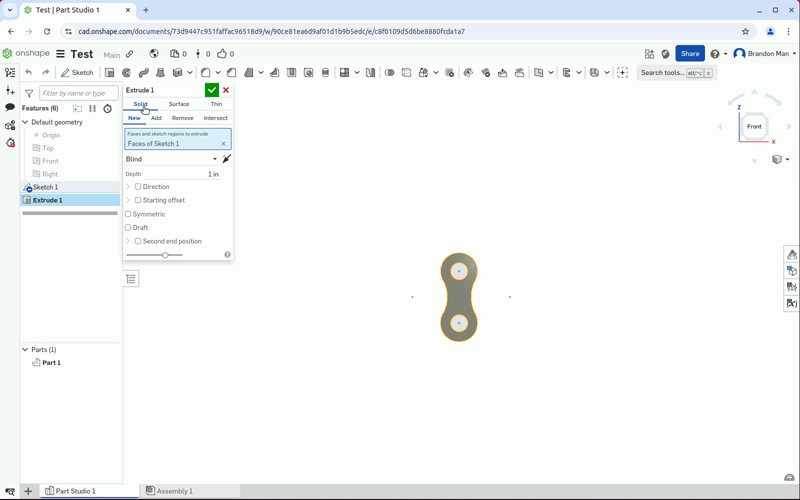
click(143, 106)
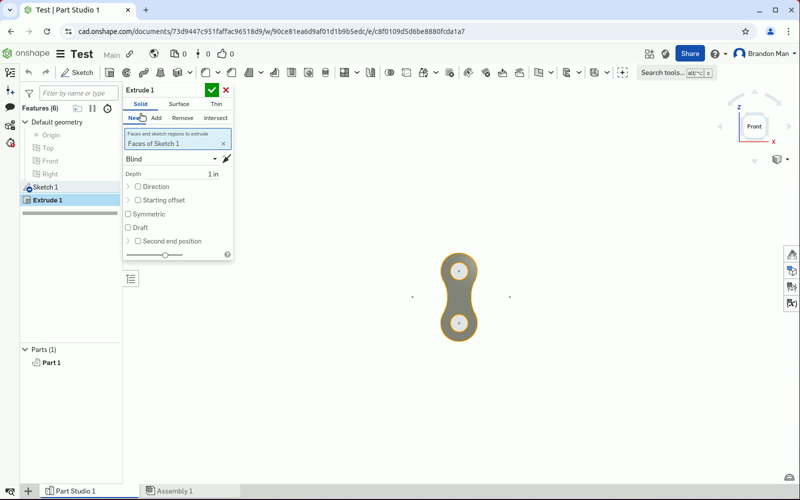
mouse_move(137, 120)
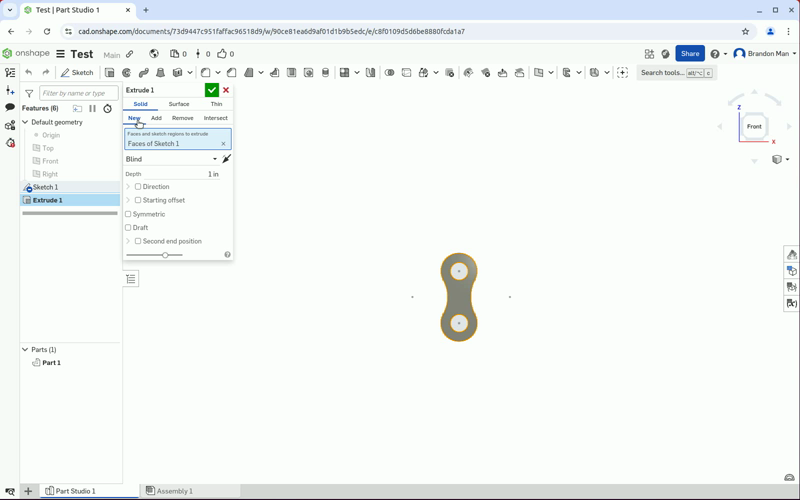
click(137, 120)
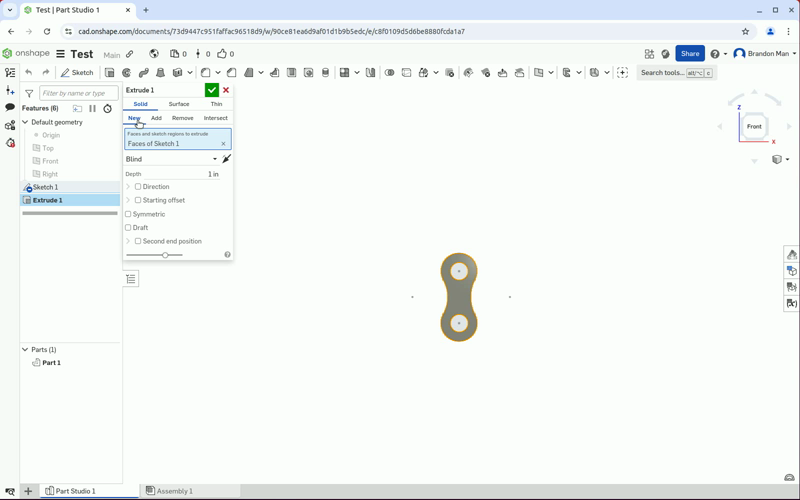
key(tab, 4)
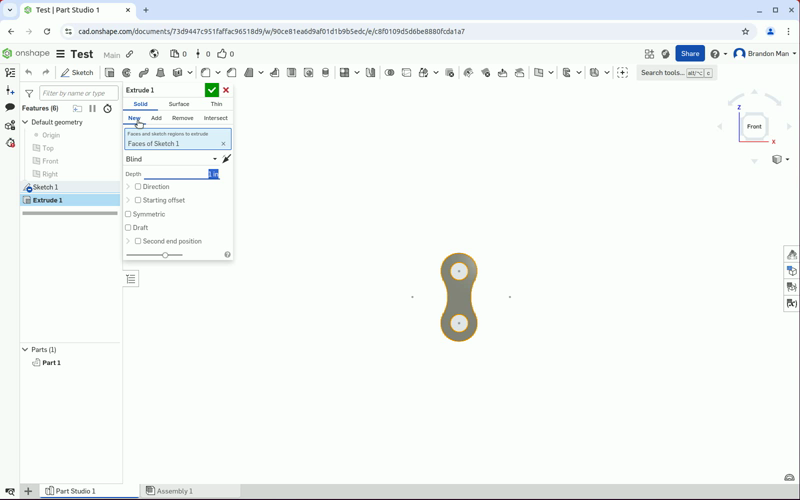
text(0.481)
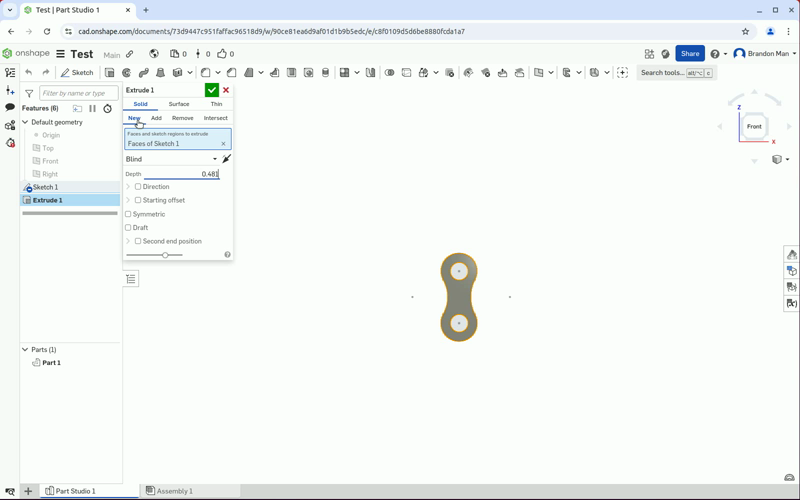
key(enter)
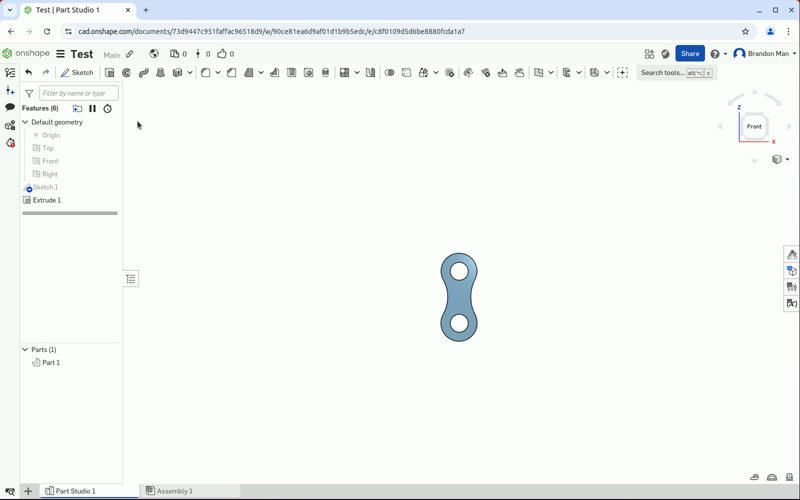
key(shift+h)
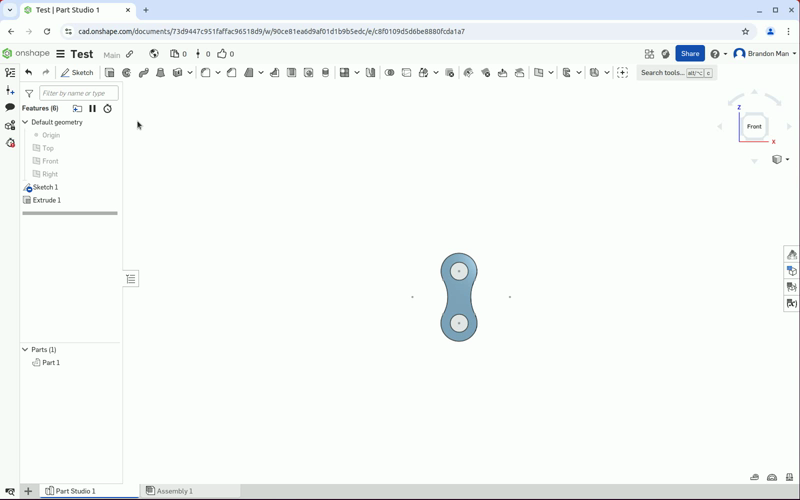
key(shift+h)
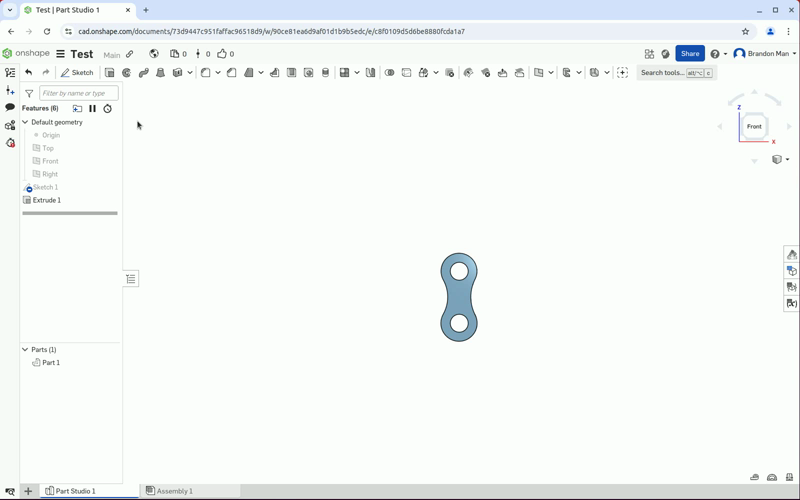
mouse_move(73, 189)
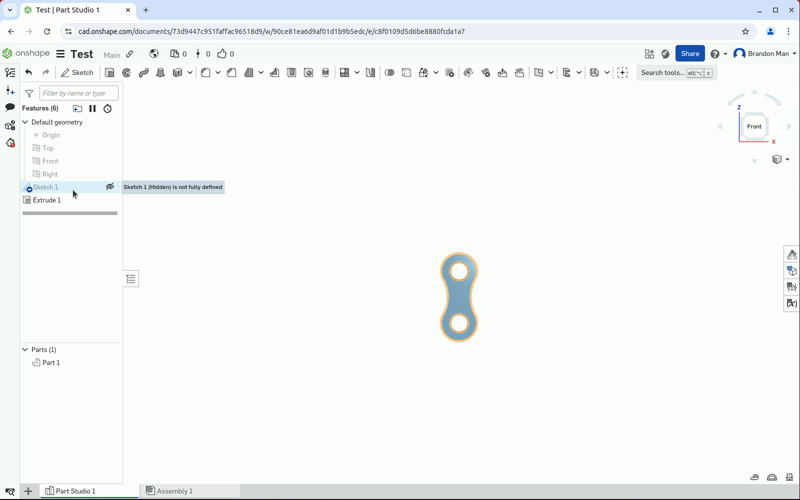
click(73, 189)
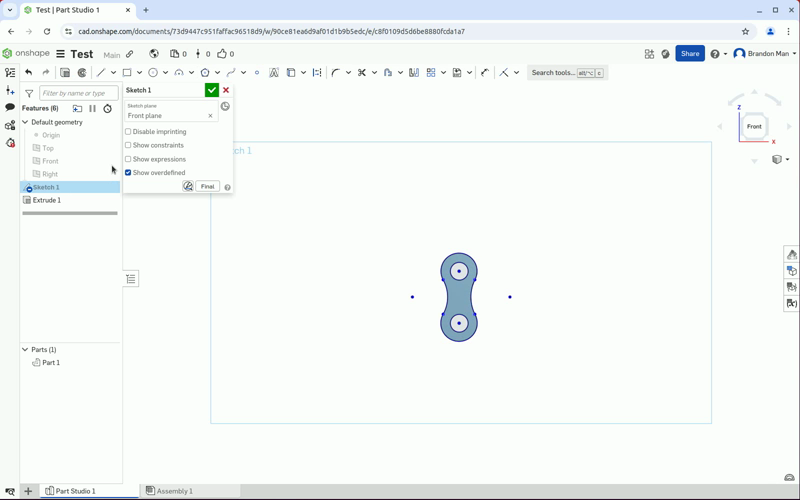
mouse_move(229, 92)
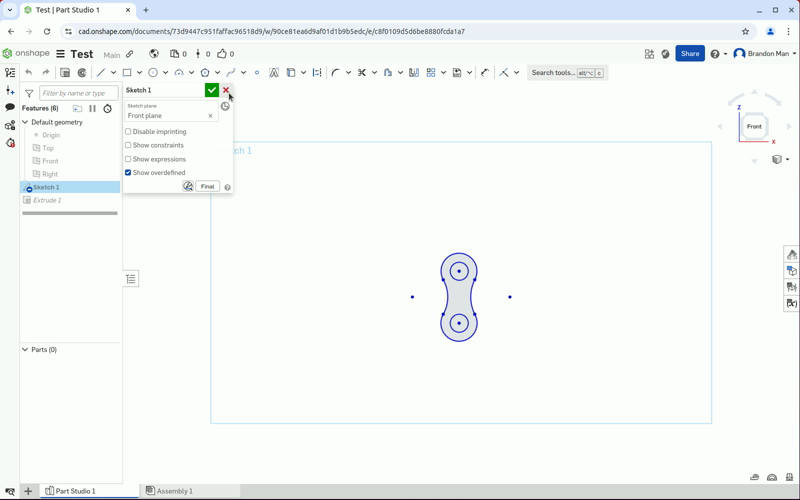
click(229, 92)
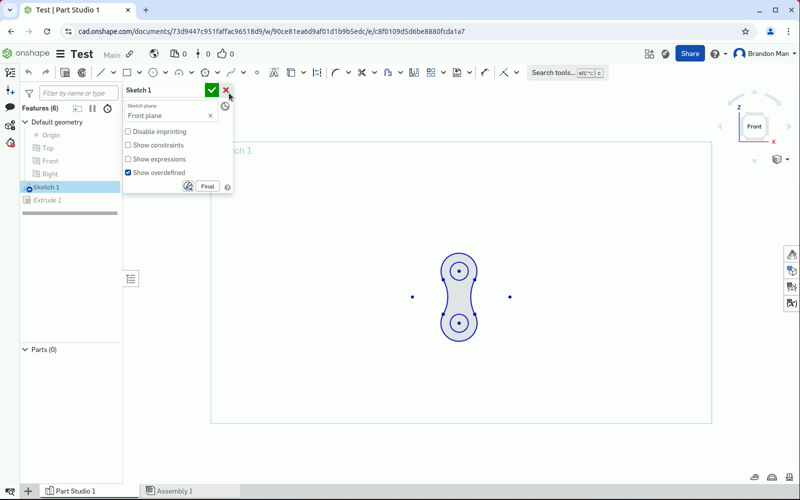
key(shift+s)
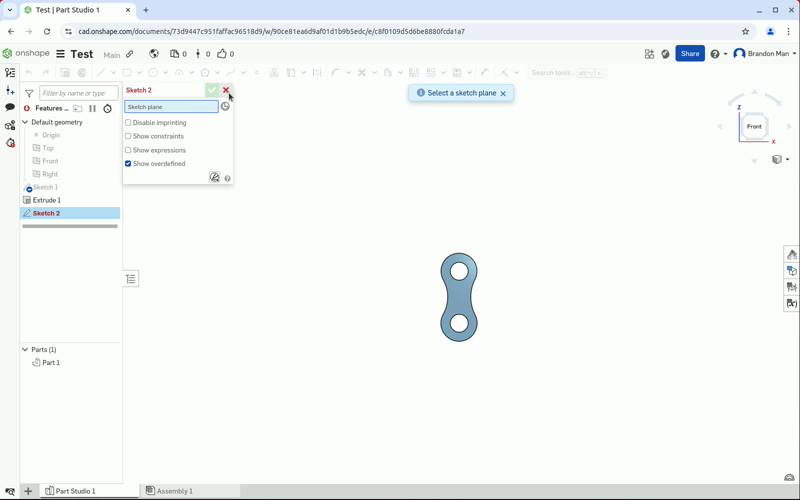
mouse_move(73, 163)
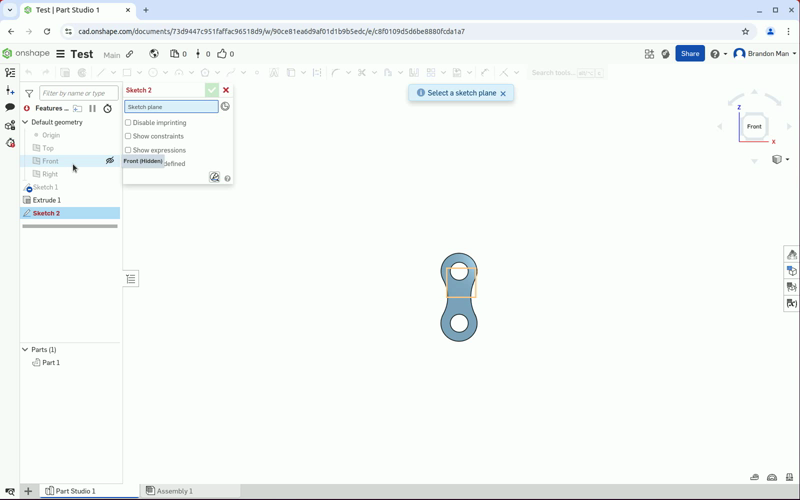
click(73, 163)
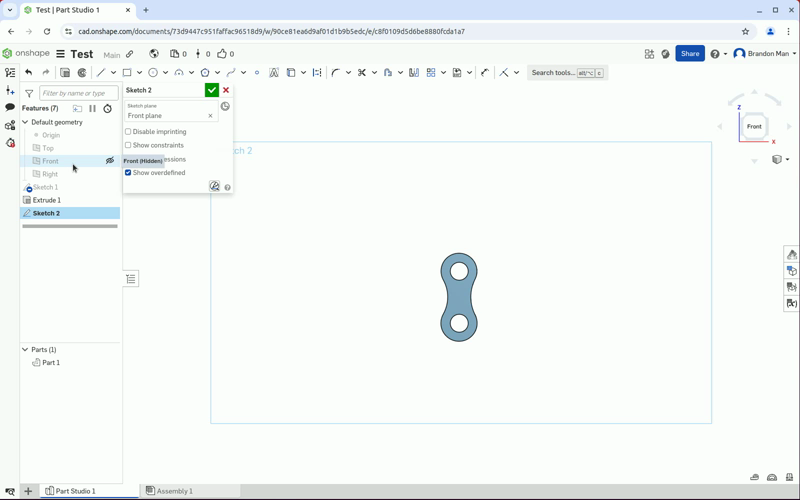
mouse_move(73, 352)
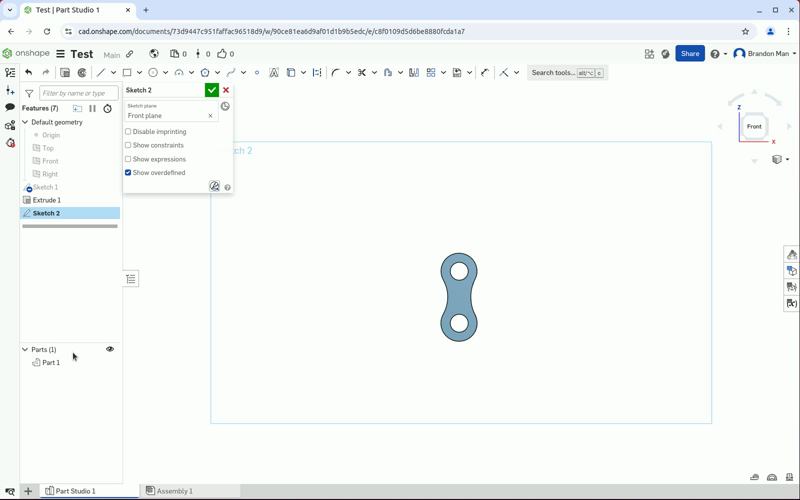
key(y)
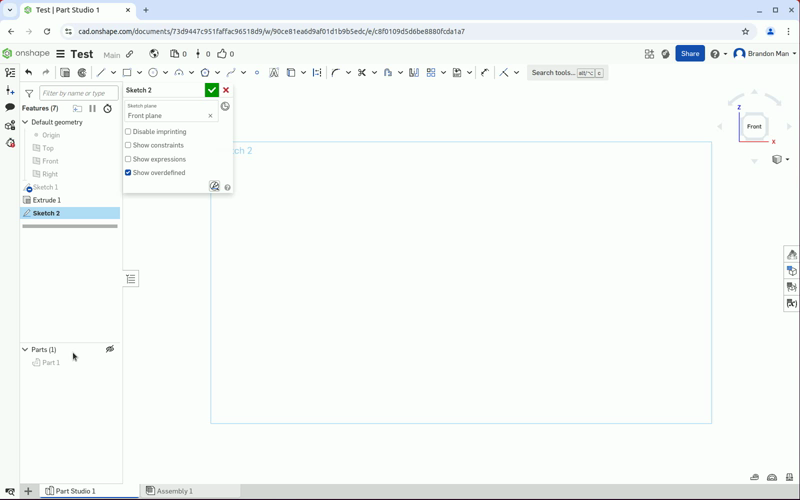
key(c)
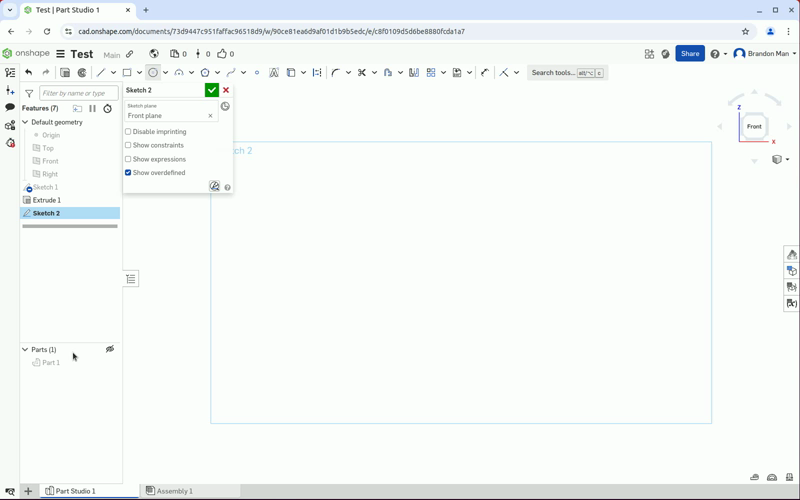
key_down(shift)
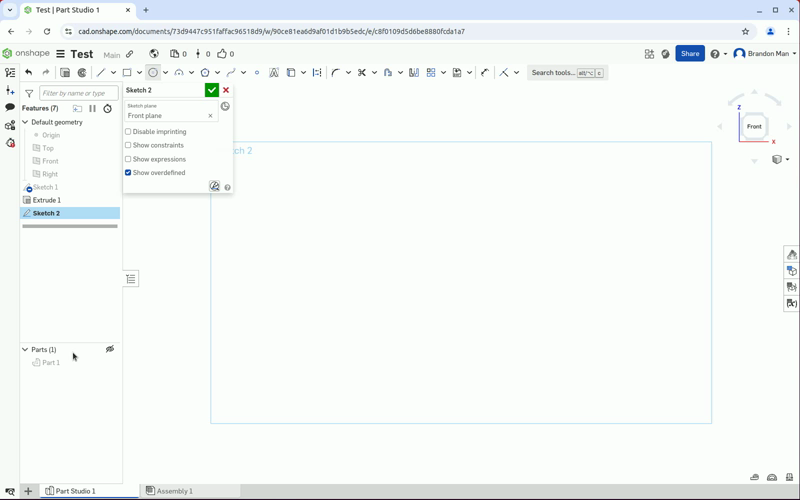
mouse_move(565, 300)
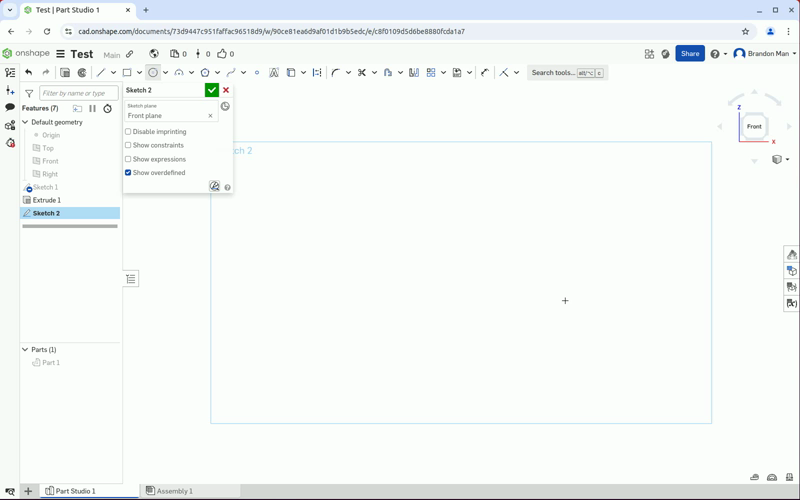
click(565, 300)
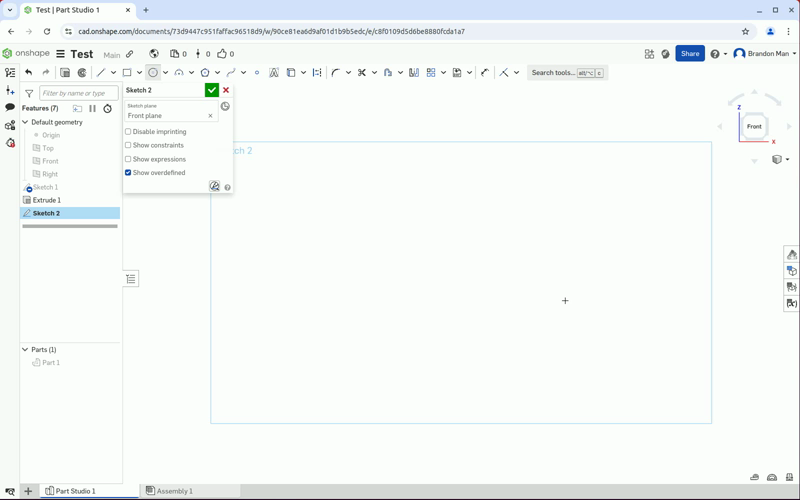
key_up(shift)
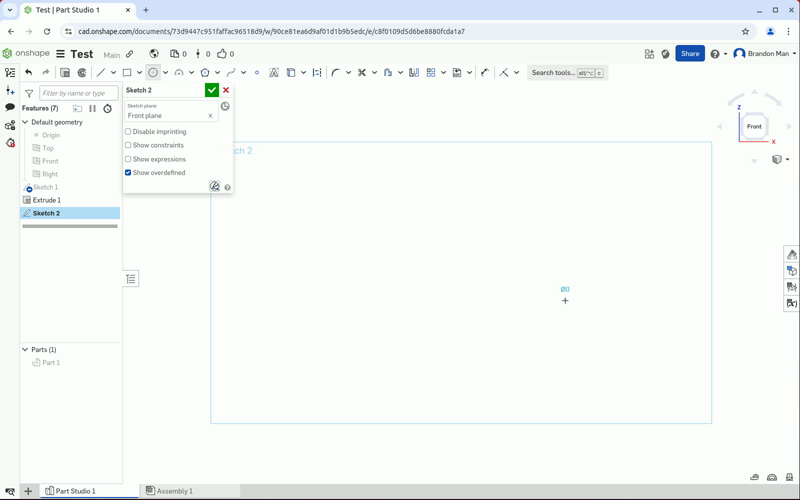
mouse_move(574, 300)
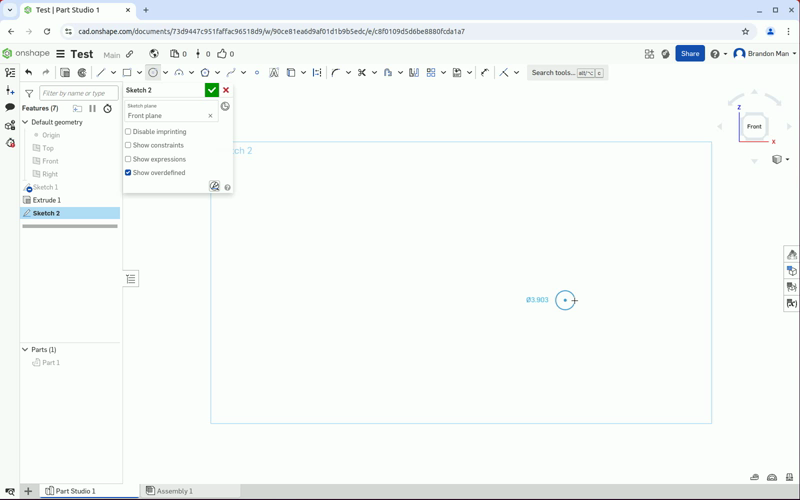
click(574, 300)
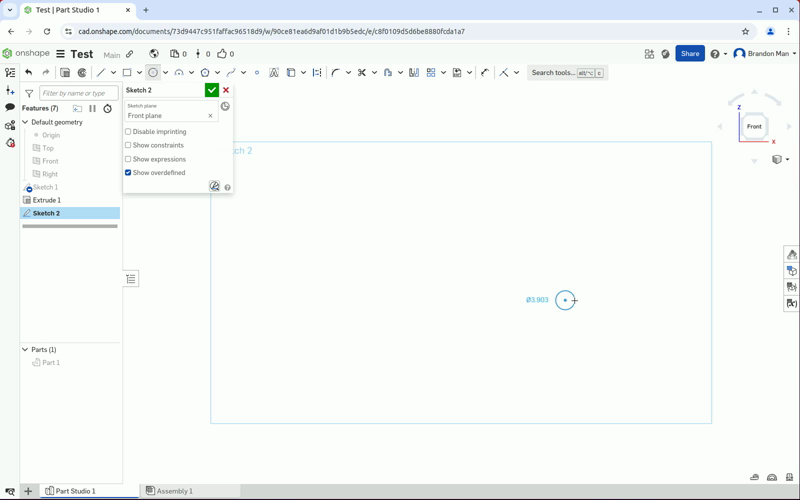
key(esc)
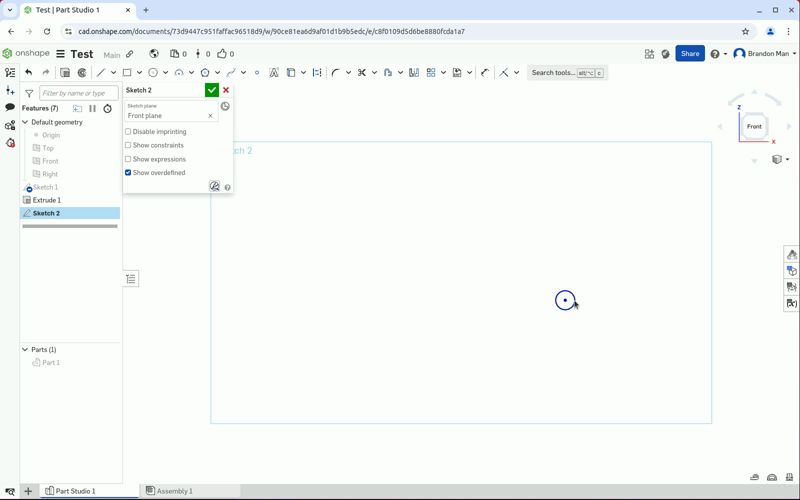
mouse_move(569, 305)
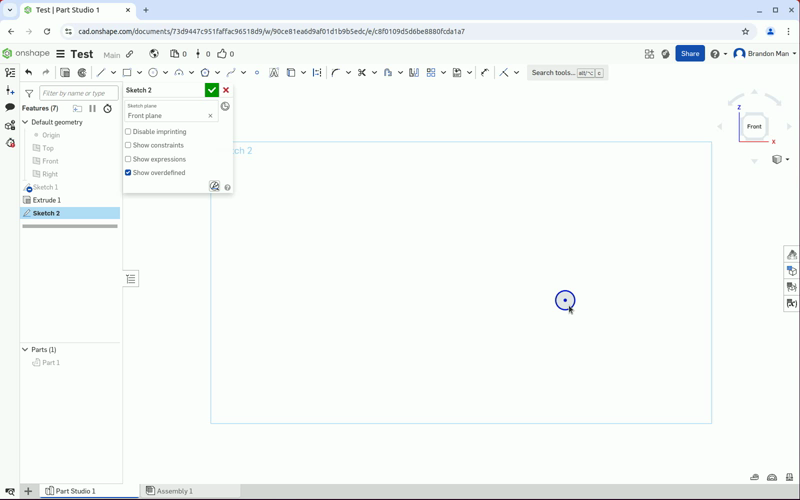
scroll(6)
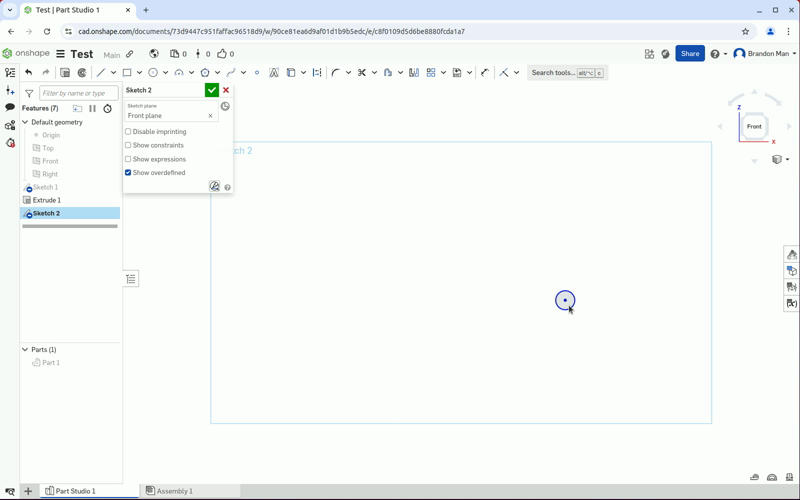
scroll(6)
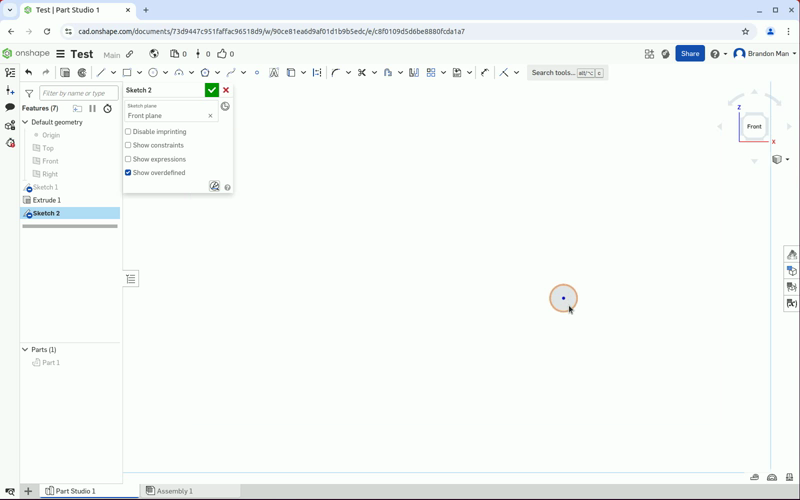
scroll(6)
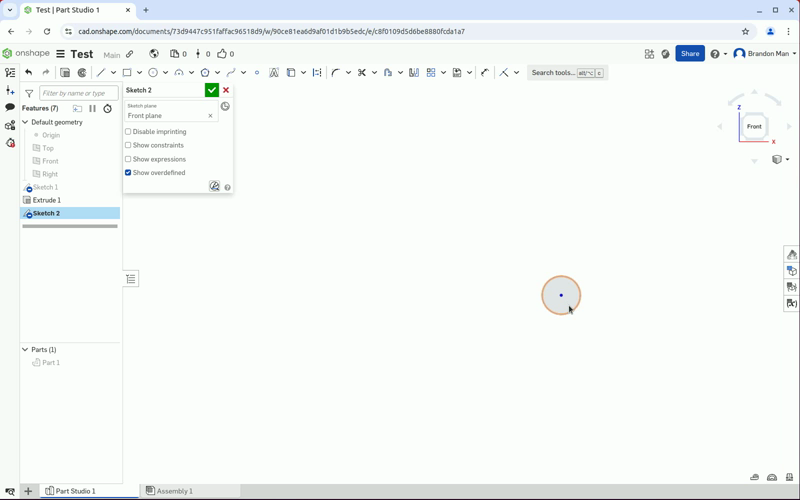
scroll(6)
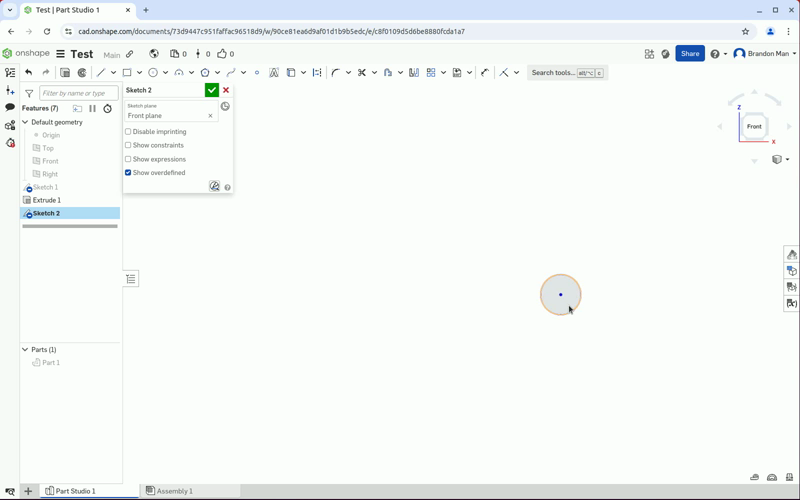
scroll(6)
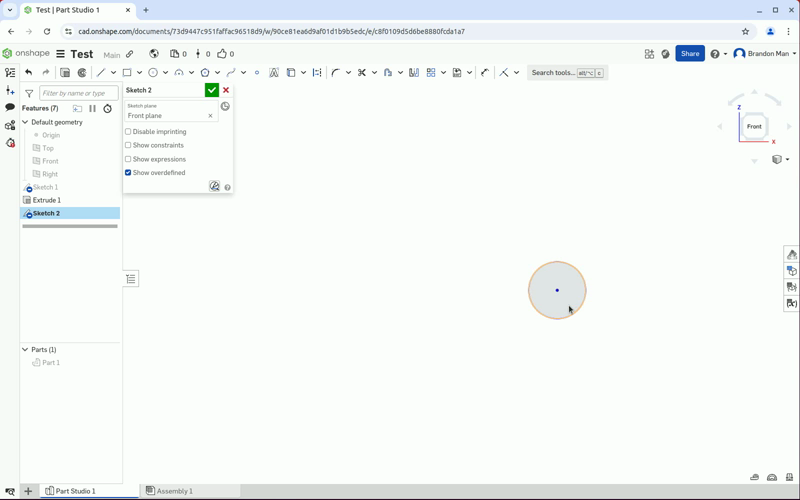
scroll(6)
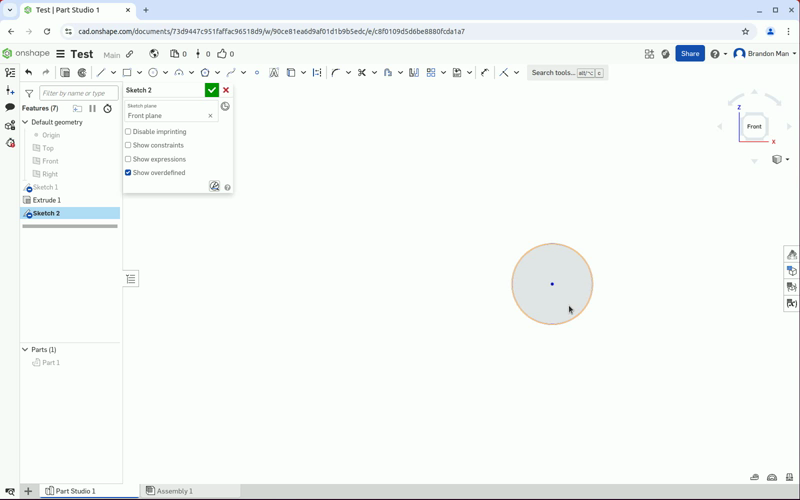
scroll(6)
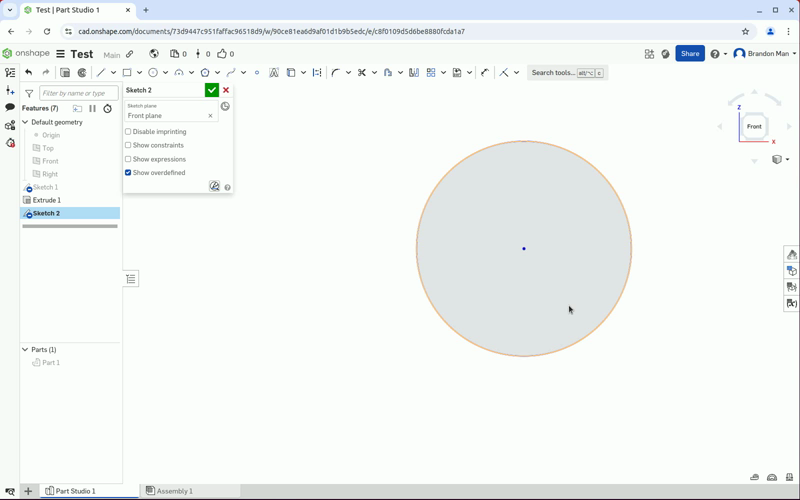
click(569, 305)
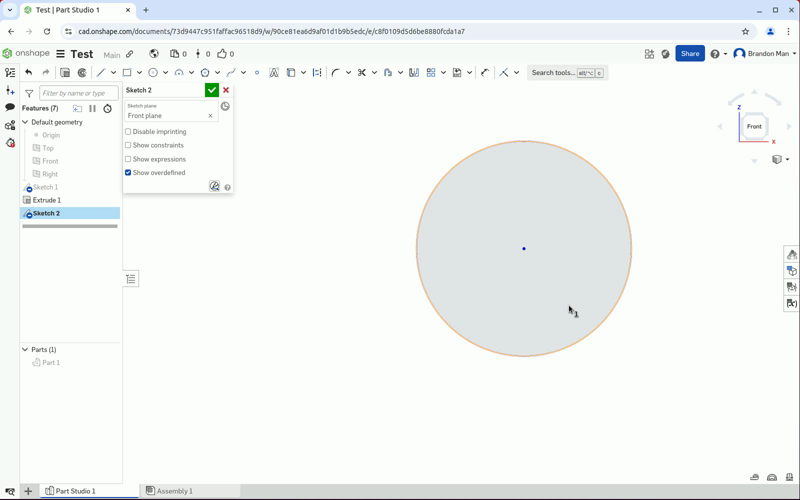
scroll(-6)
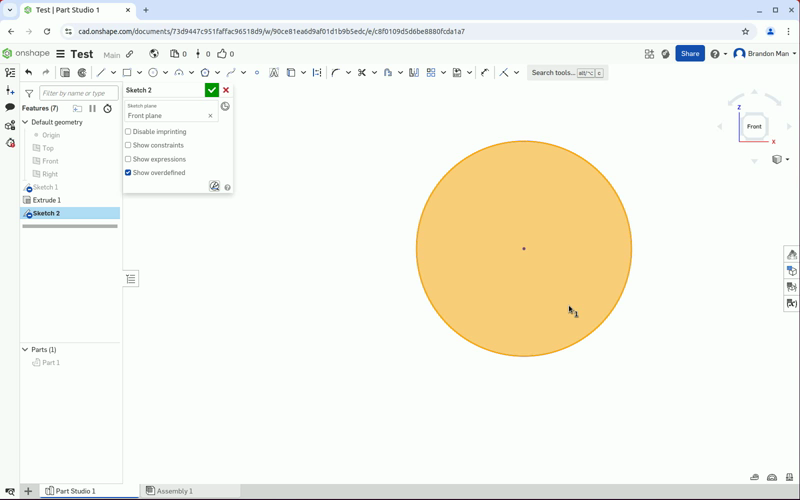
scroll(-6)
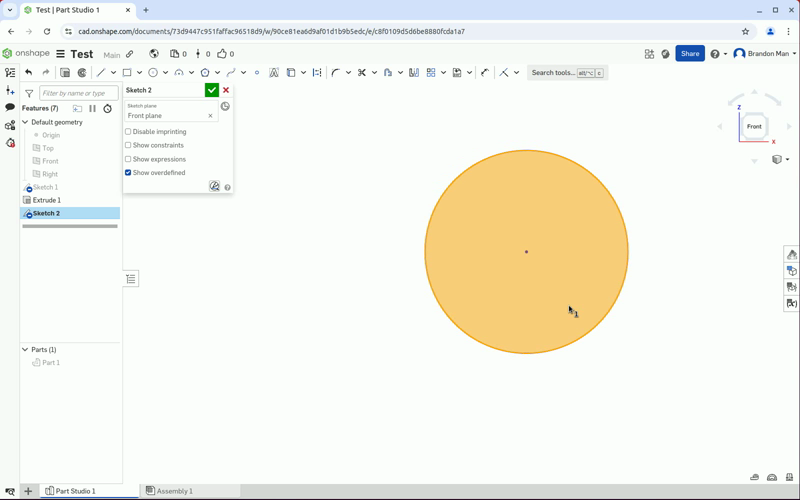
scroll(-6)
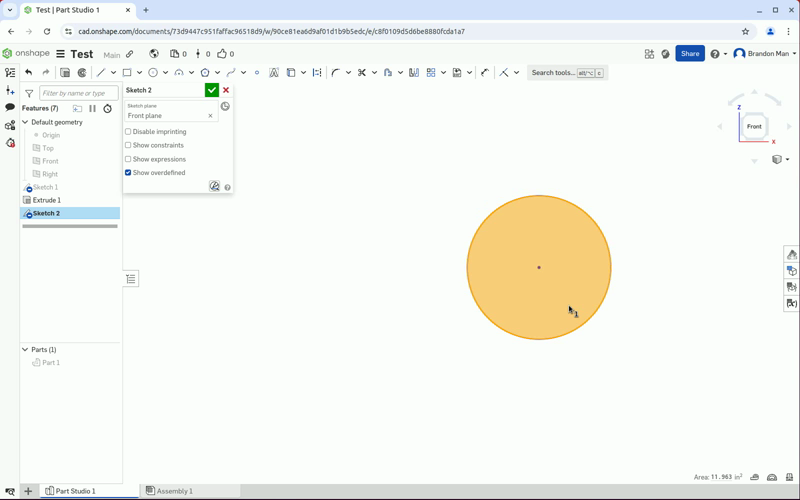
scroll(-6)
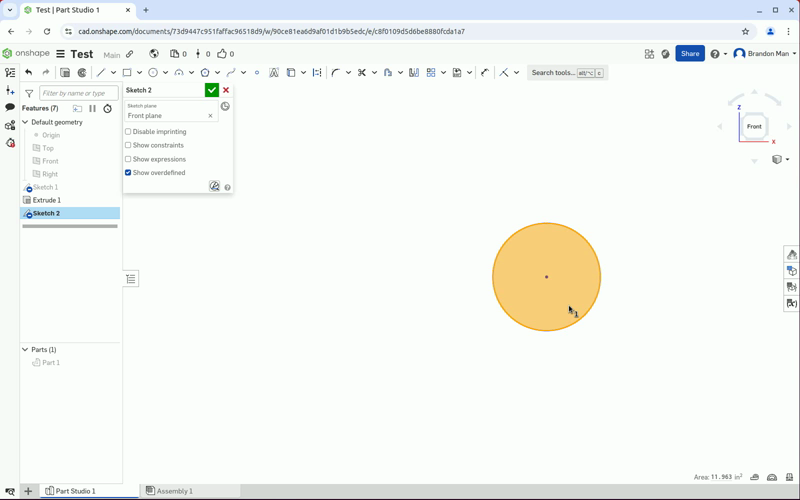
scroll(-6)
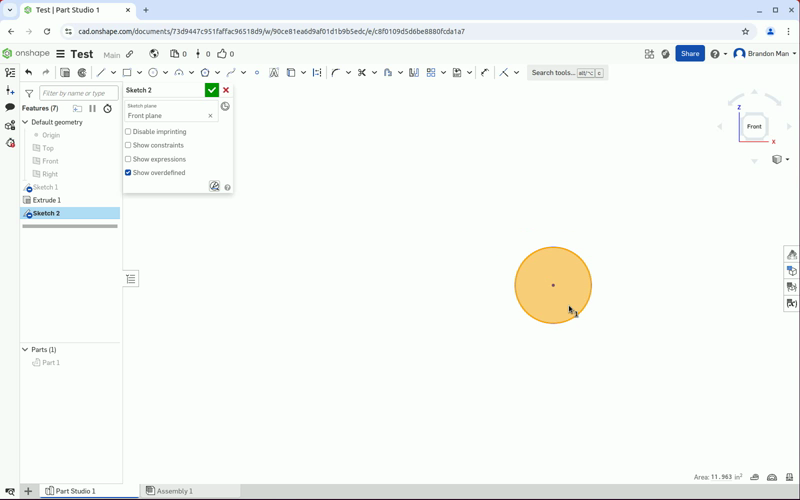
scroll(-6)
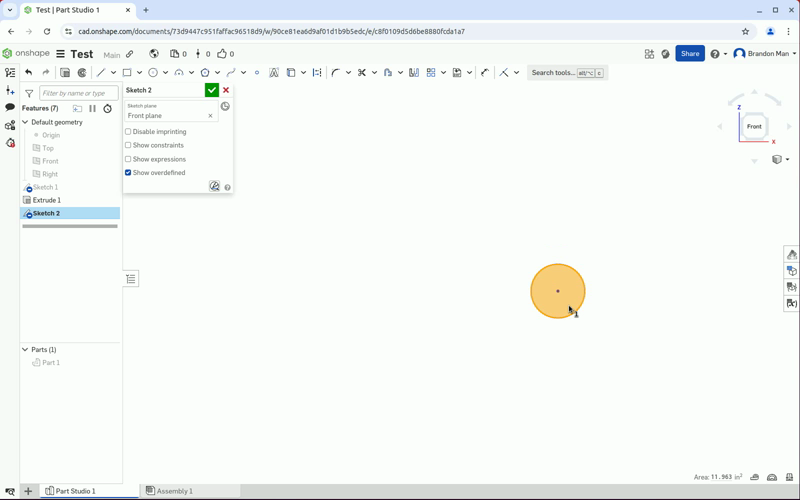
scroll(-6)
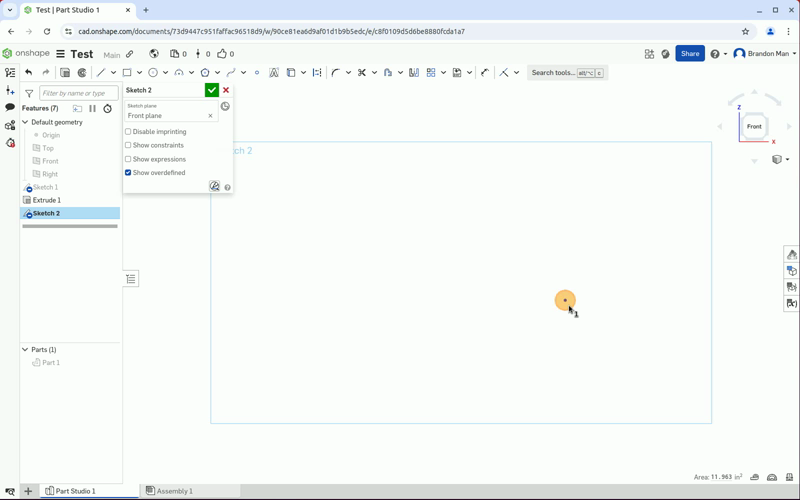
mouse_move(73, 352)
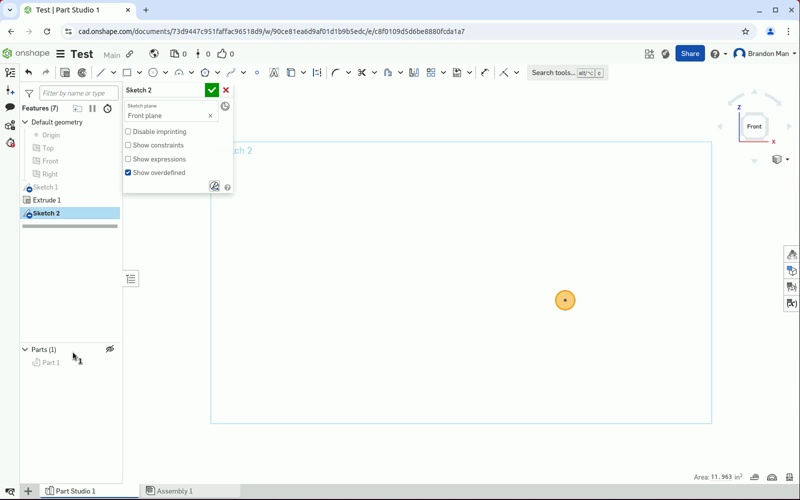
key(shift+y)
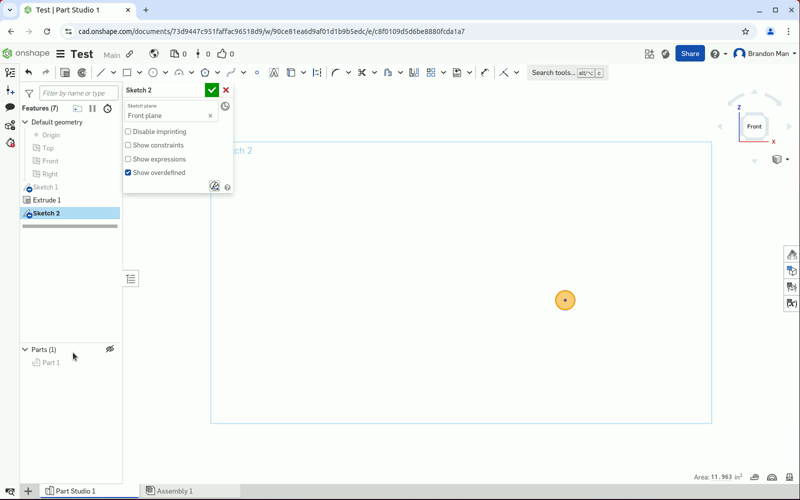
key(shift+e)
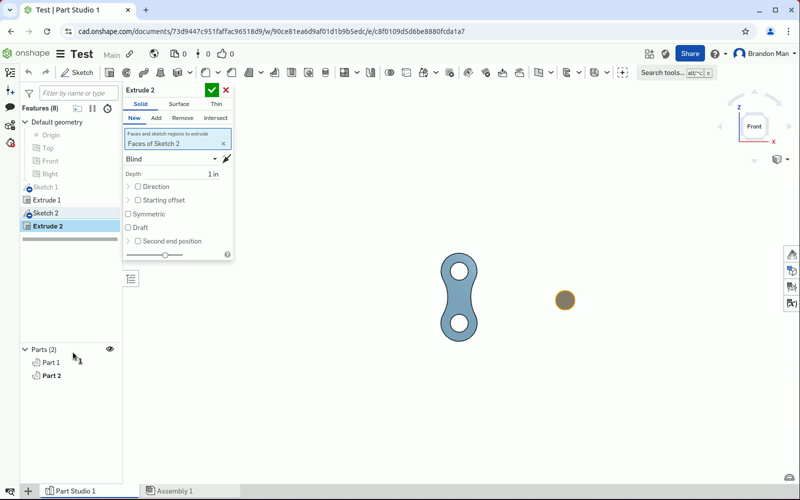
mouse_move(143, 106)
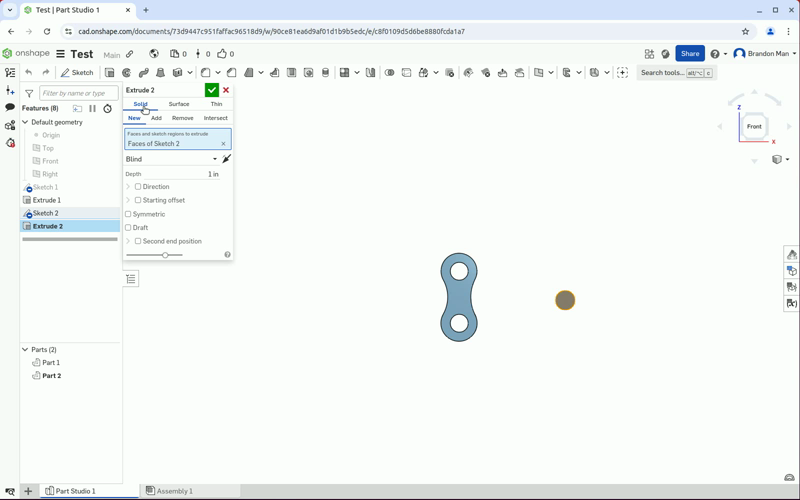
click(143, 106)
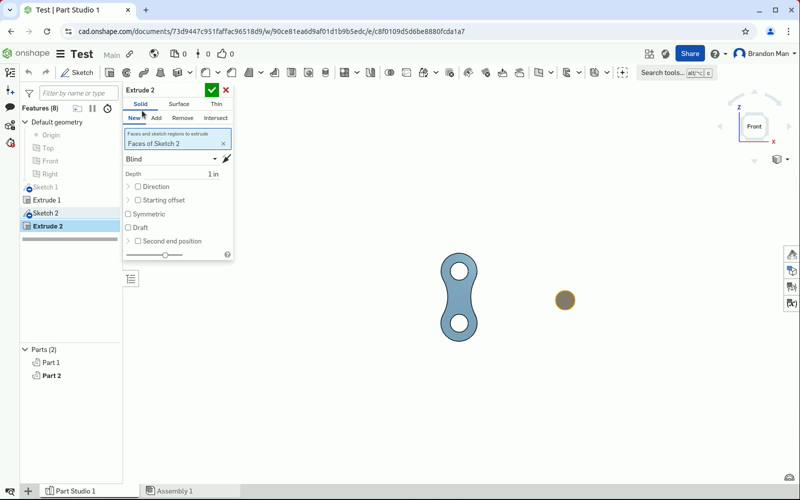
mouse_move(137, 120)
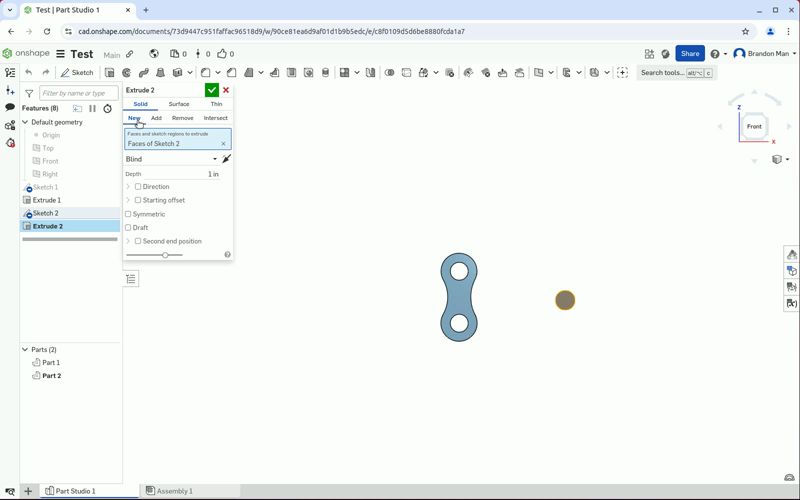
click(137, 120)
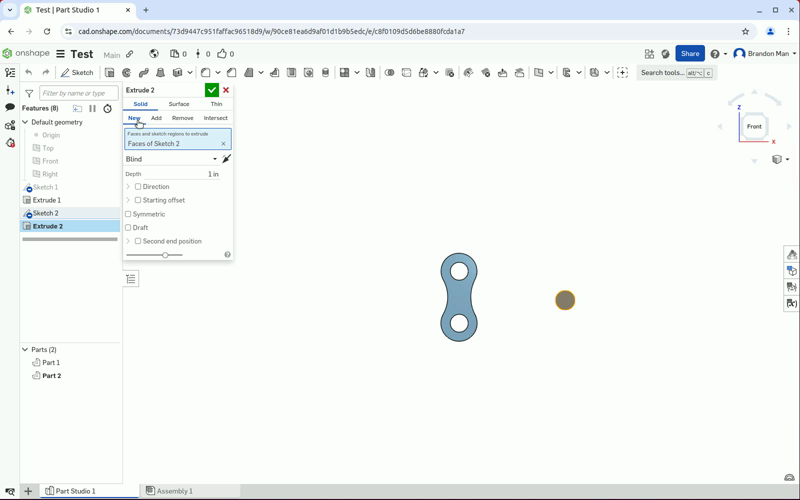
key(tab, 4)
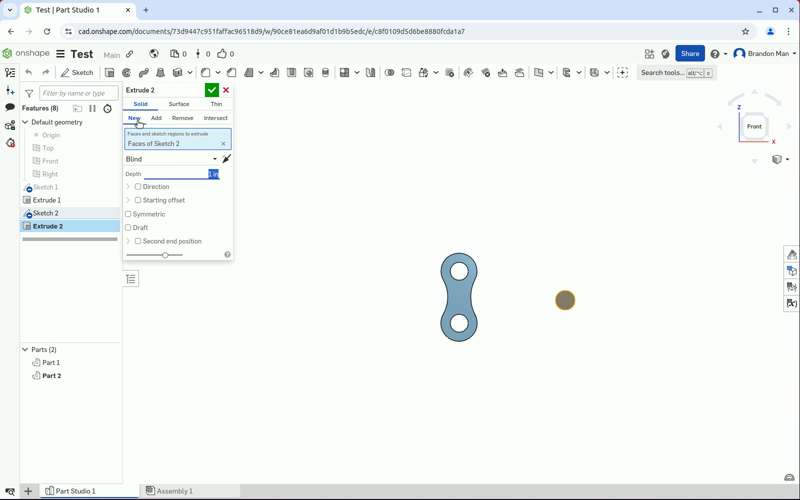
text(5.296)
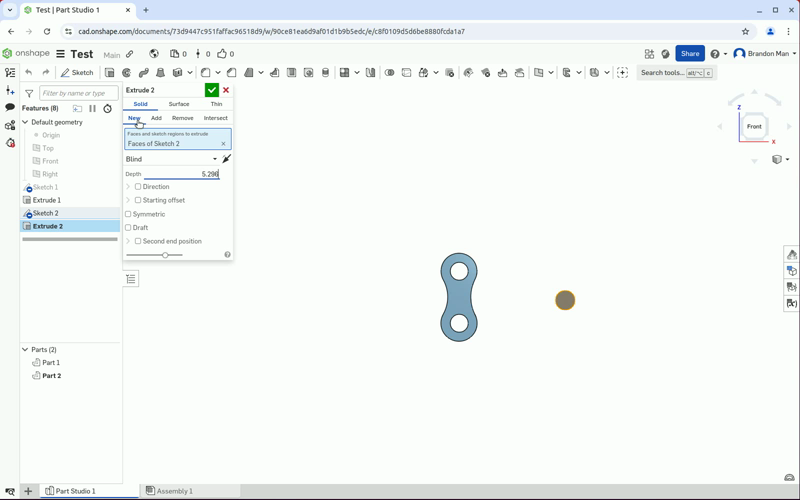
key(enter)
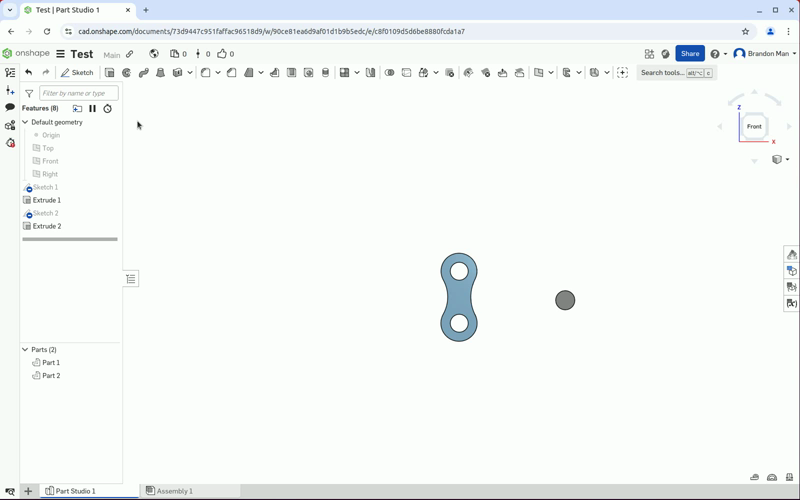
key(shift+h)
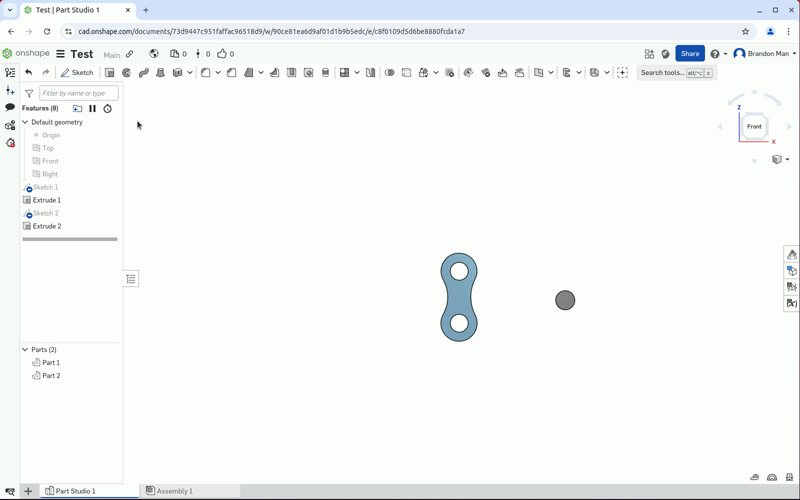
key(shift+h)
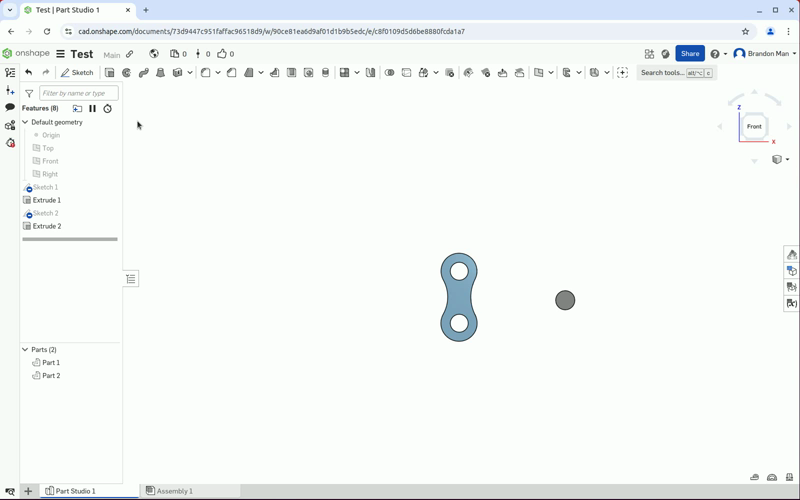
mouse_move(73, 189)
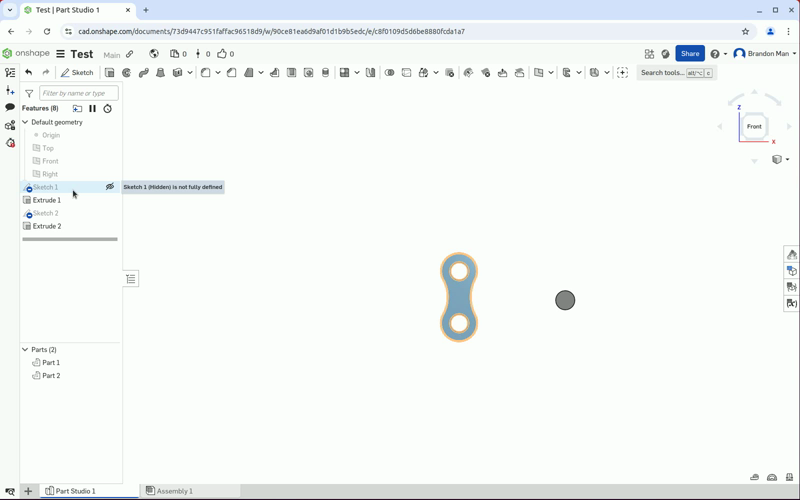
click(73, 189)
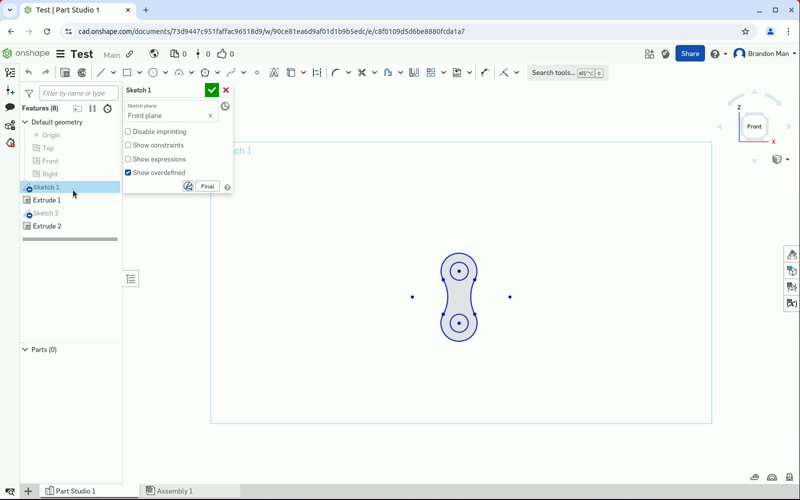
mouse_move(229, 92)
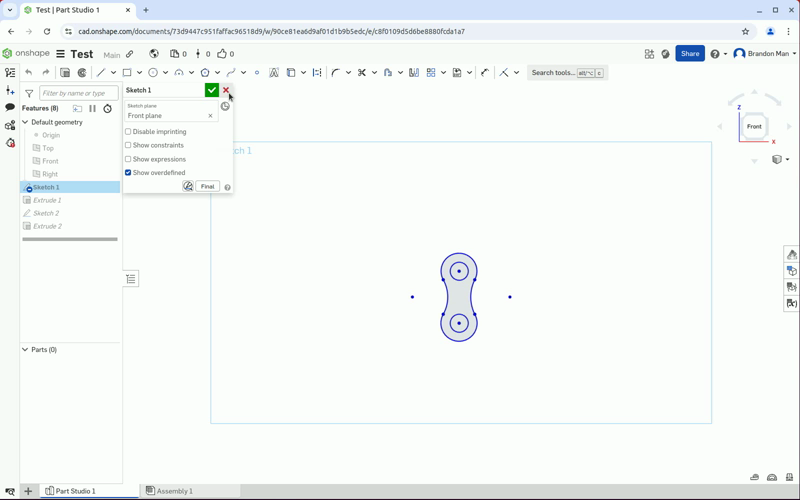
click(229, 92)
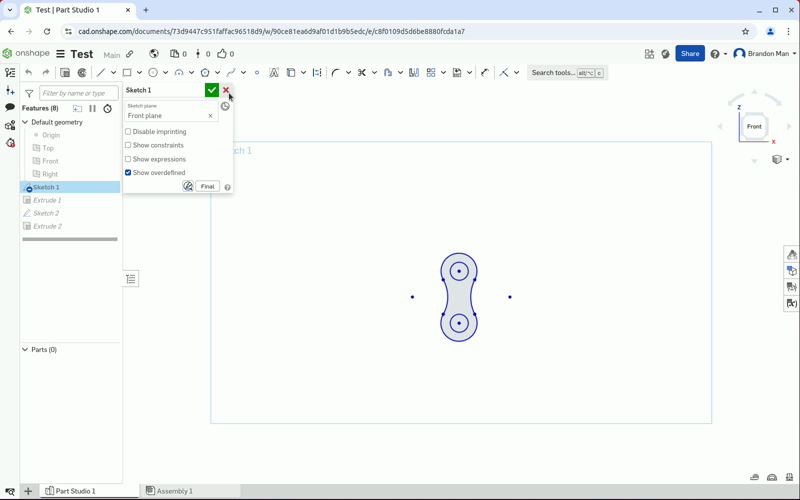
key(shift+s)
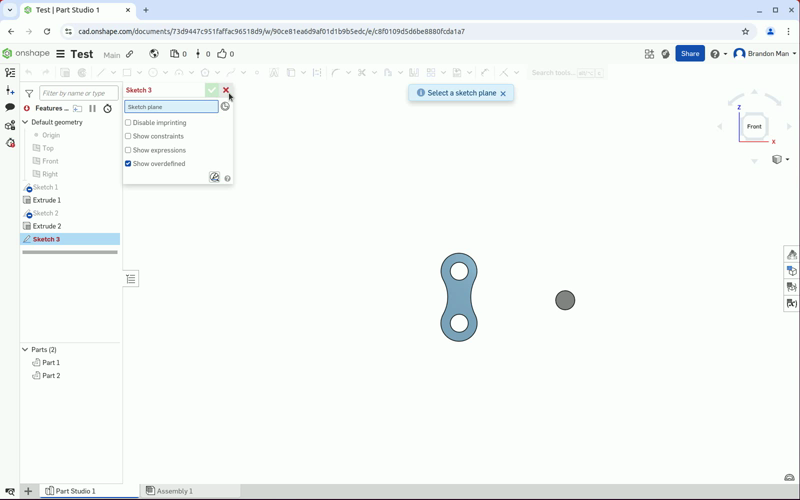
mouse_move(73, 163)
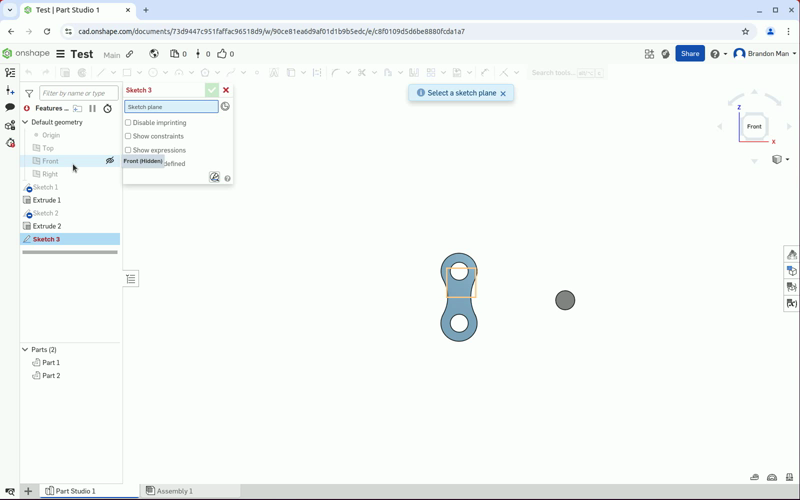
click(73, 163)
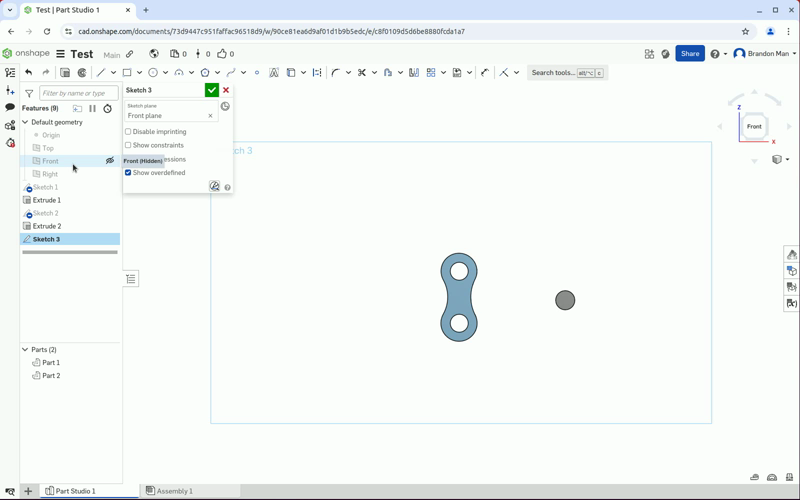
mouse_move(73, 352)
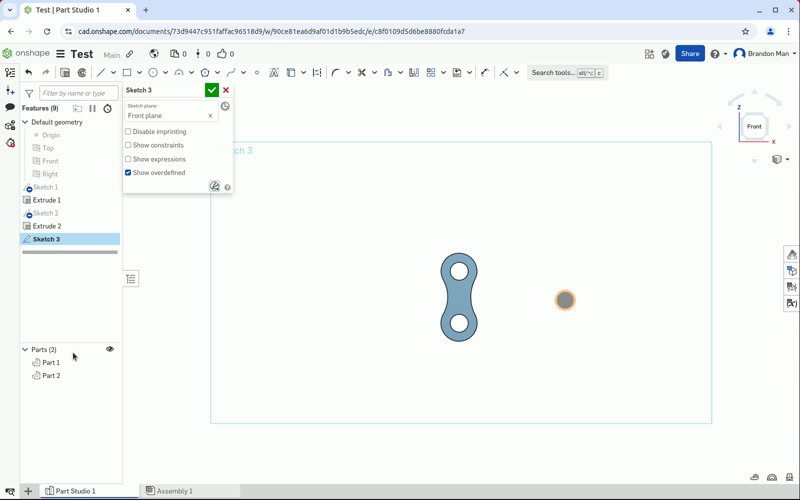
key(y)
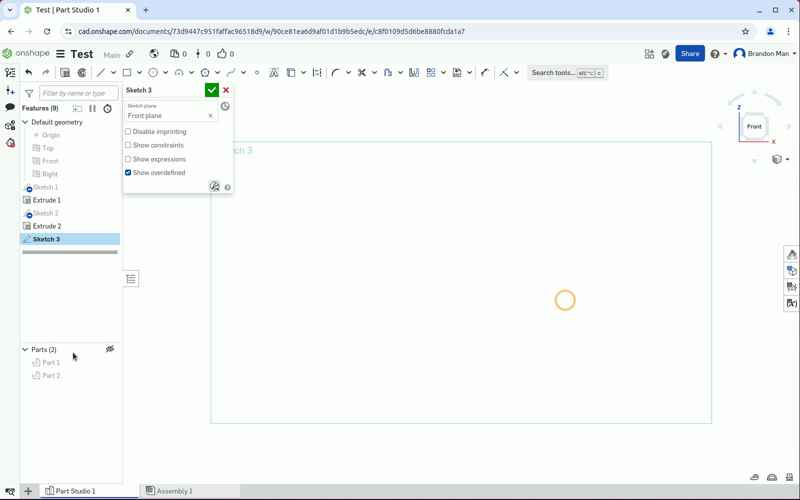
key(c)
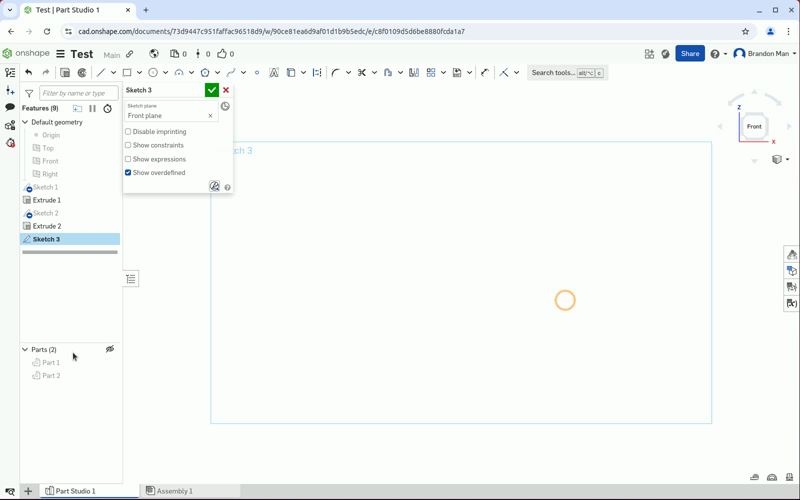
key_down(shift)
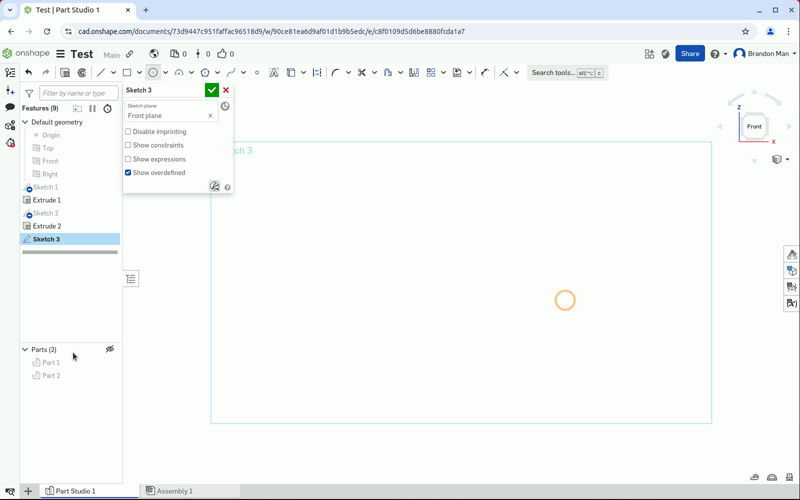
mouse_move(532, 295)
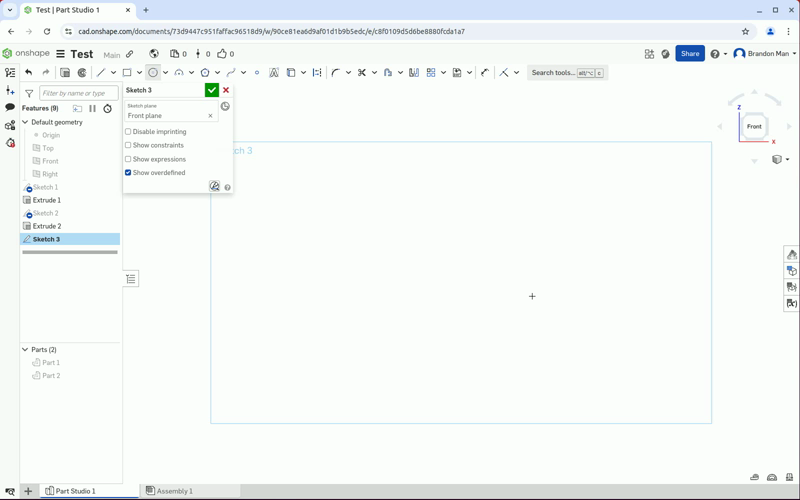
click(532, 295)
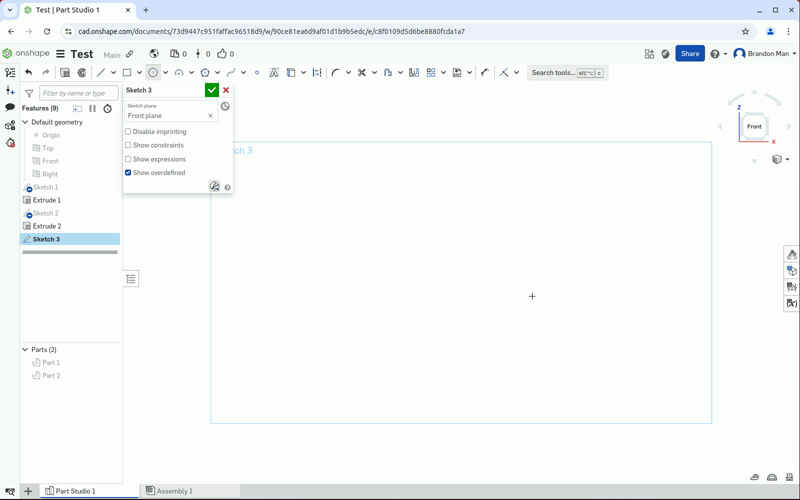
key_up(shift)
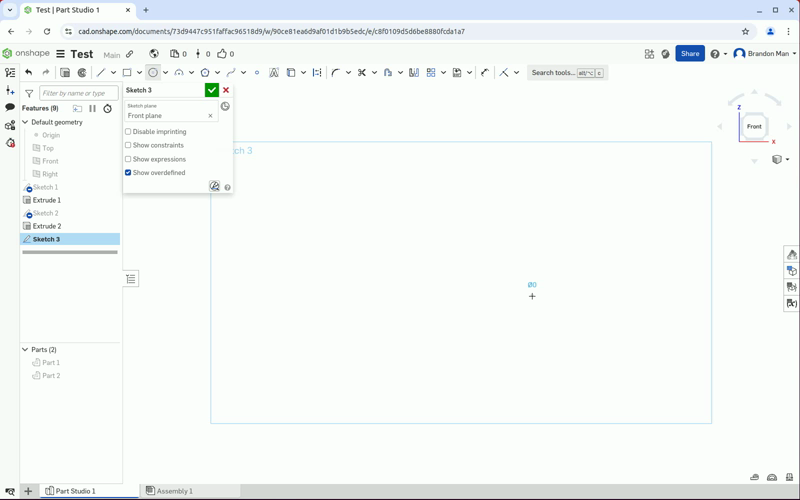
mouse_move(541, 295)
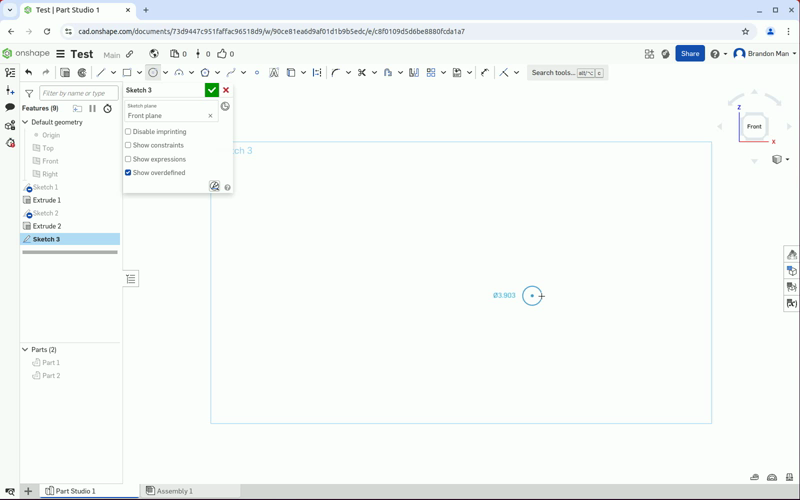
click(541, 295)
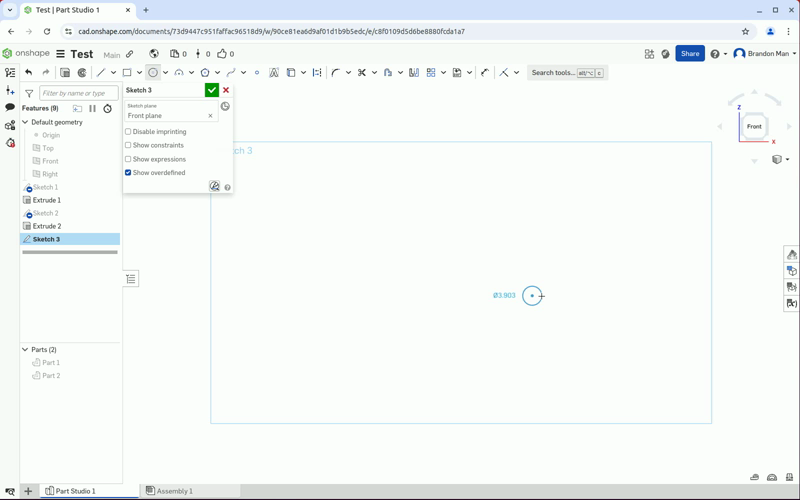
key(esc)
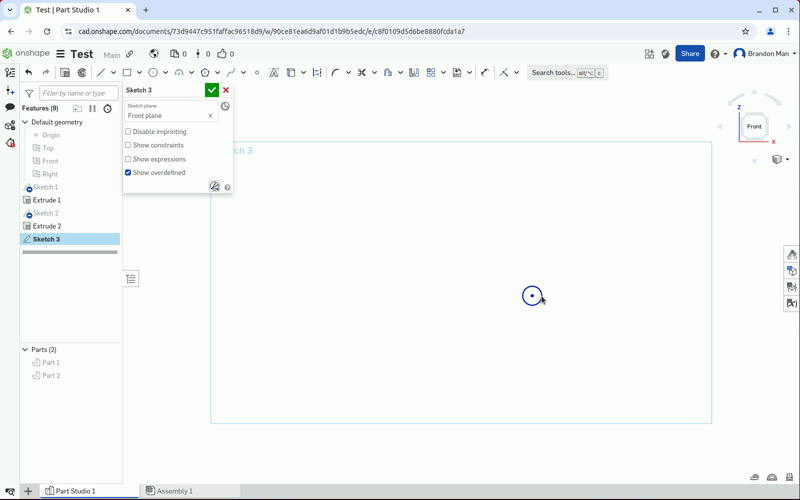
mouse_move(529, 290)
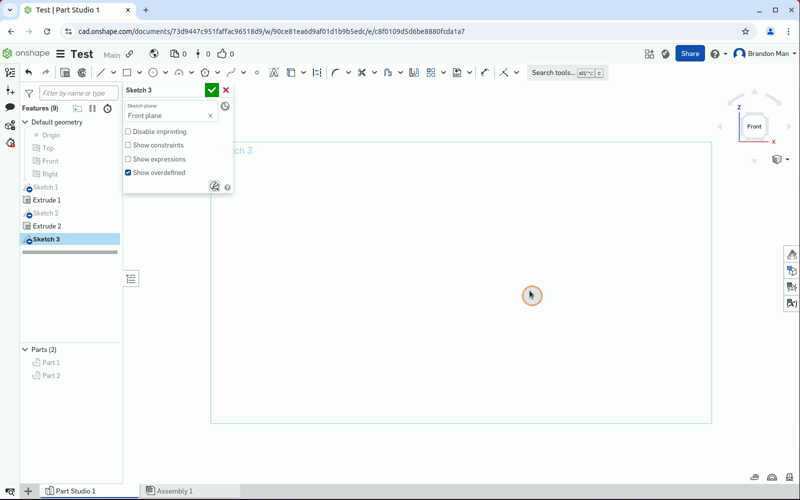
scroll(6)
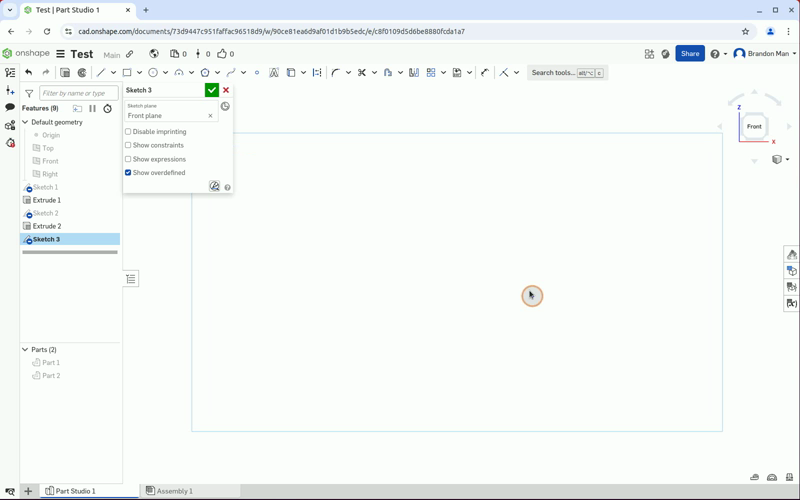
scroll(6)
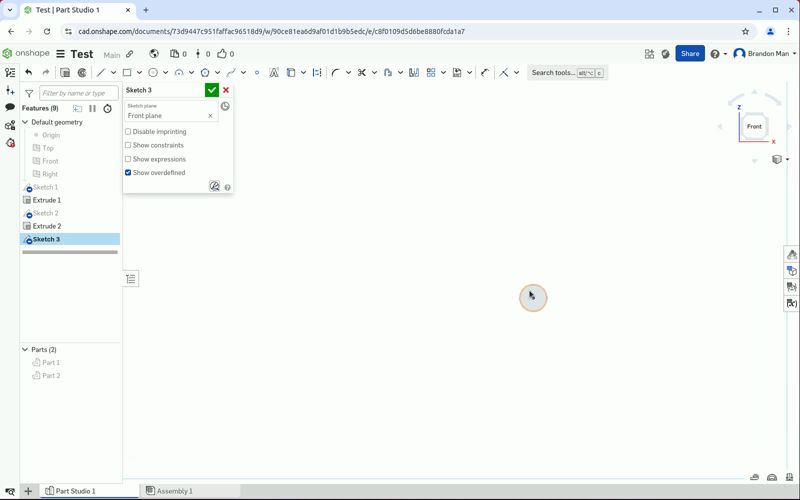
scroll(6)
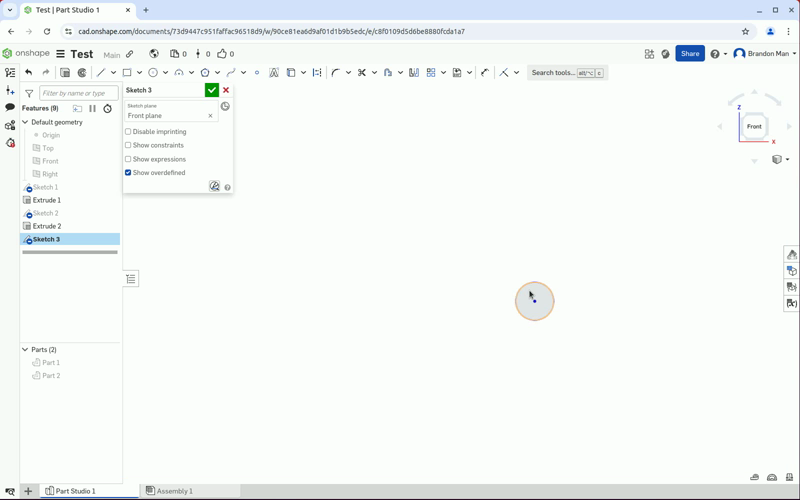
scroll(6)
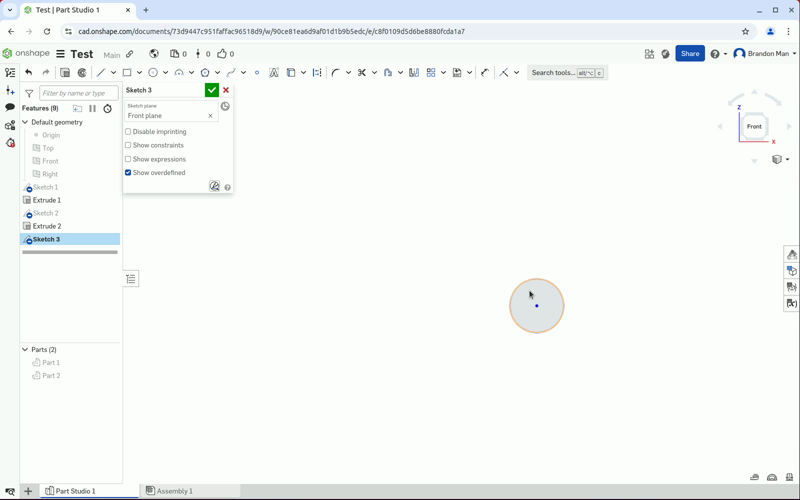
scroll(6)
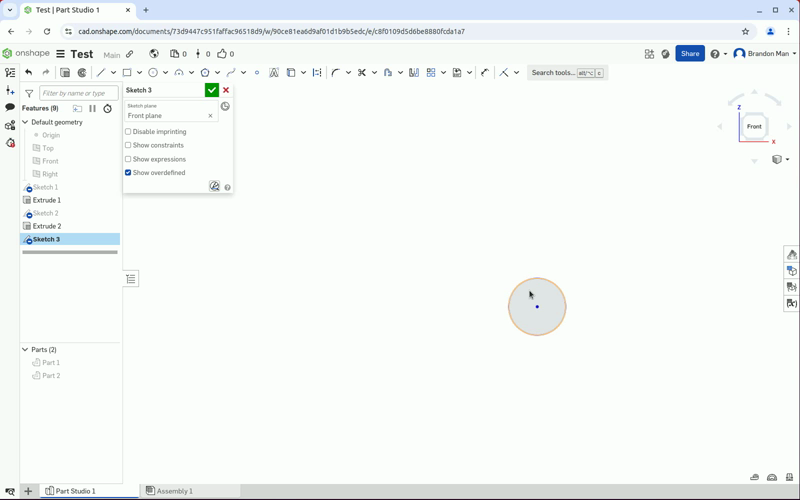
scroll(6)
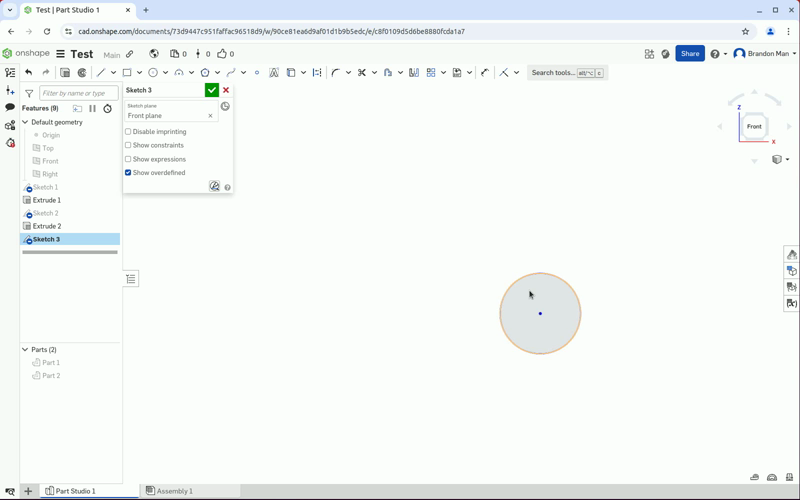
scroll(6)
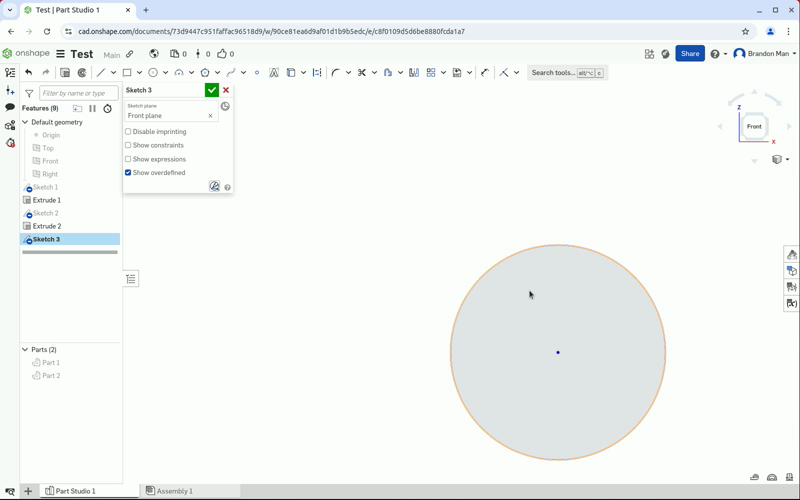
click(529, 290)
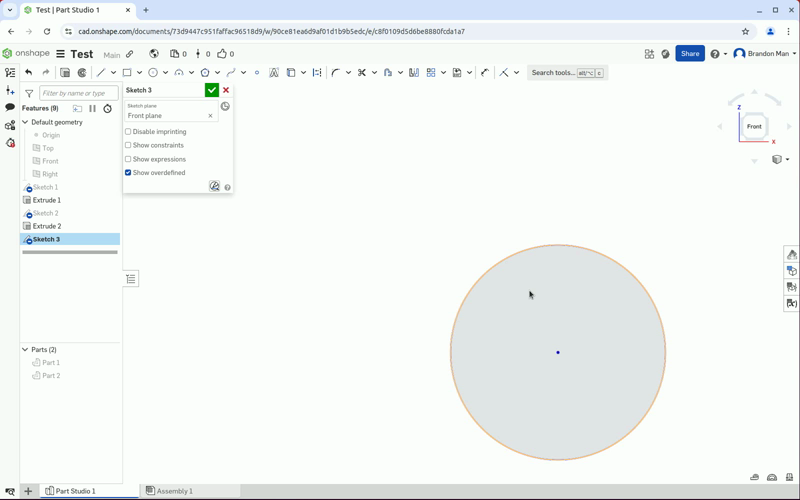
scroll(-6)
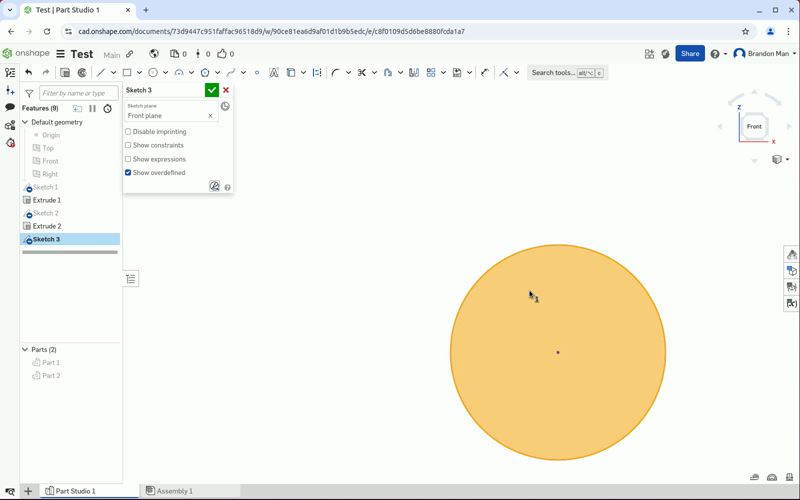
scroll(-6)
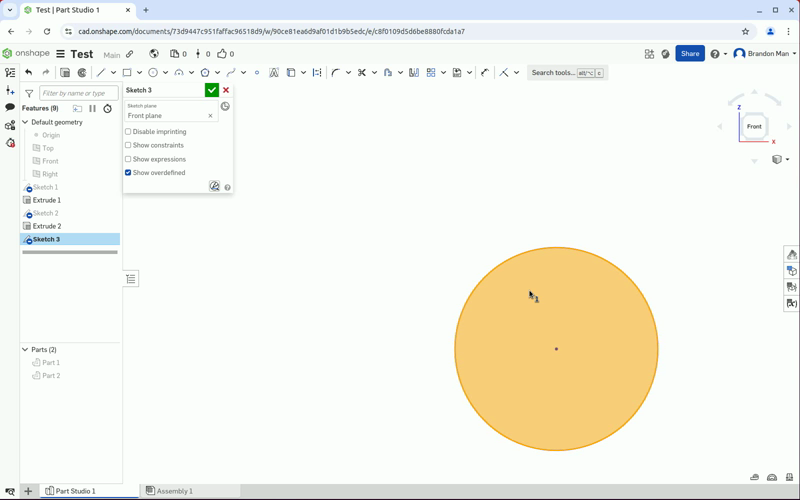
scroll(-6)
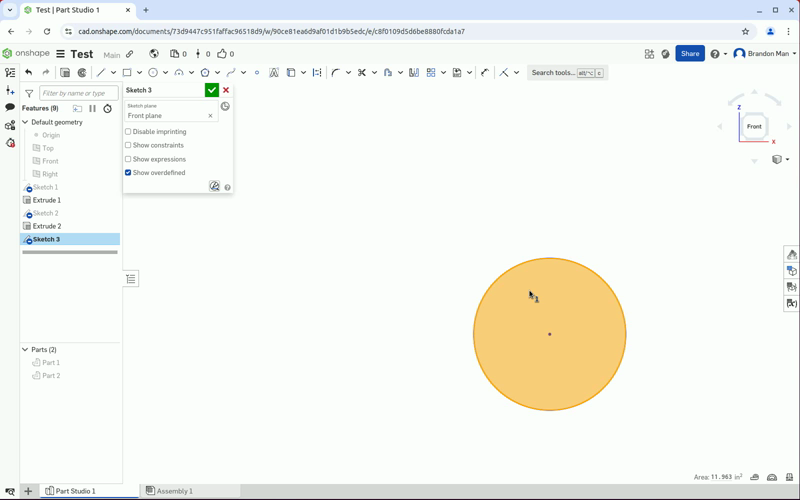
scroll(-6)
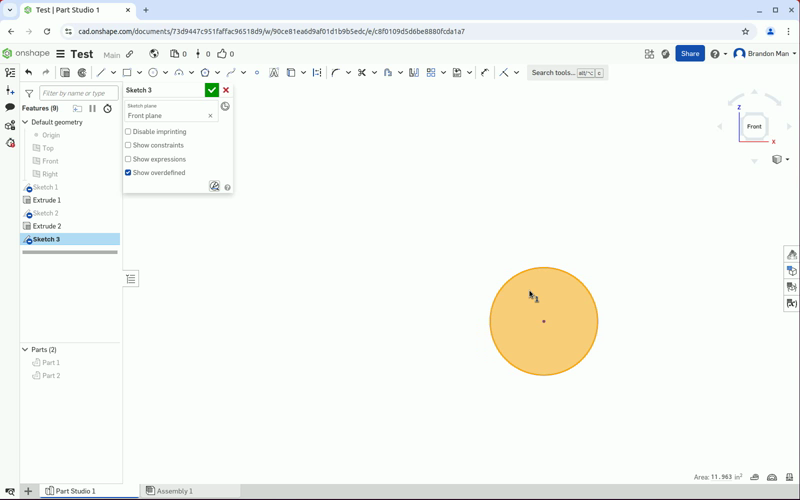
scroll(-6)
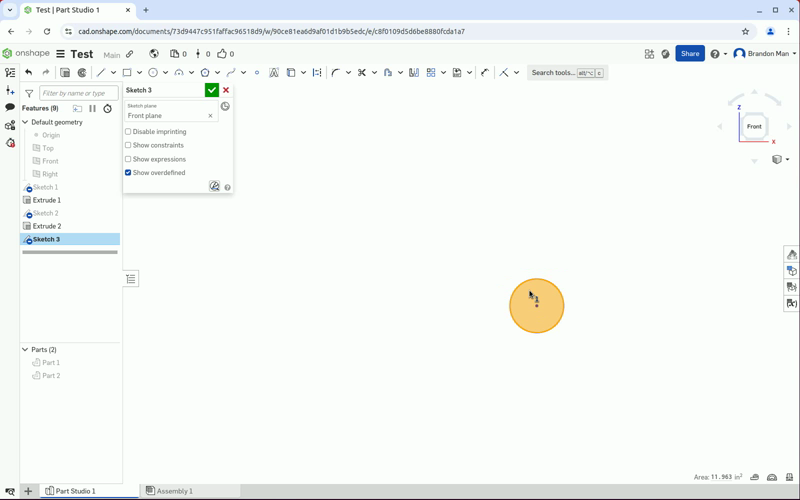
scroll(-6)
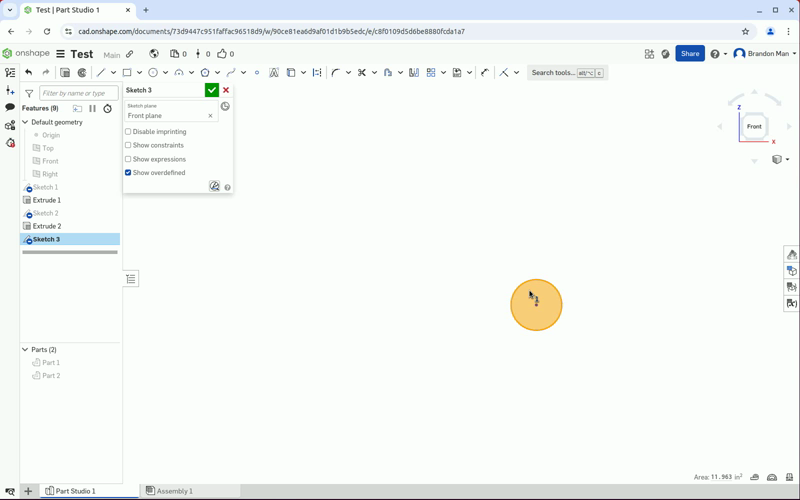
scroll(-6)
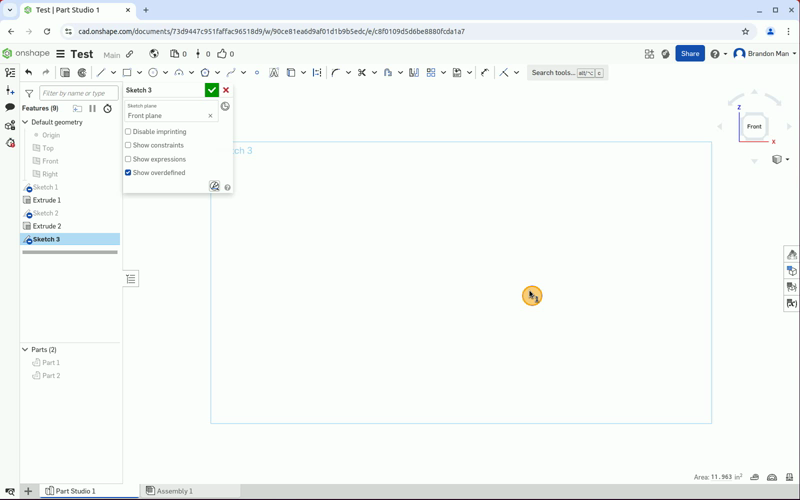
mouse_move(73, 352)
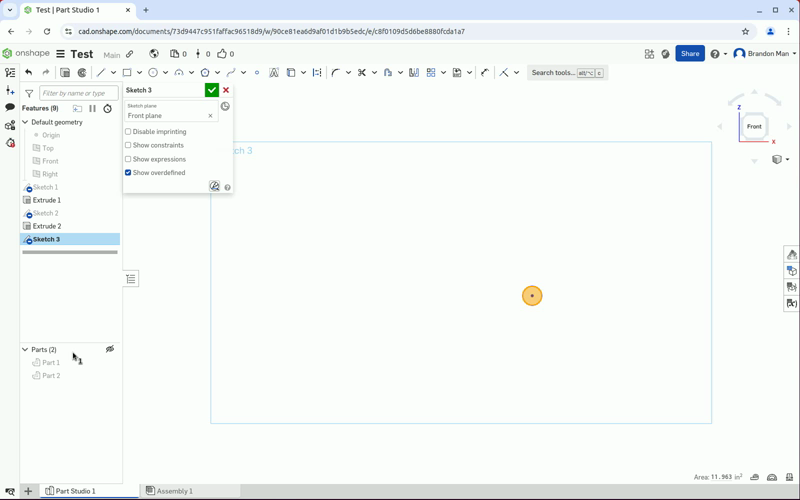
key(shift+y)
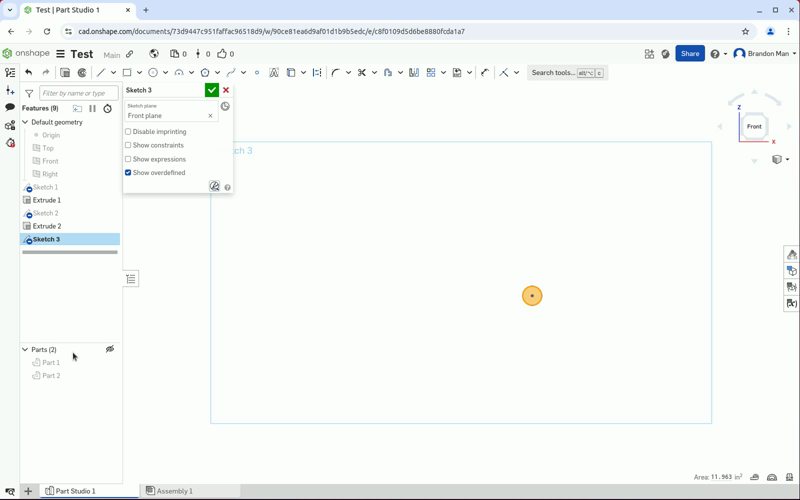
key(shift+e)
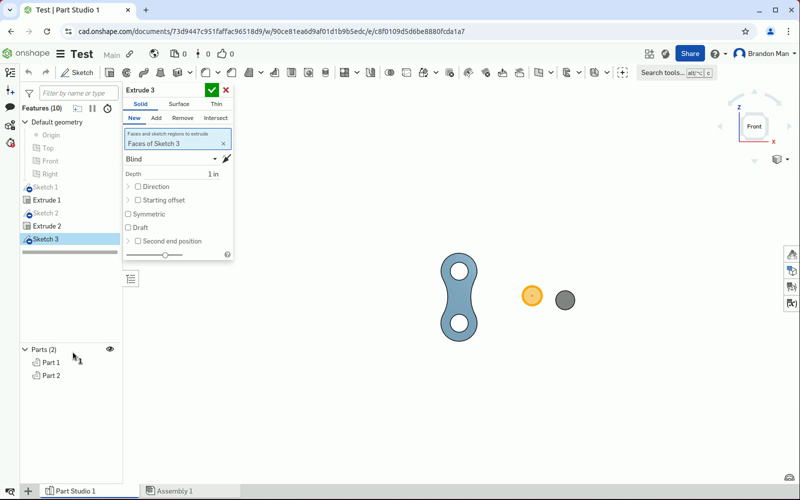
mouse_move(143, 106)
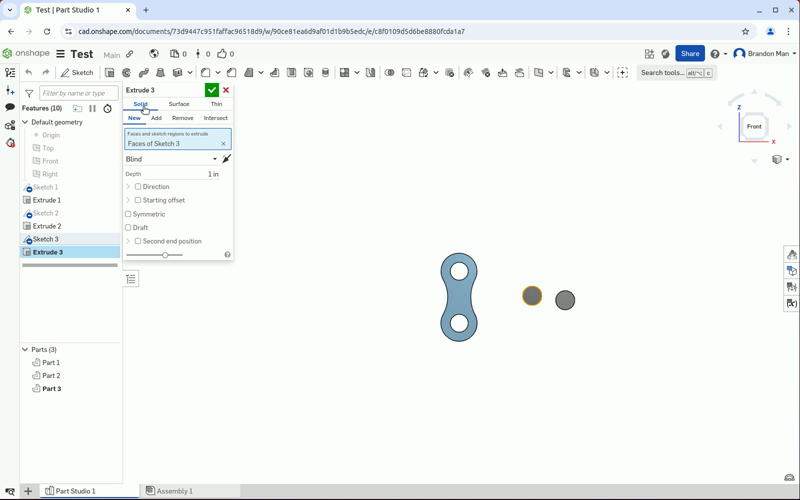
click(143, 106)
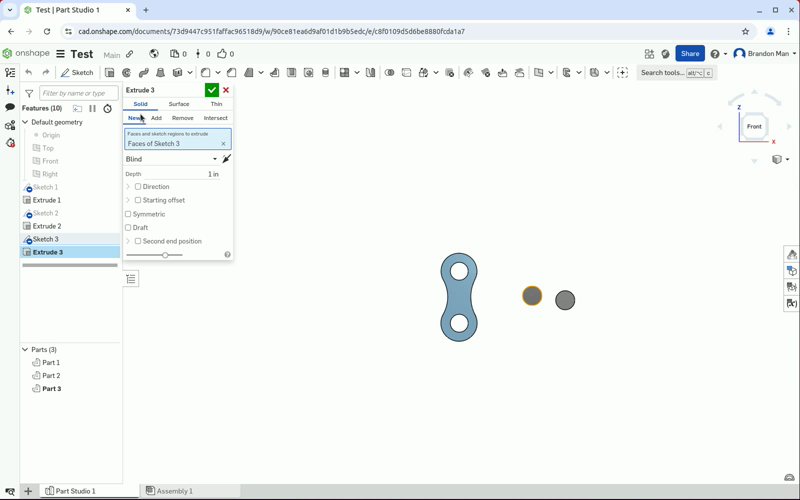
mouse_move(137, 120)
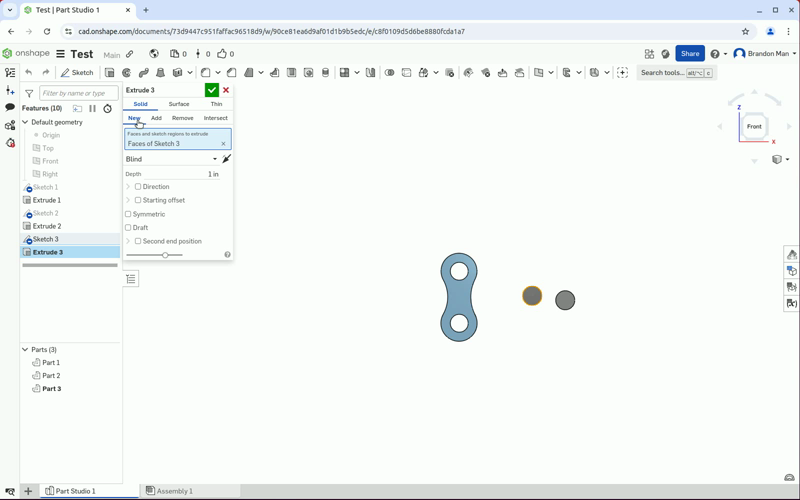
click(137, 120)
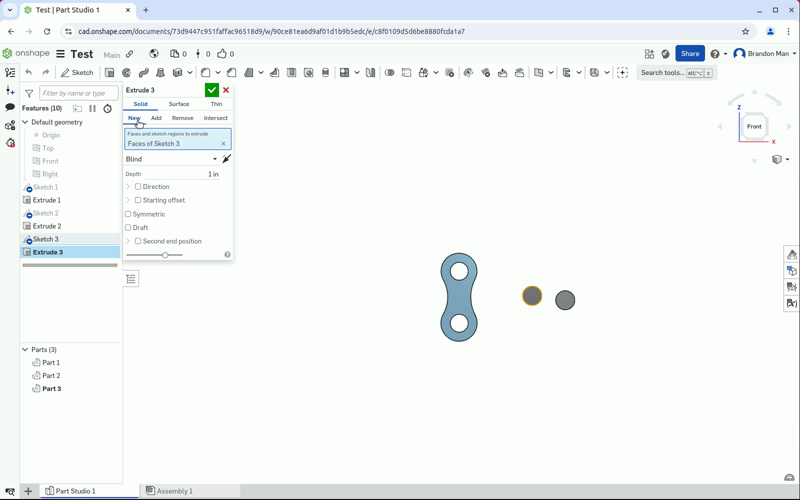
key(tab, 4)
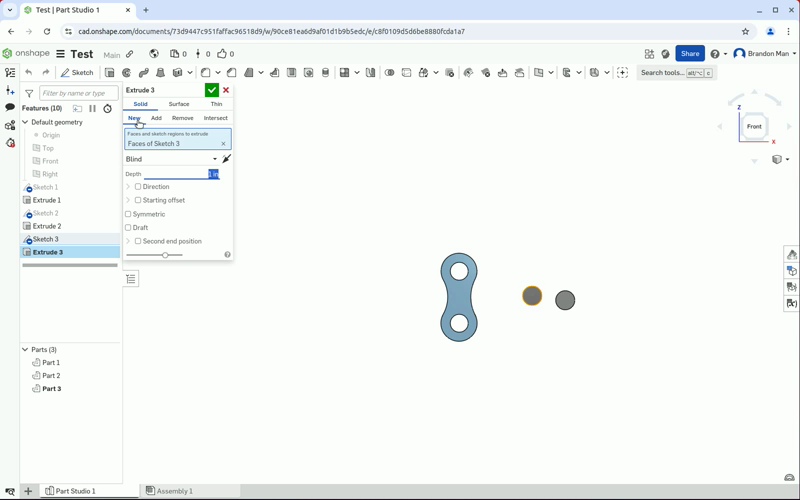
text(6.258)
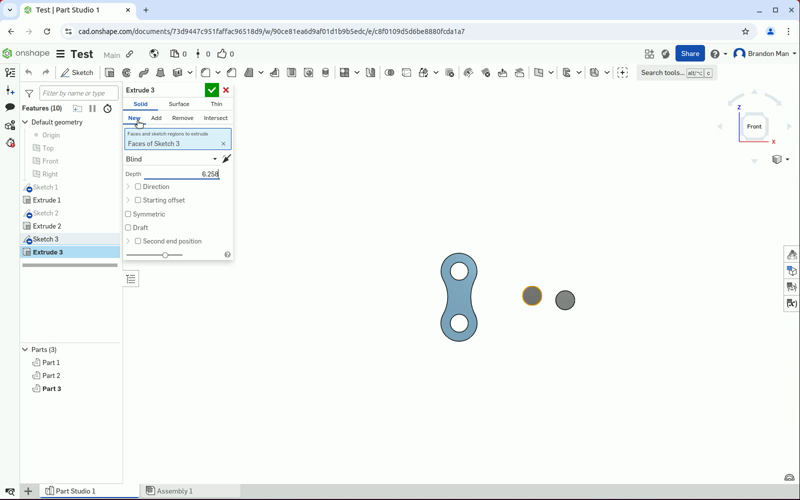
key(enter)
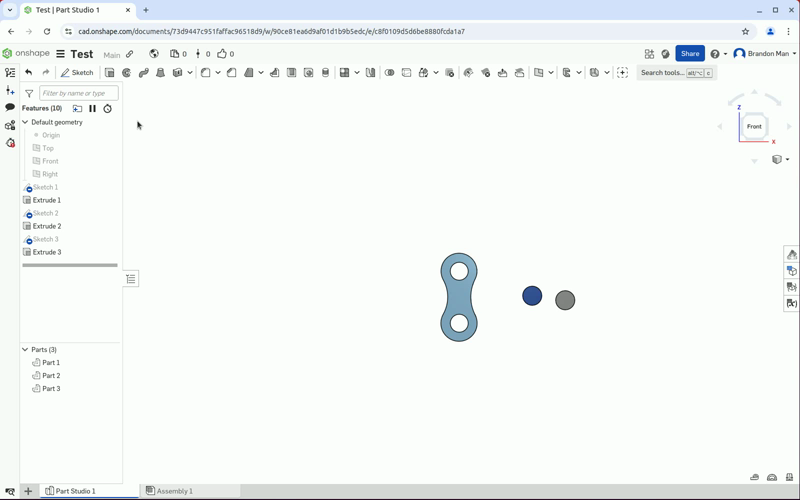
key(shift+h)
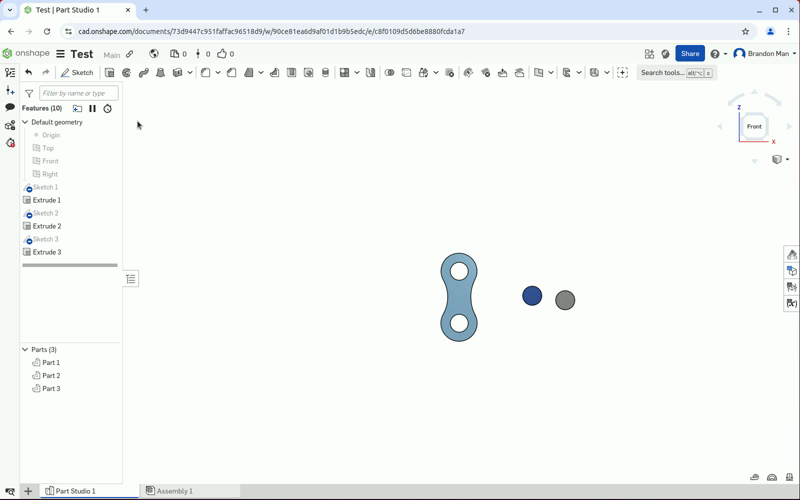
key(shift+h)
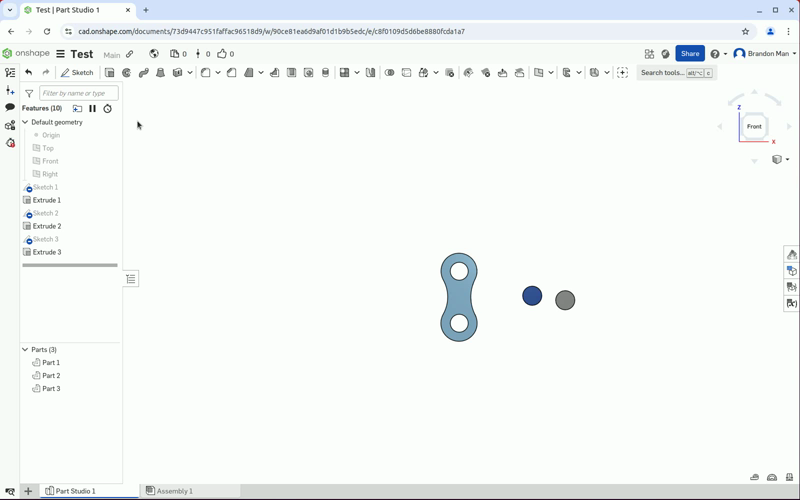
mouse_move(73, 189)
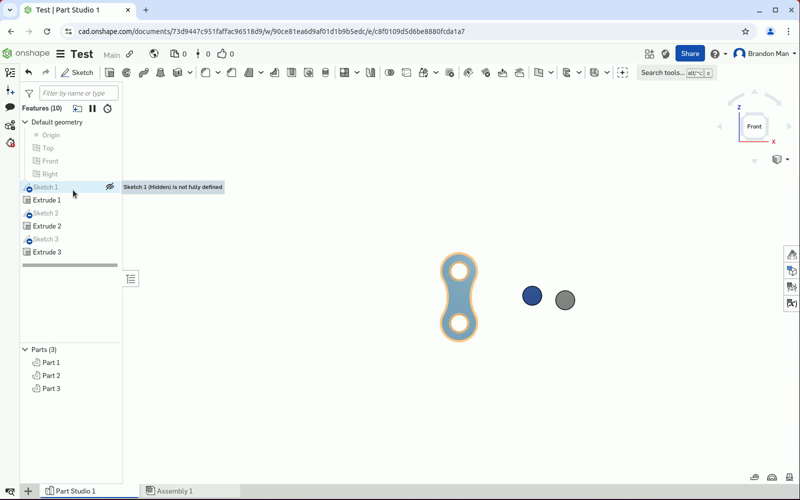
click(73, 189)
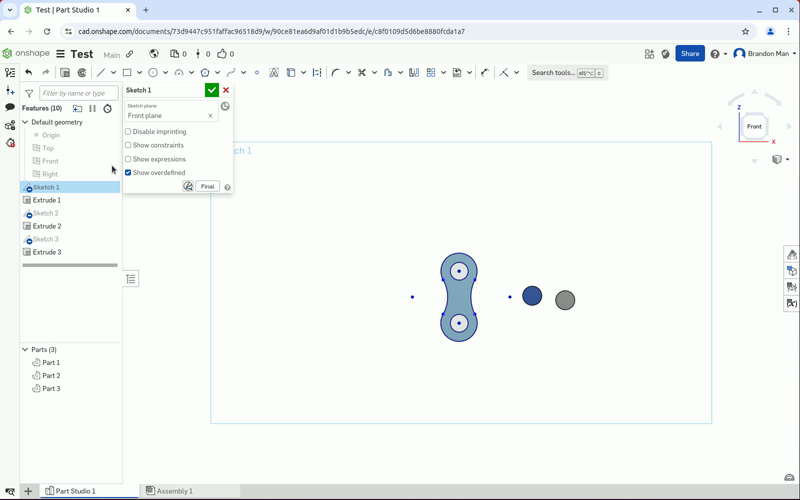
mouse_move(229, 92)
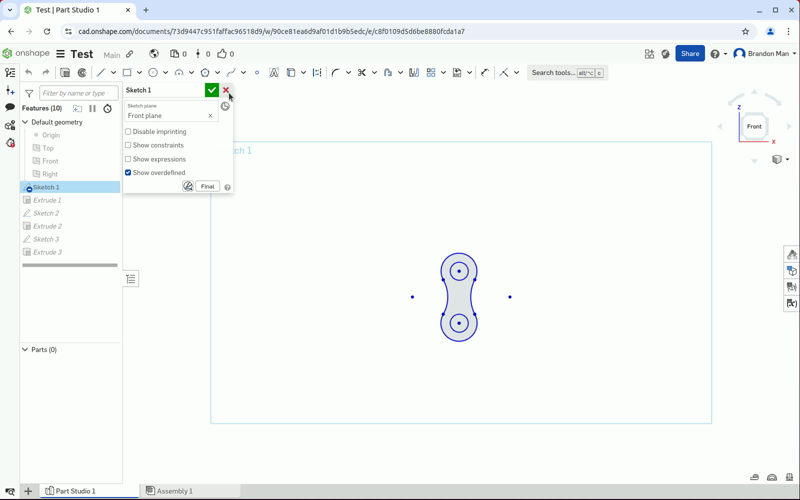
click(229, 92)
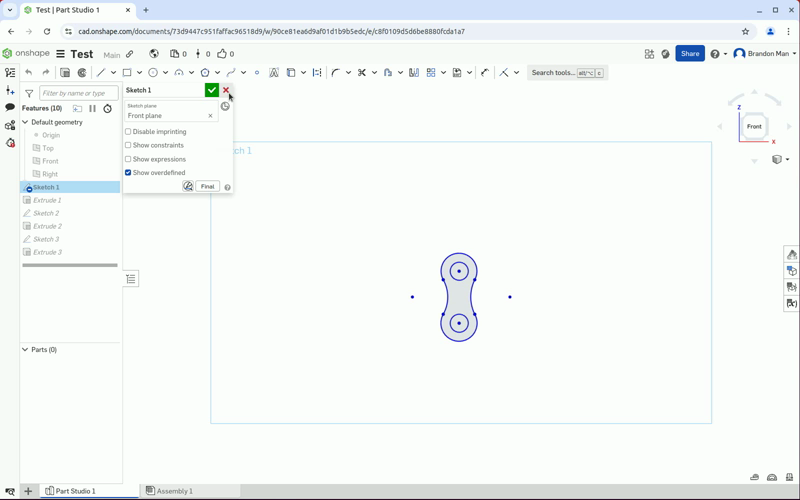
key(shift+s)
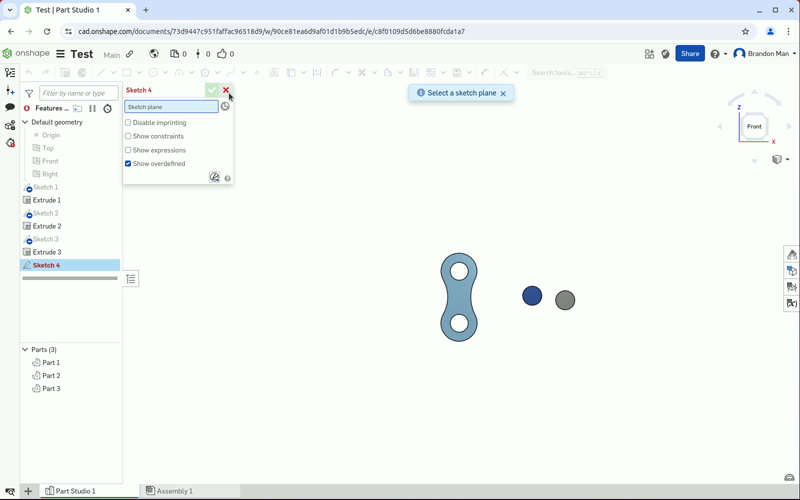
mouse_move(73, 163)
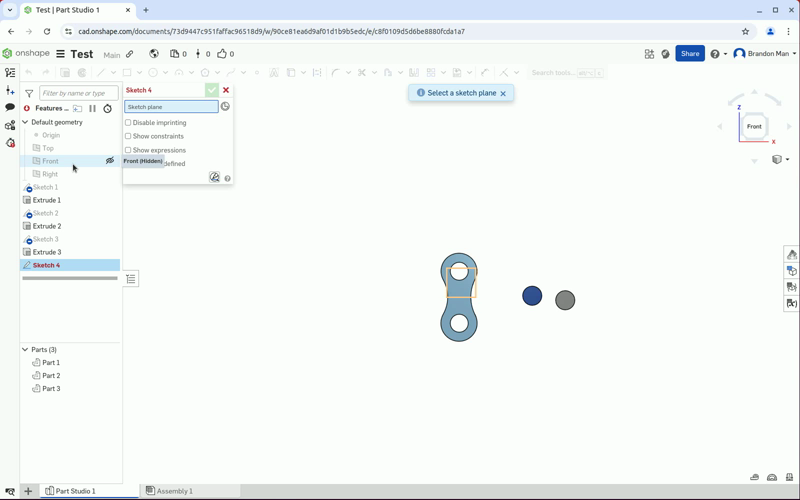
click(73, 163)
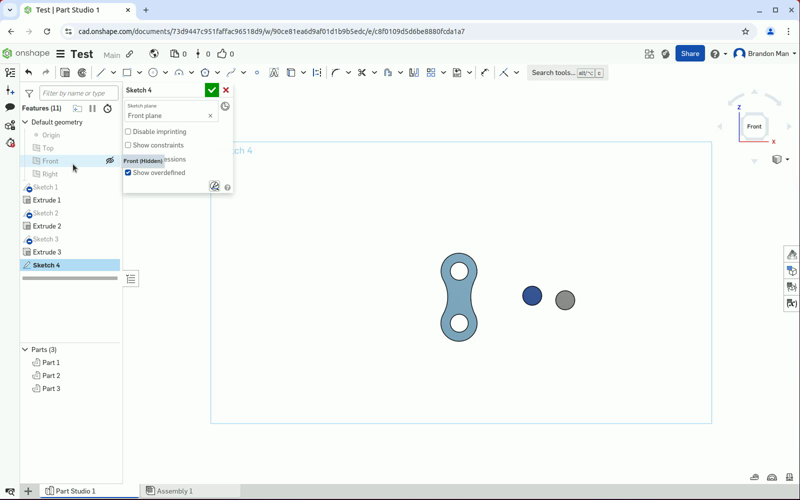
mouse_move(73, 352)
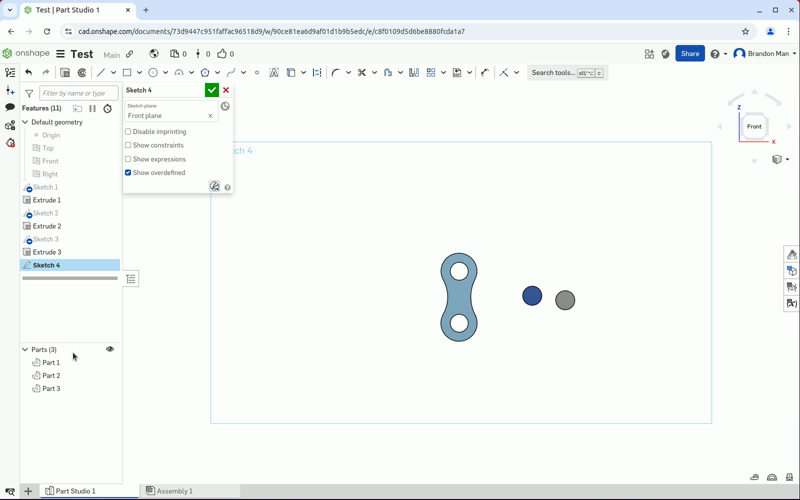
key(y)
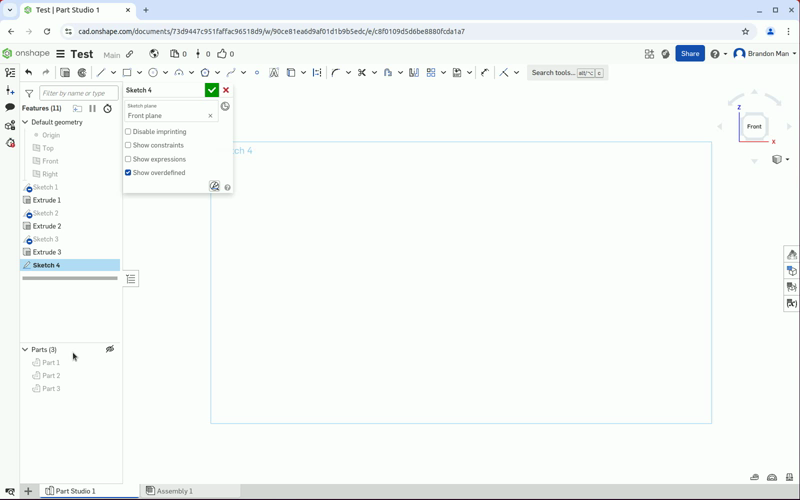
key(c)
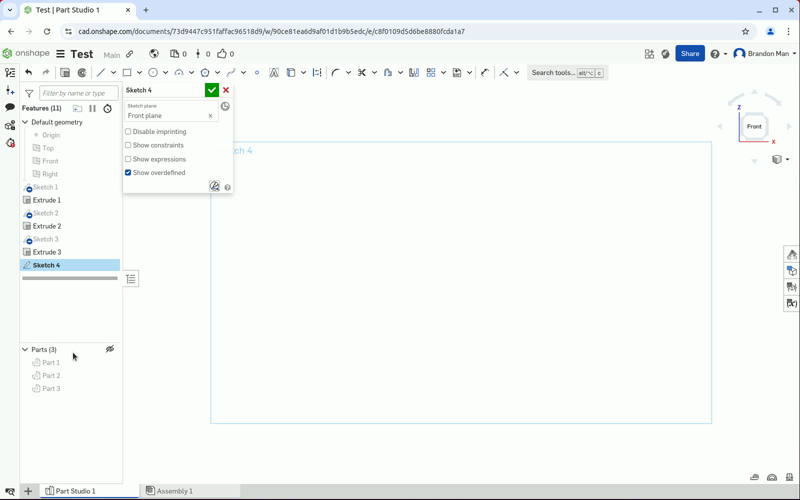
key_down(shift)
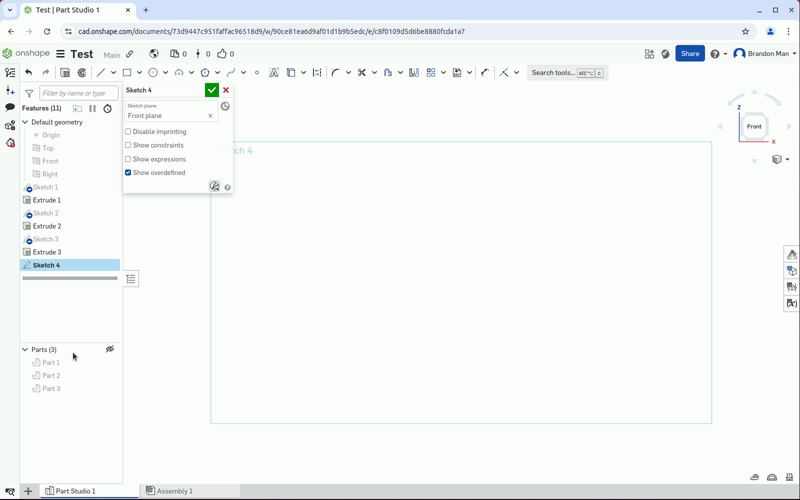
mouse_move(518, 267)
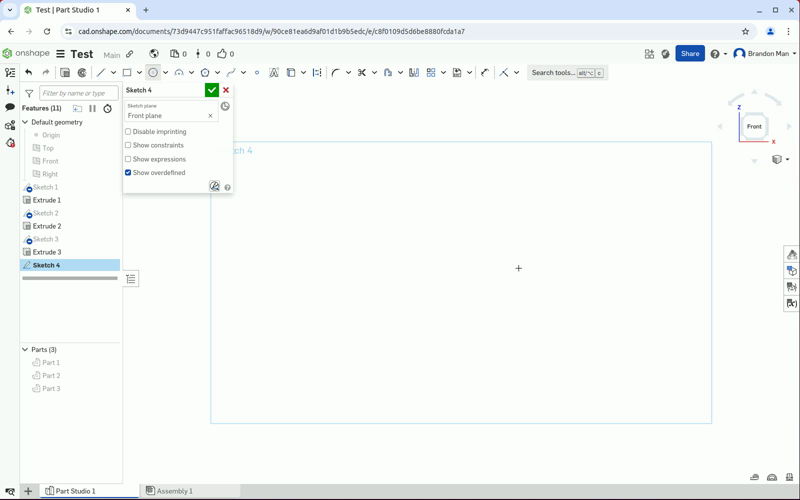
click(518, 267)
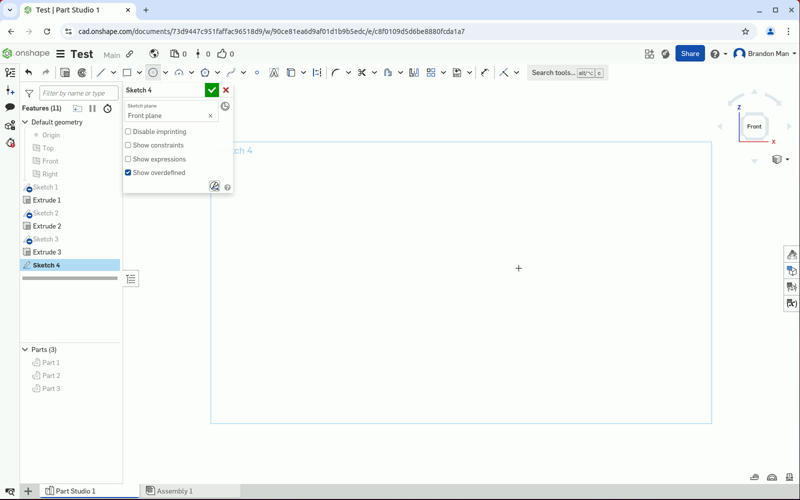
key_up(shift)
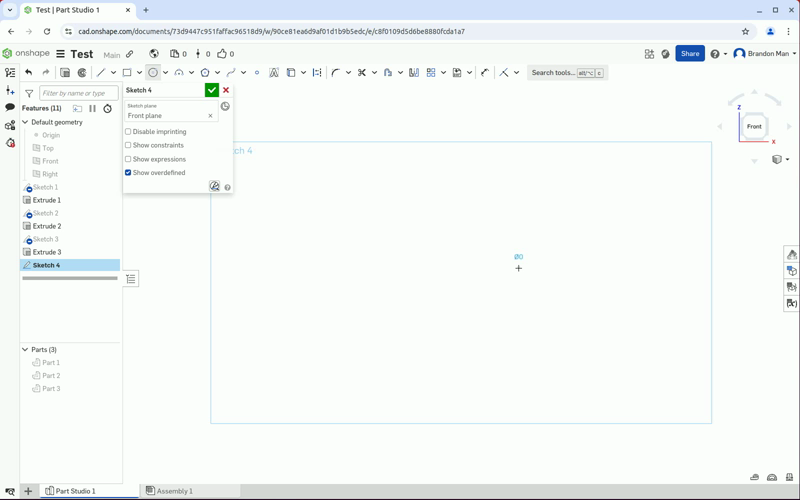
mouse_move(532, 267)
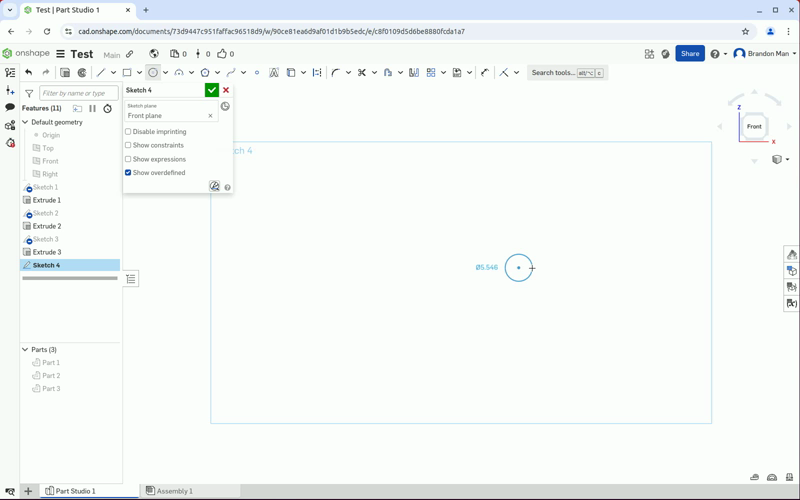
click(532, 267)
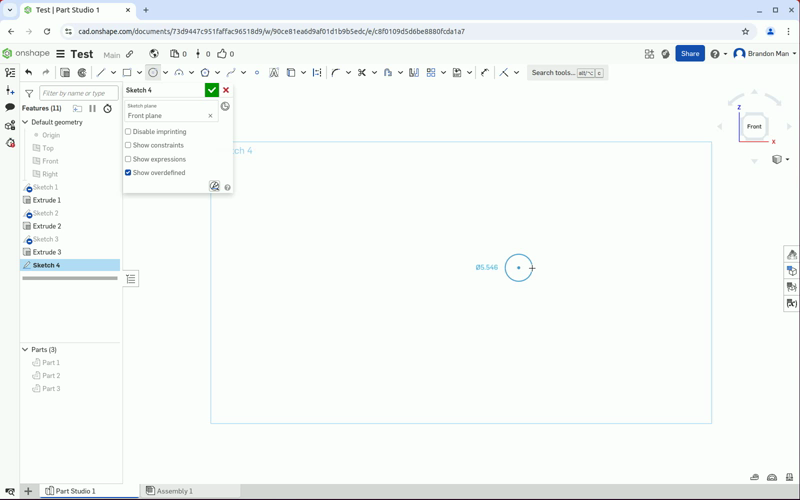
key(esc)
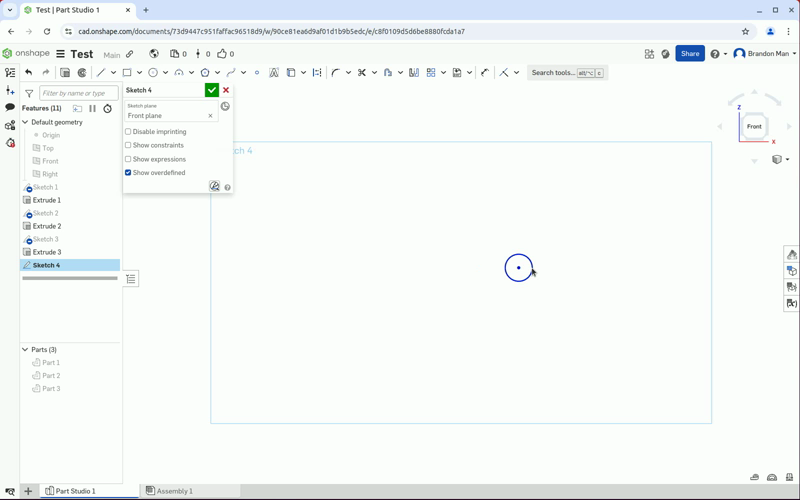
key(c)
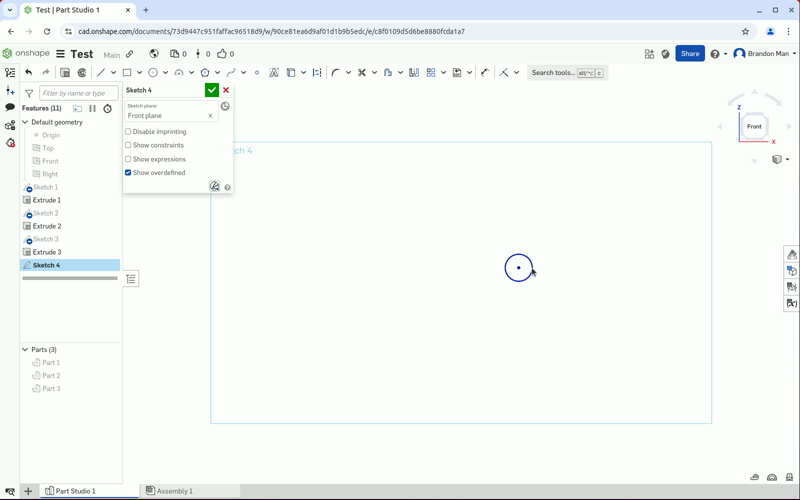
key_down(shift)
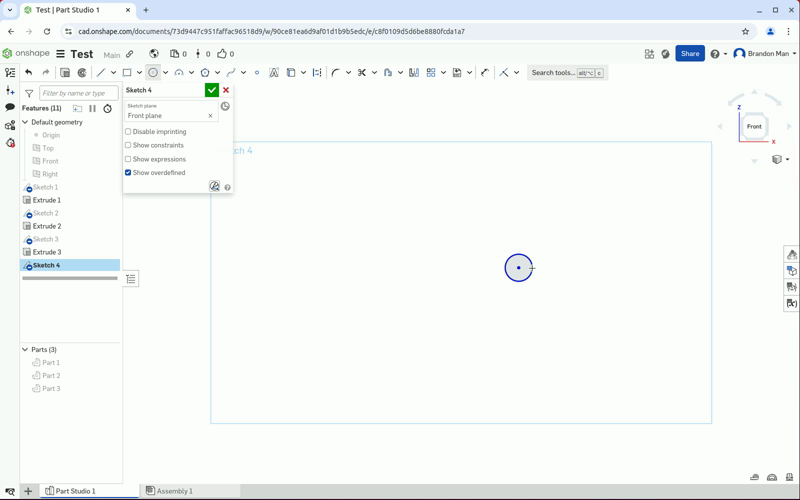
mouse_move(519, 267)
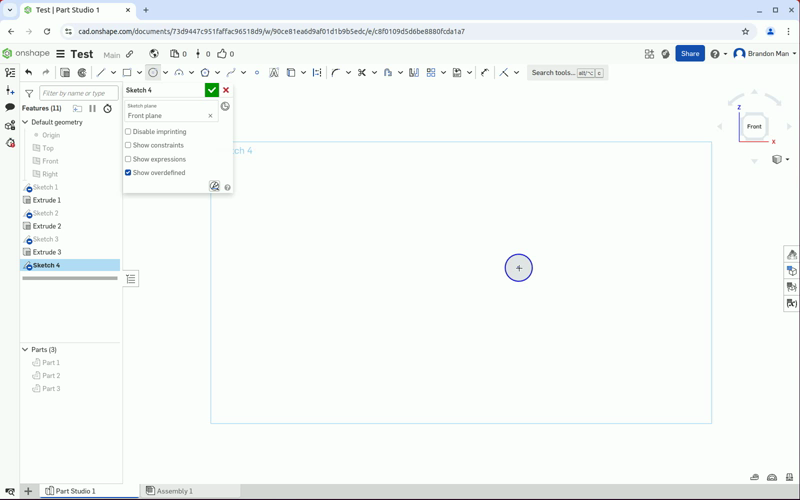
click(519, 267)
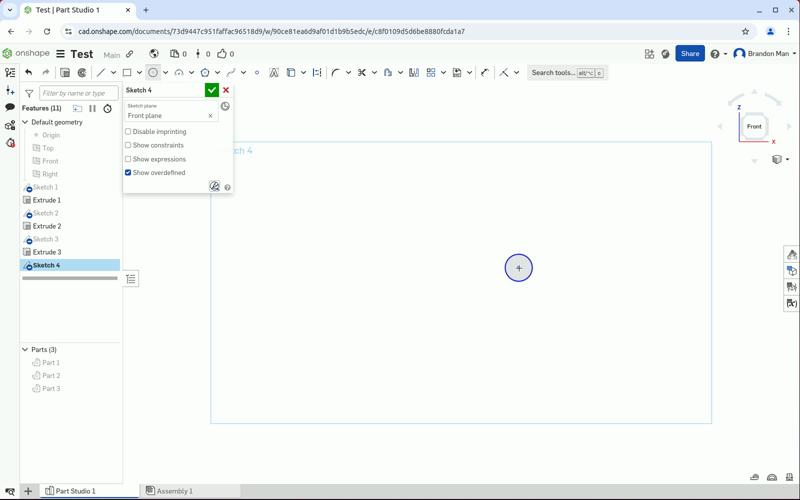
key_up(shift)
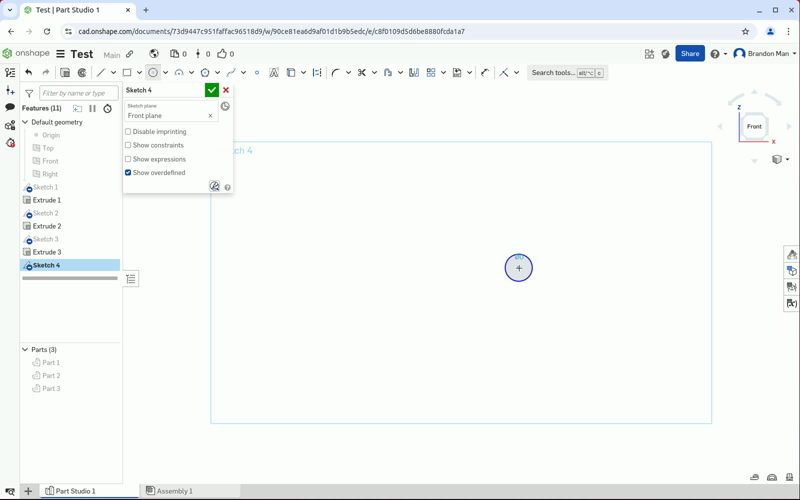
mouse_move(528, 267)
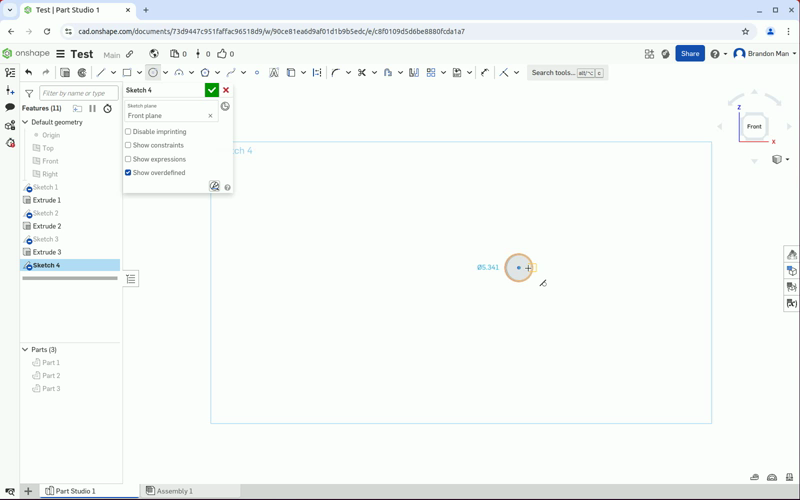
scroll(6)
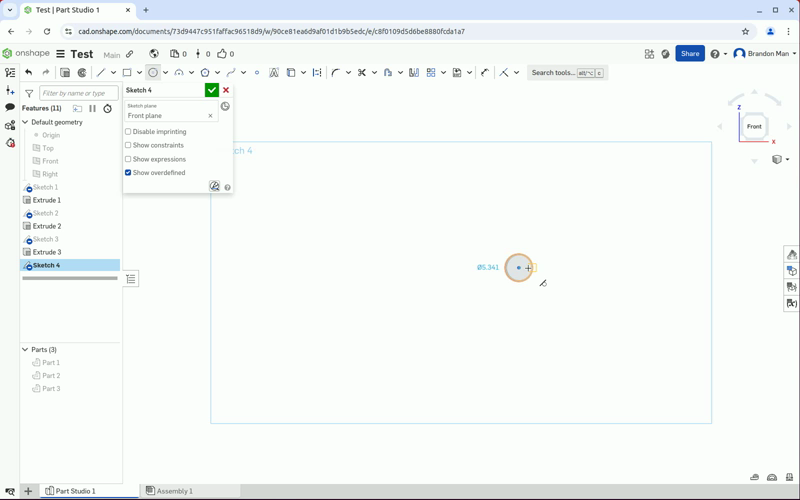
scroll(6)
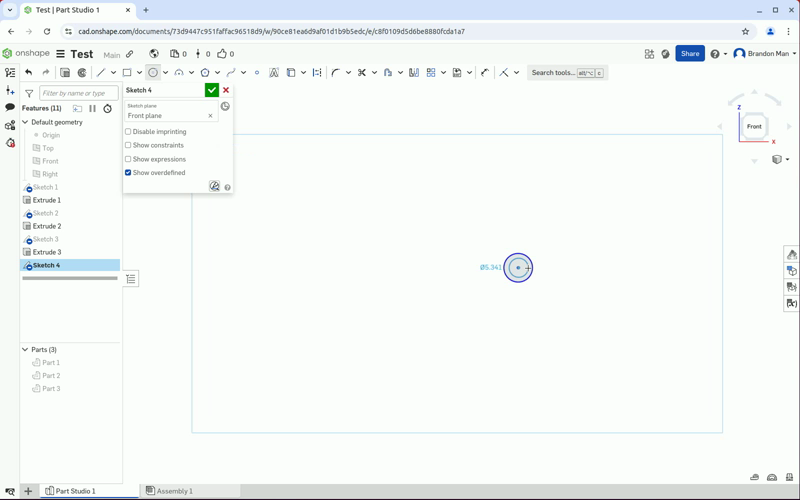
scroll(6)
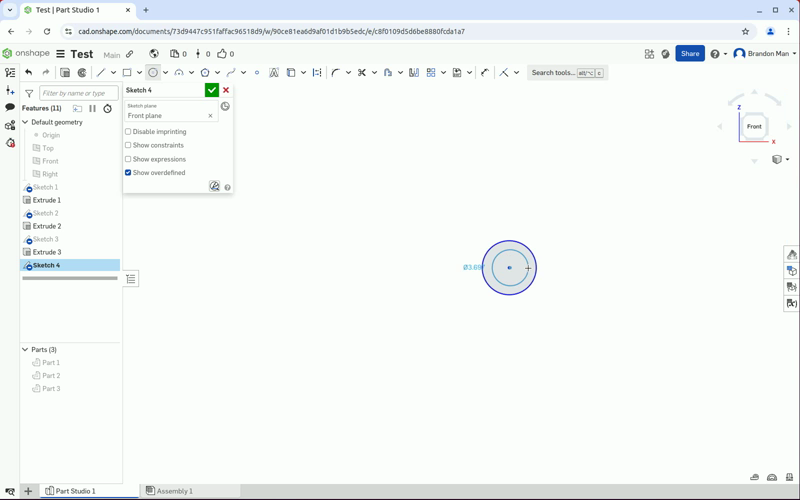
scroll(6)
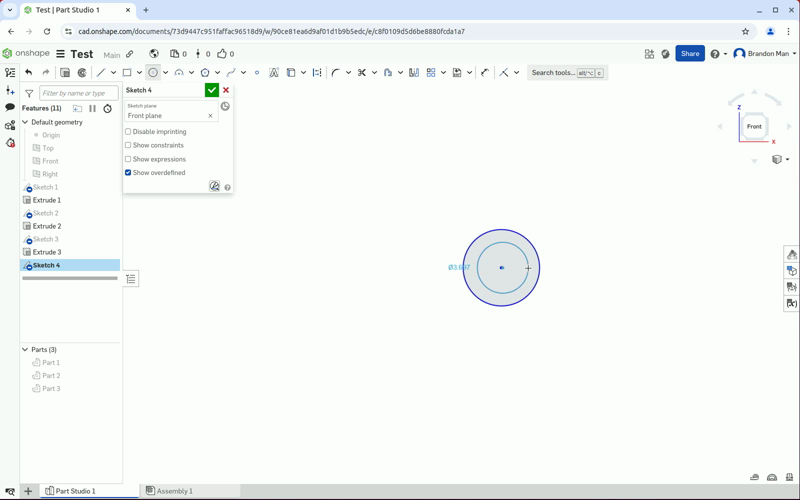
scroll(6)
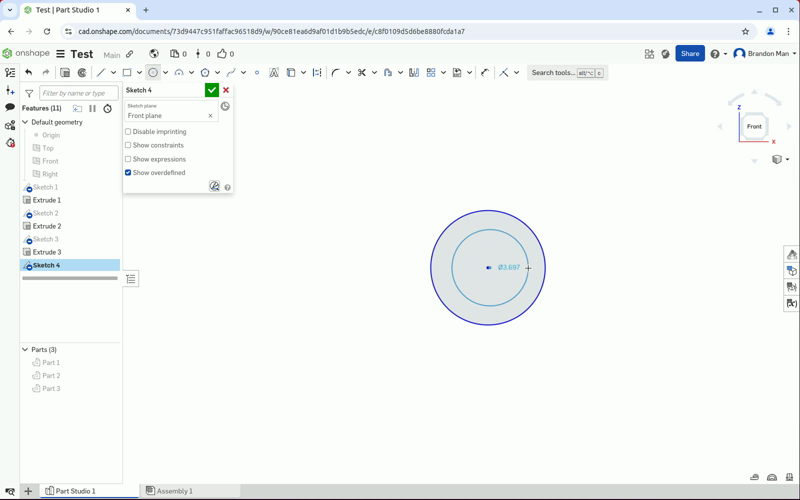
scroll(6)
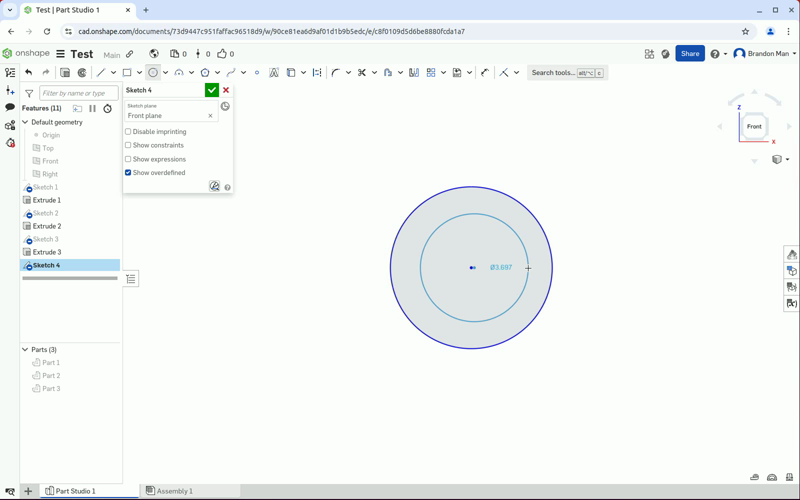
scroll(6)
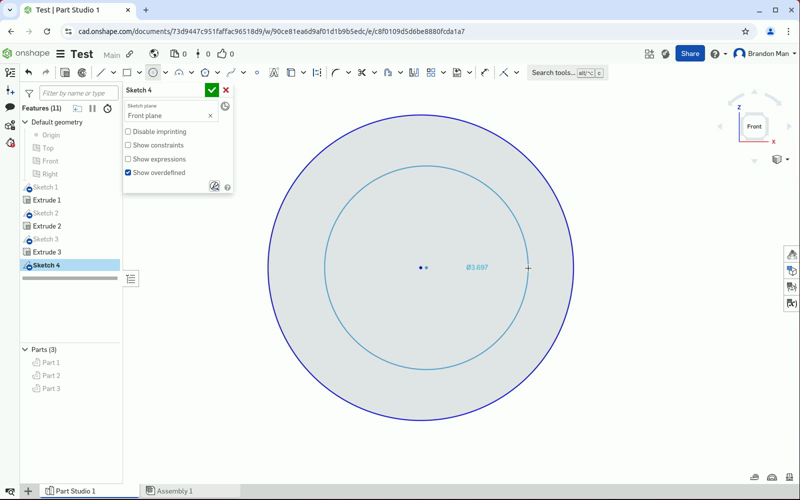
click(528, 267)
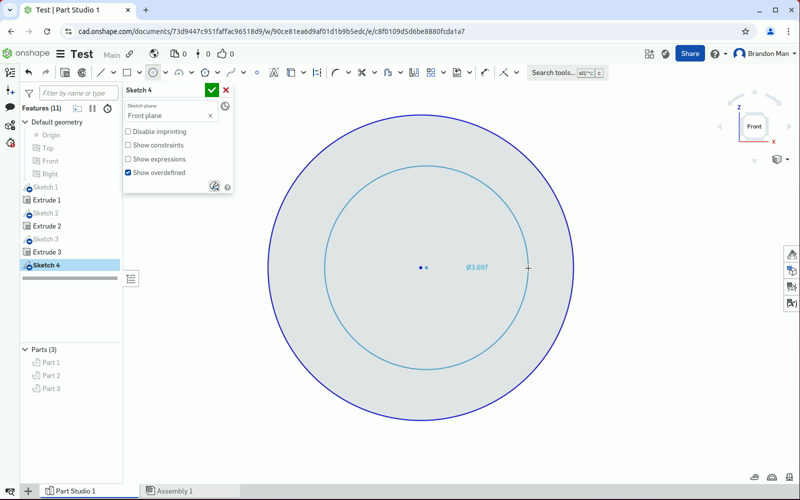
scroll(-6)
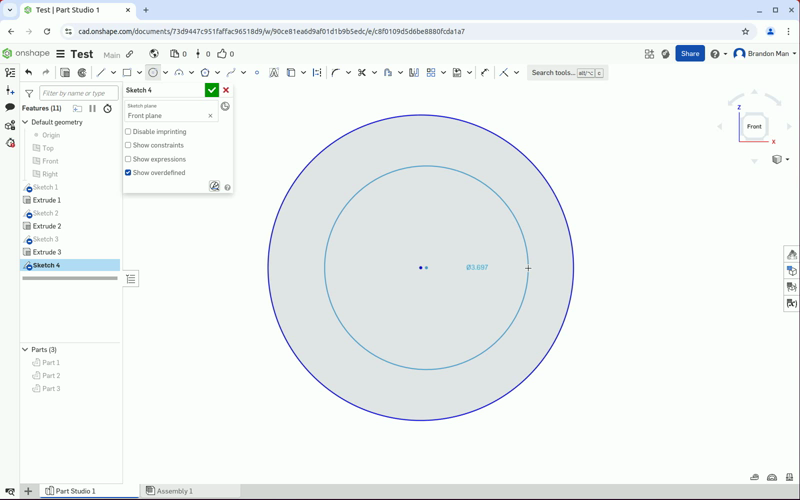
scroll(-6)
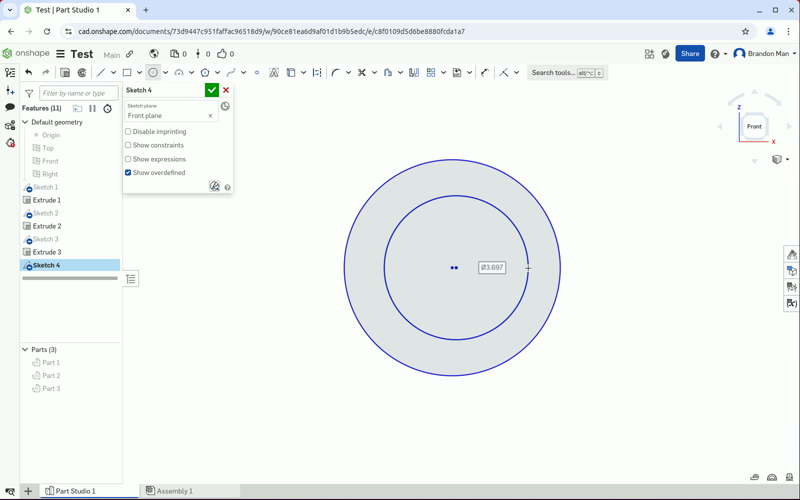
scroll(-6)
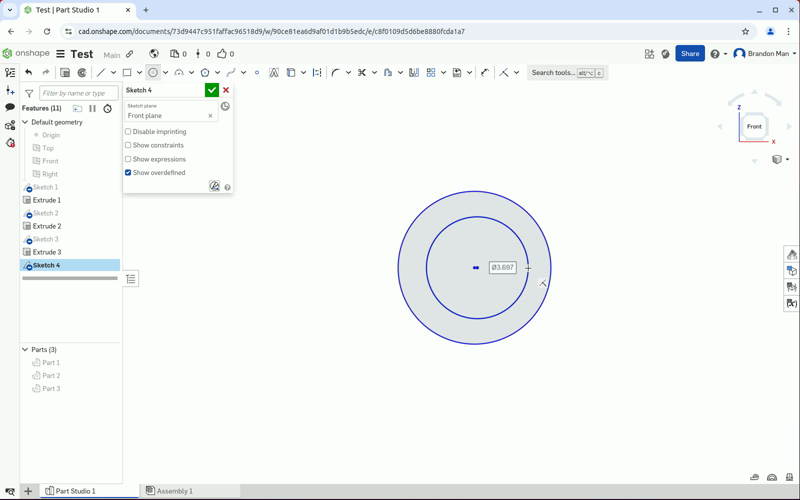
scroll(-6)
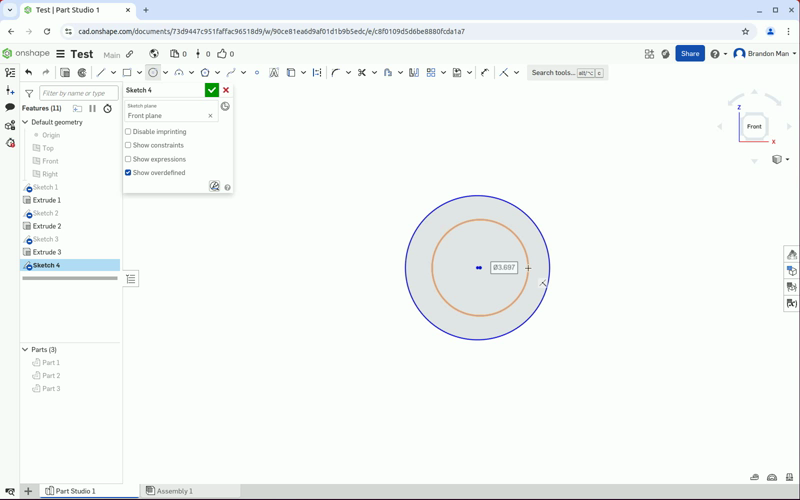
scroll(-6)
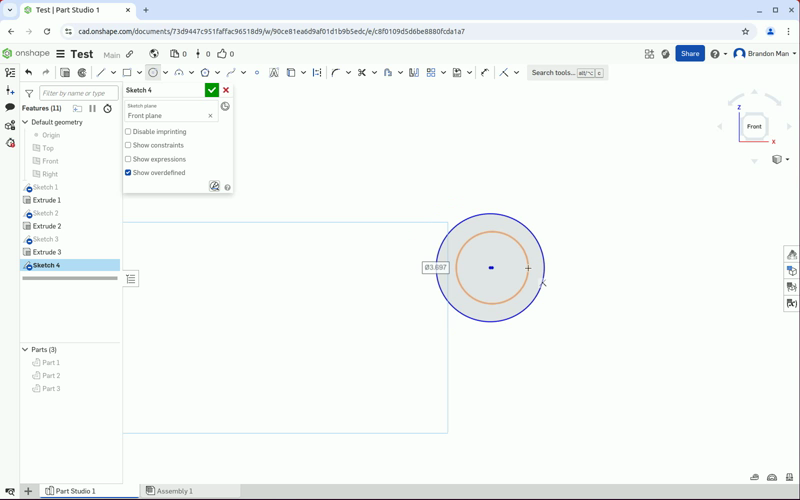
scroll(-6)
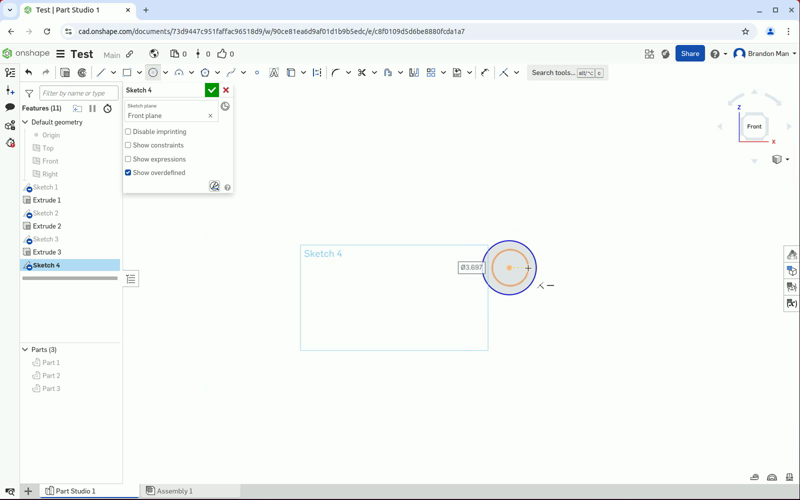
scroll(-6)
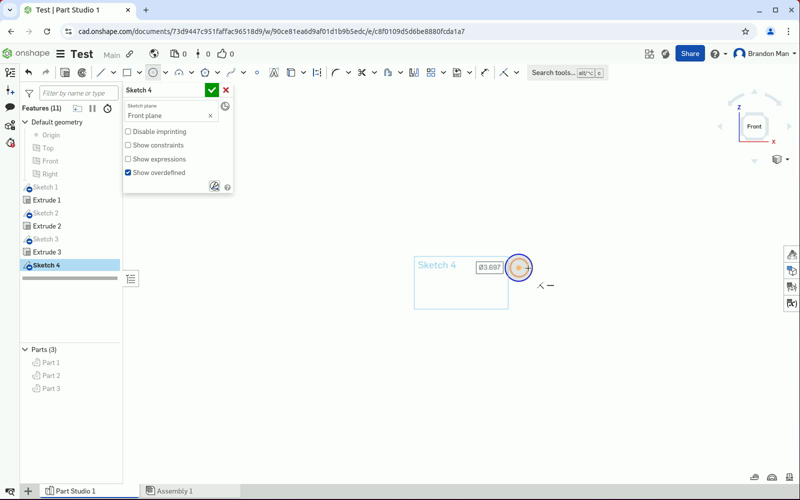
key(esc)
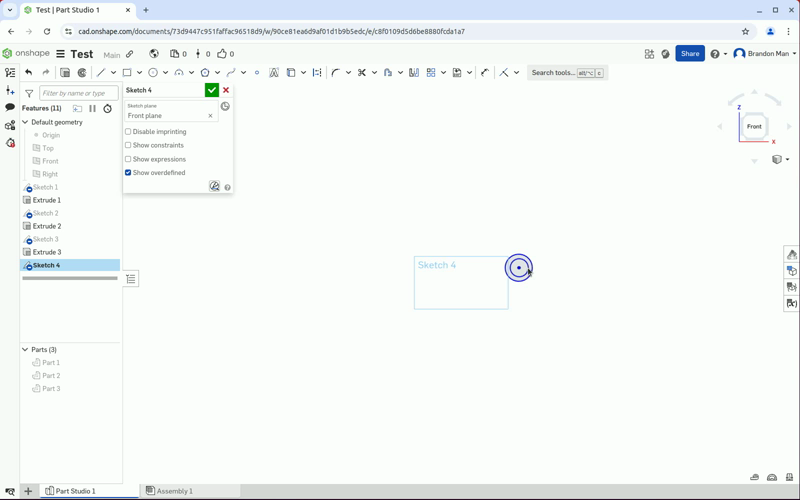
mouse_move(525, 277)
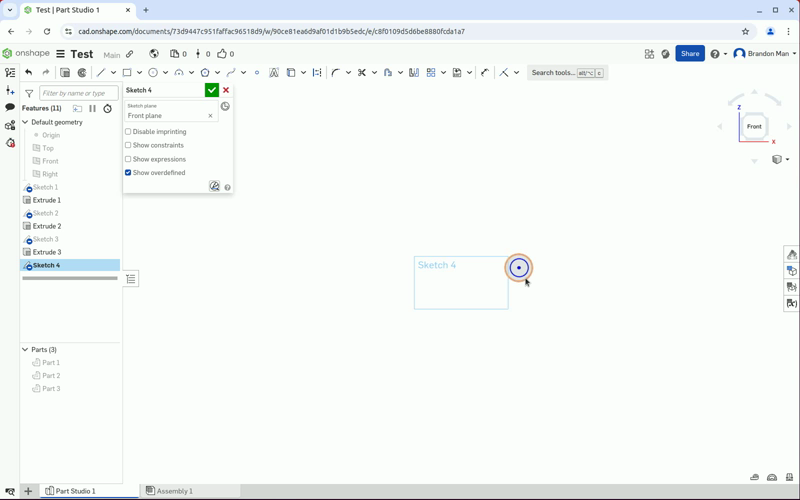
scroll(6)
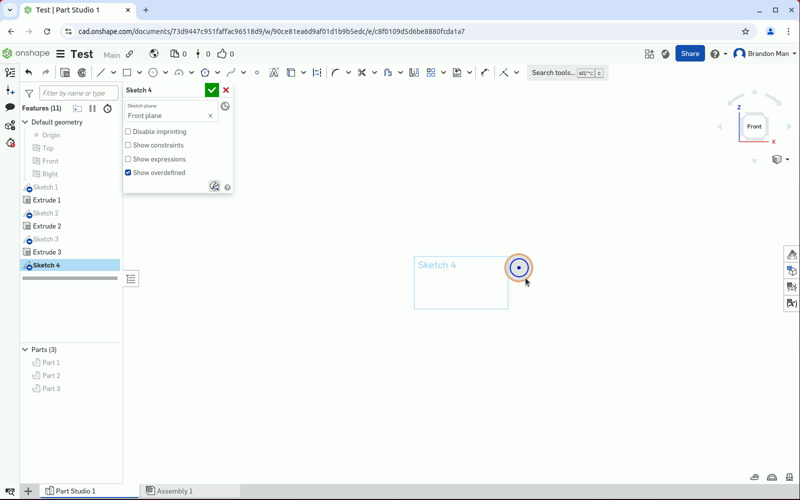
scroll(6)
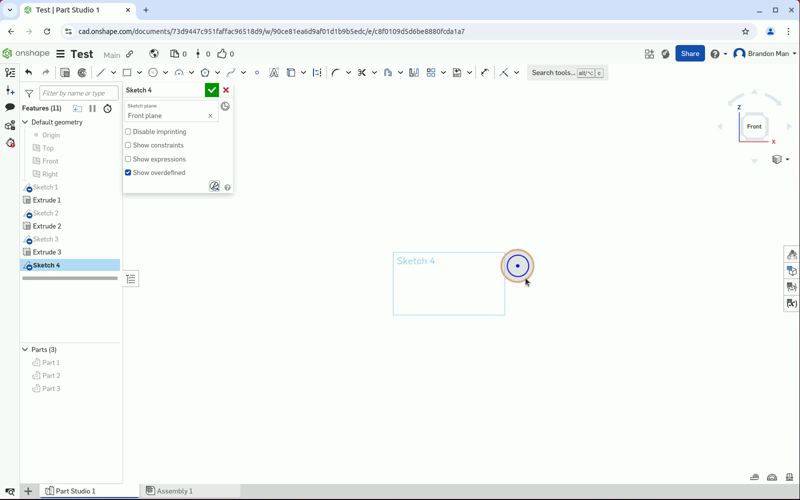
scroll(6)
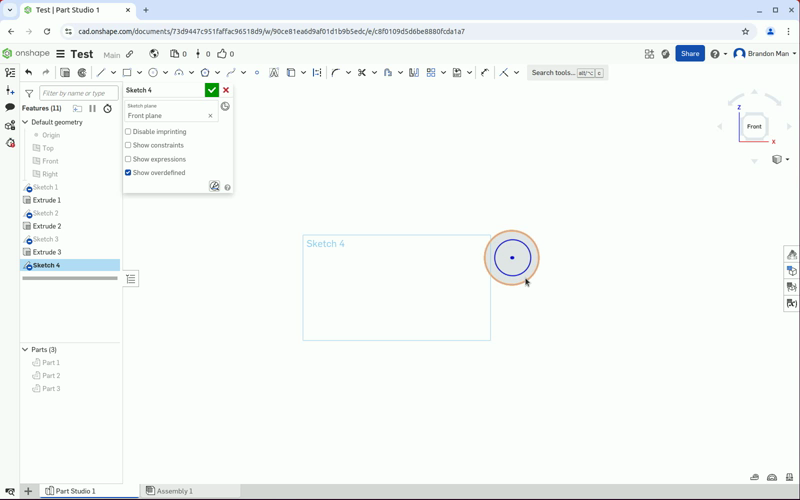
scroll(6)
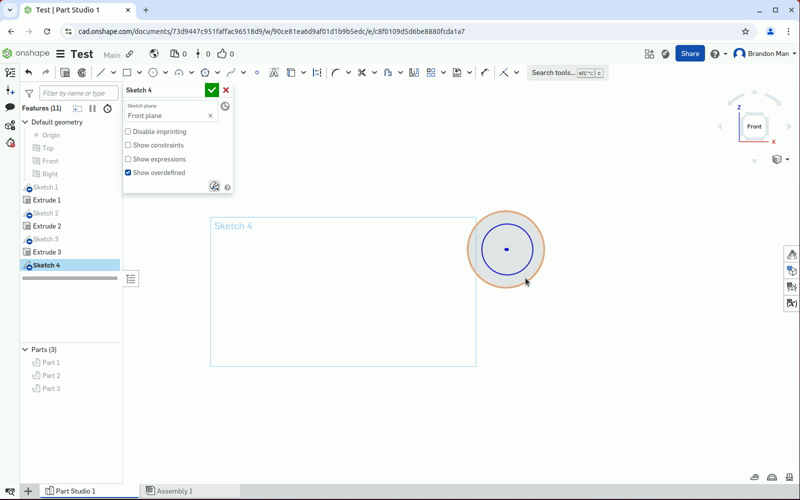
scroll(6)
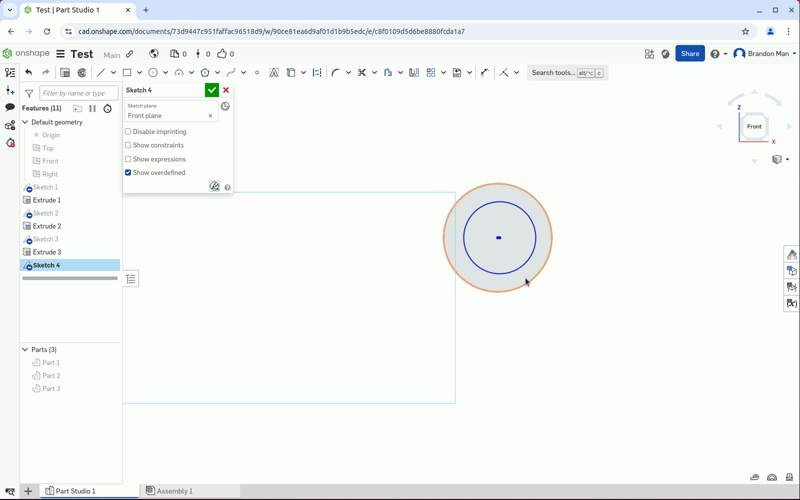
scroll(6)
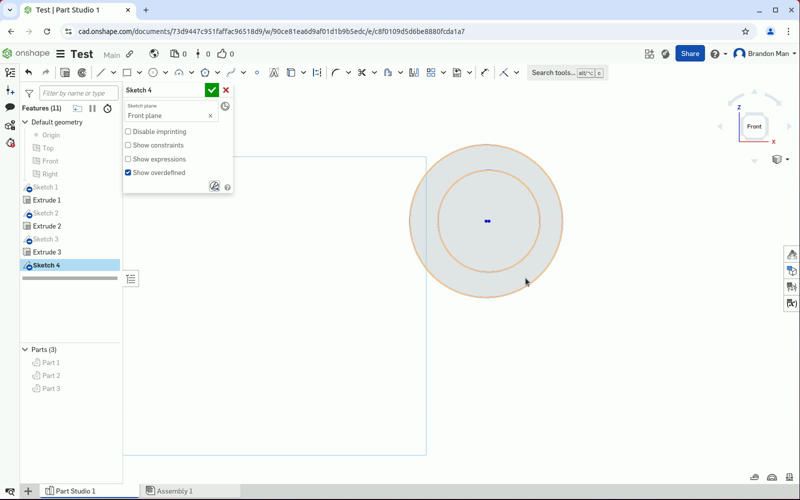
scroll(6)
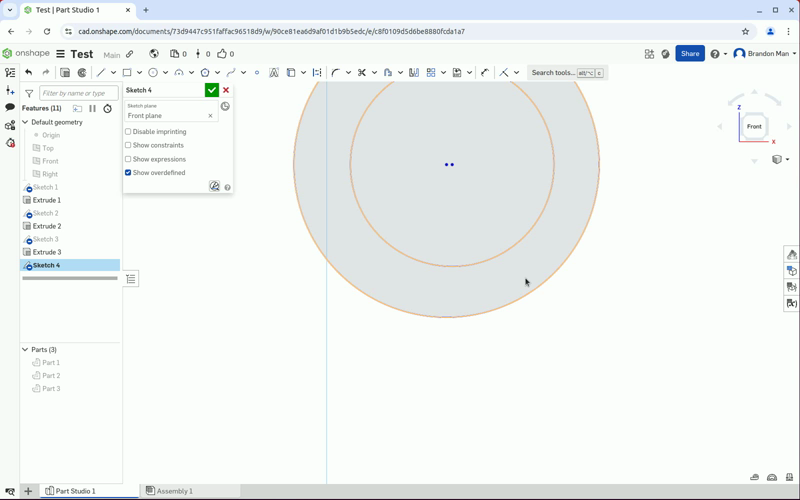
click(525, 277)
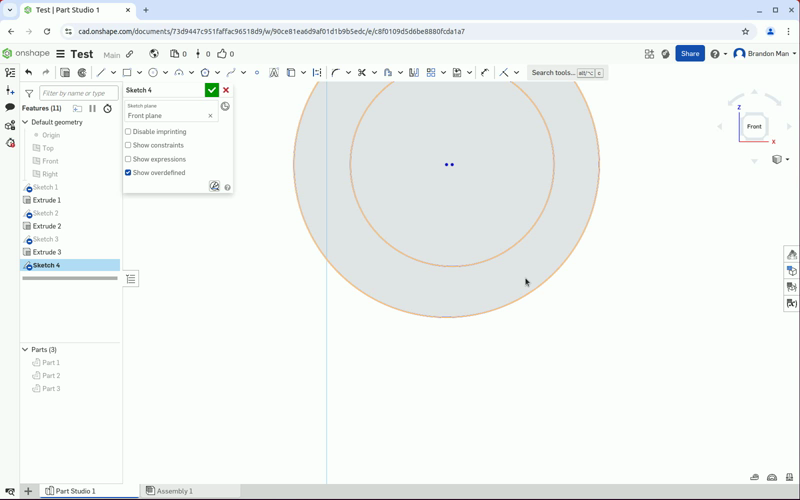
scroll(-6)
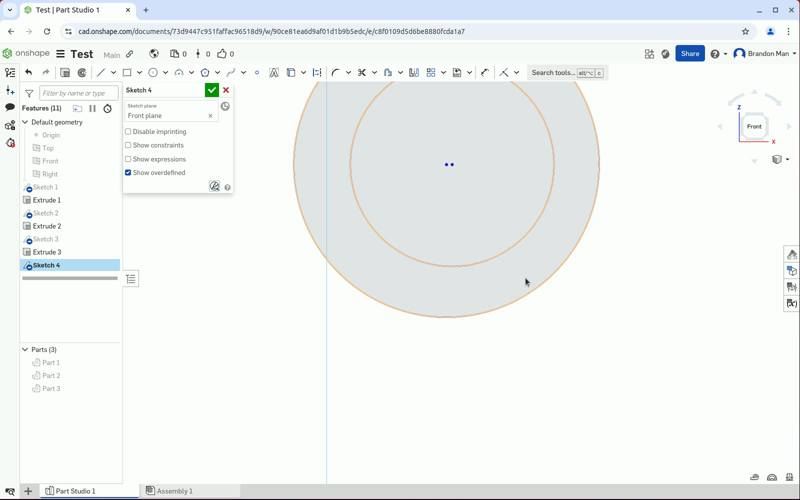
scroll(-6)
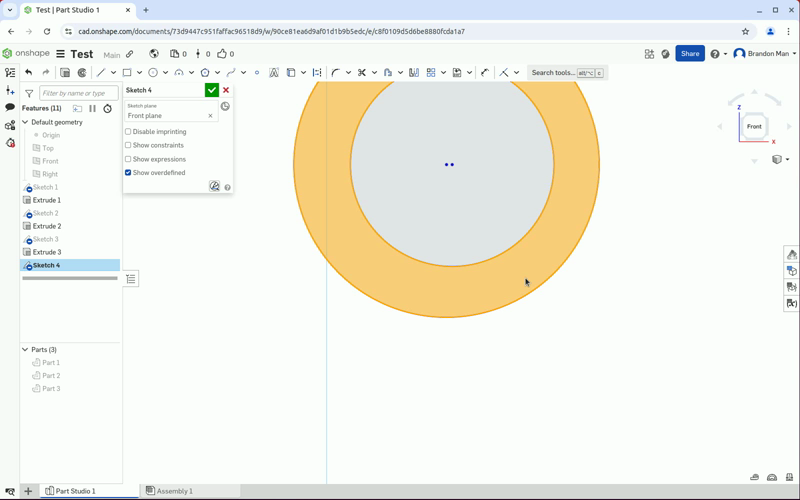
scroll(-6)
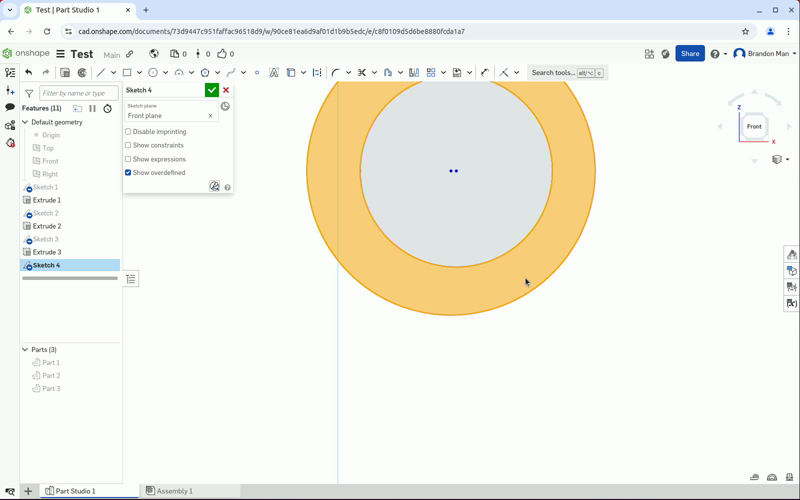
scroll(-6)
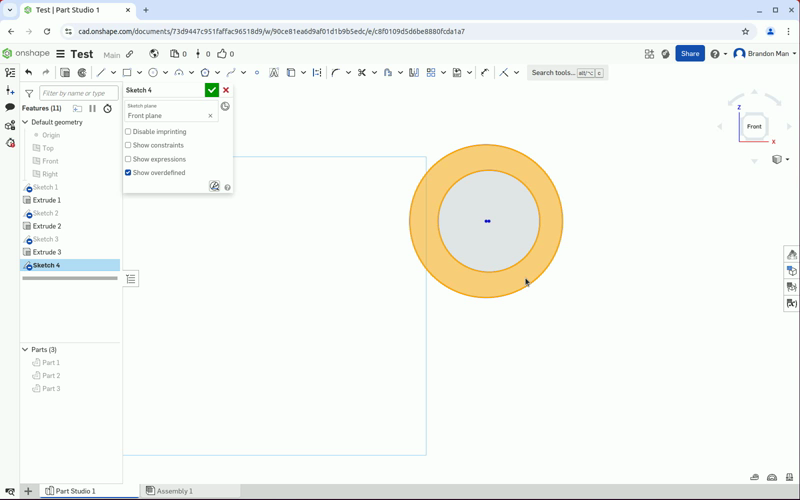
scroll(-6)
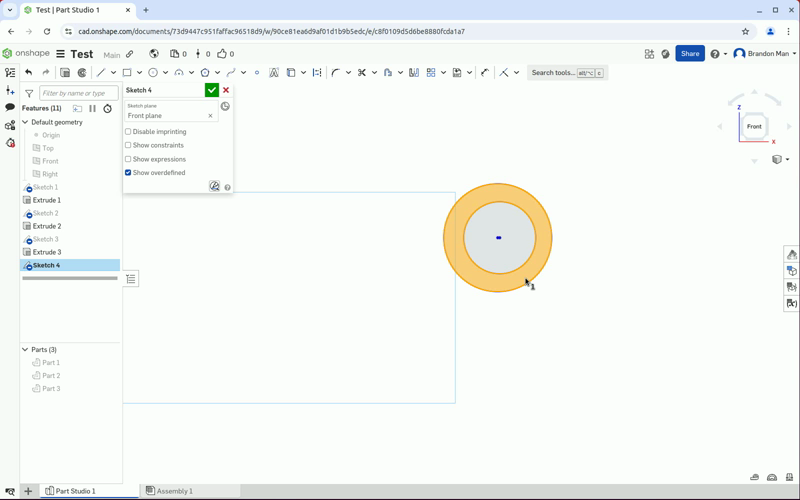
scroll(-6)
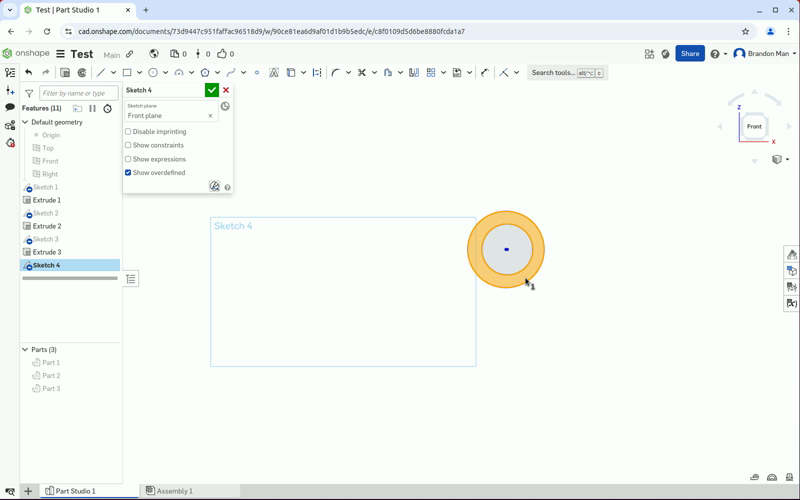
scroll(-6)
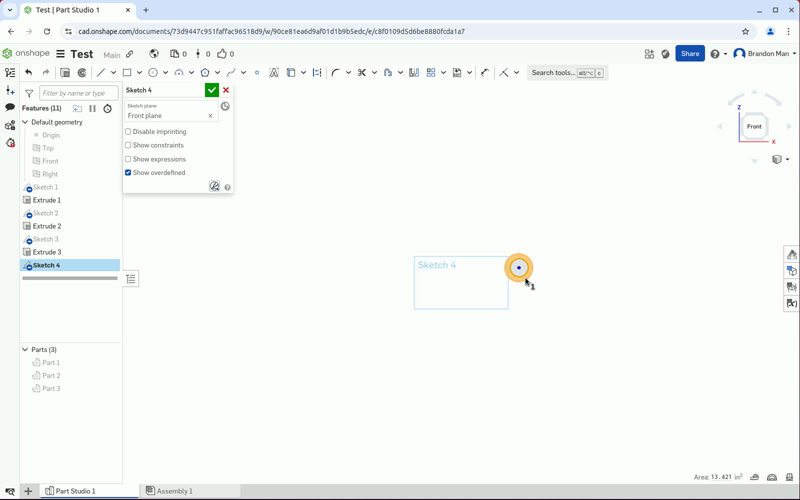
mouse_move(73, 352)
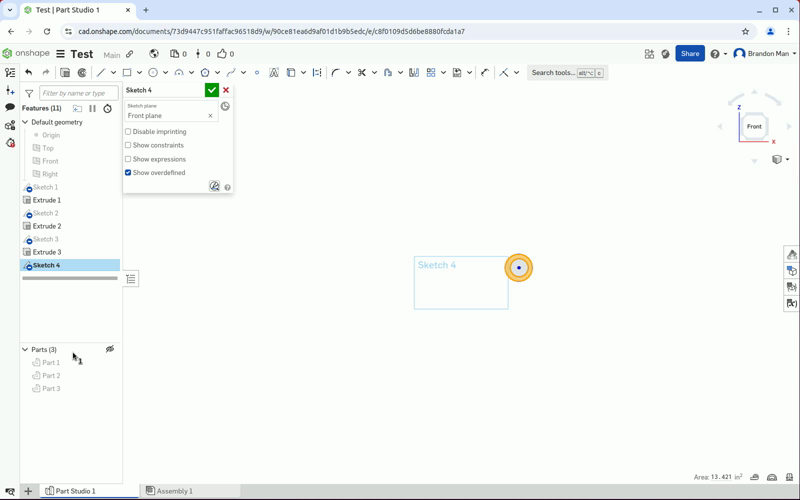
key(shift+y)
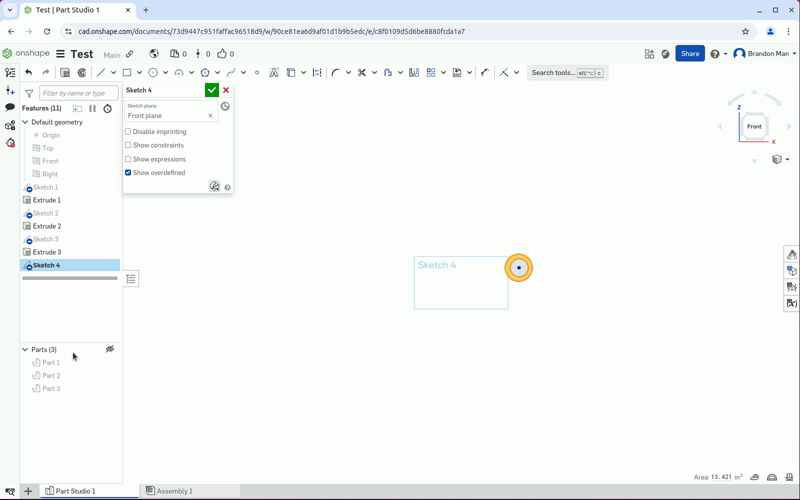
key(shift+e)
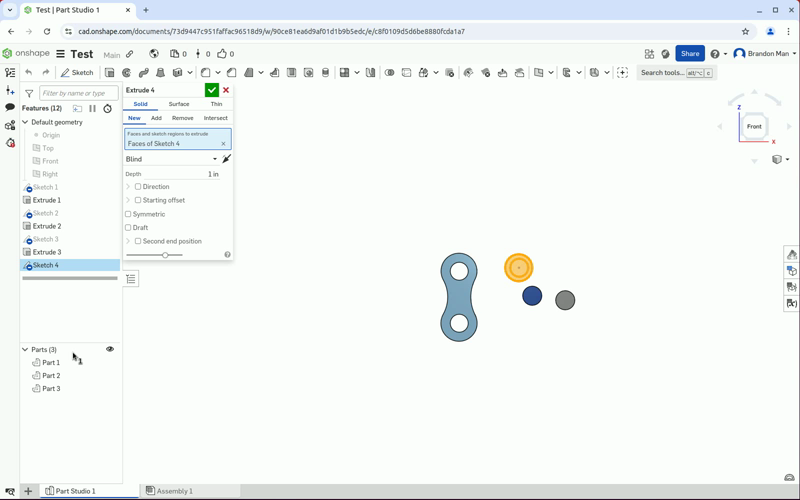
mouse_move(143, 106)
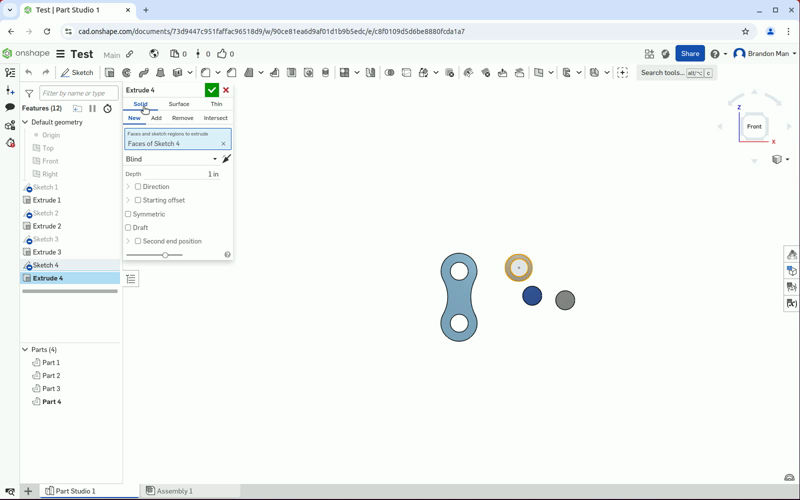
click(143, 106)
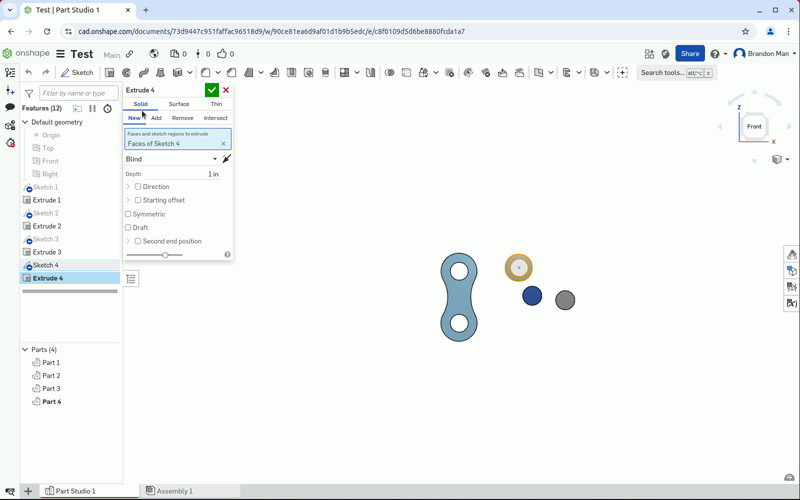
mouse_move(137, 120)
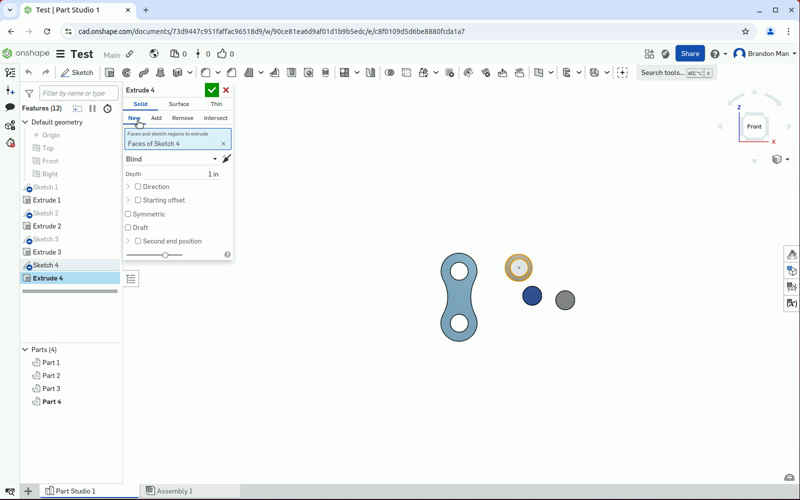
click(137, 120)
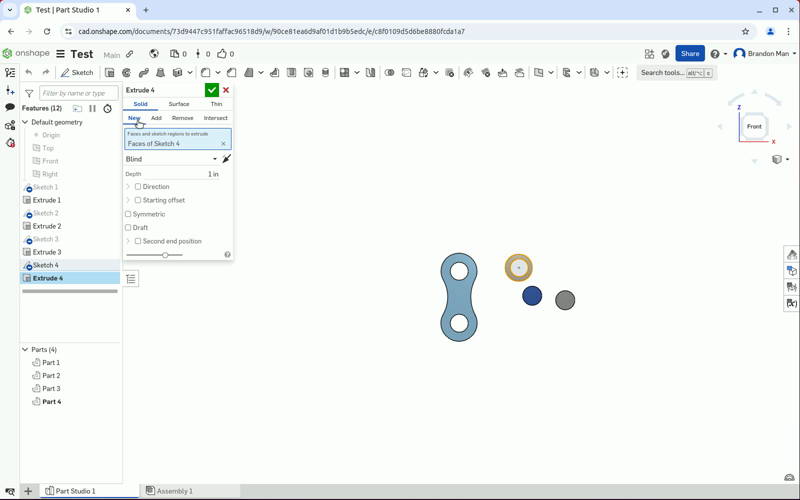
key(tab, 4)
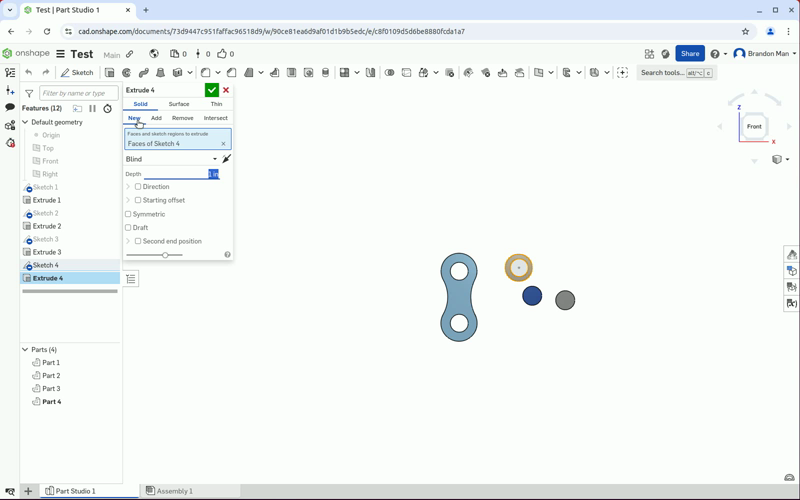
text(3.129)
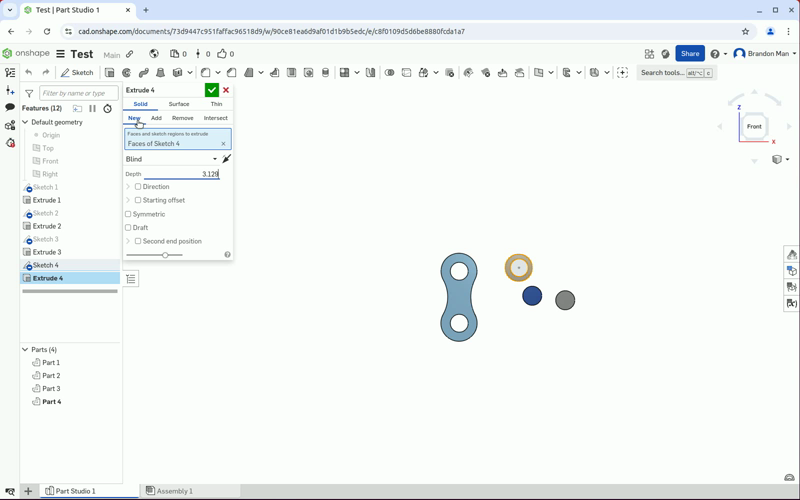
key(enter)
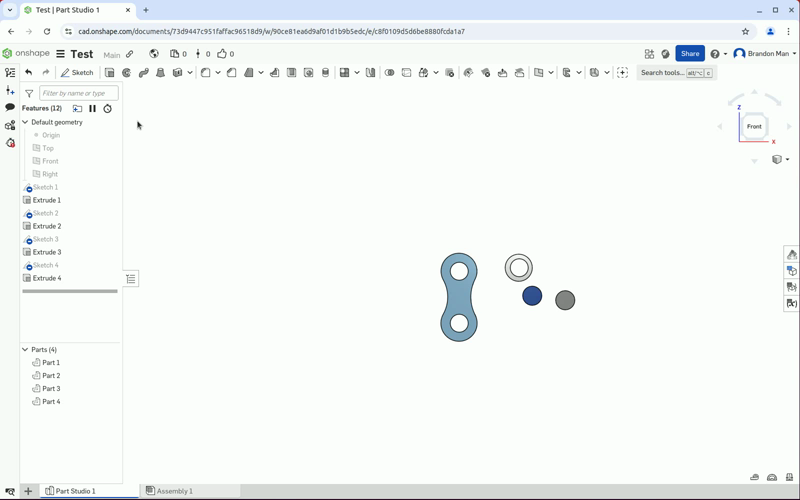
key(shift+h)
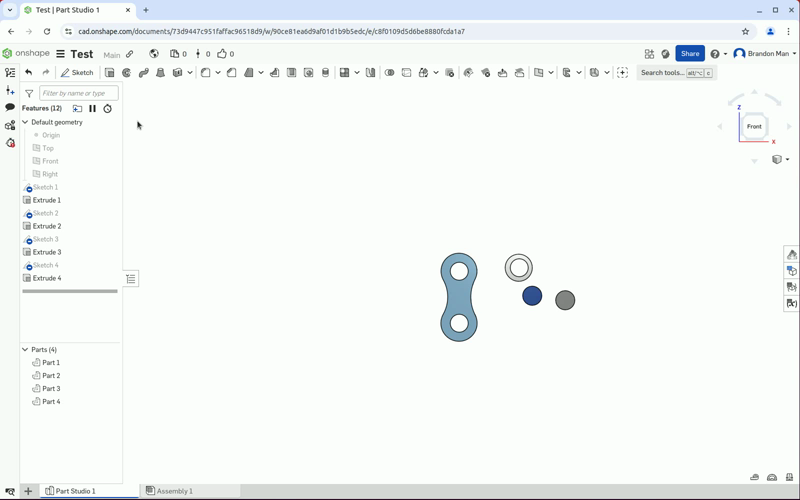
key(shift+h)
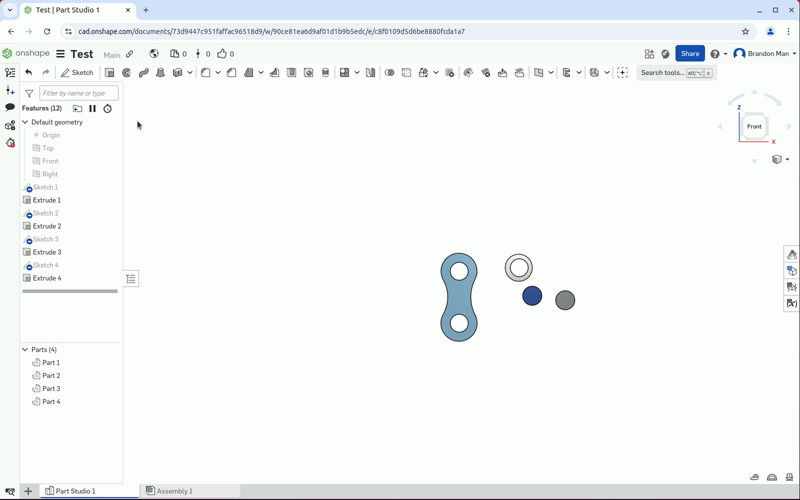
mouse_move(73, 189)
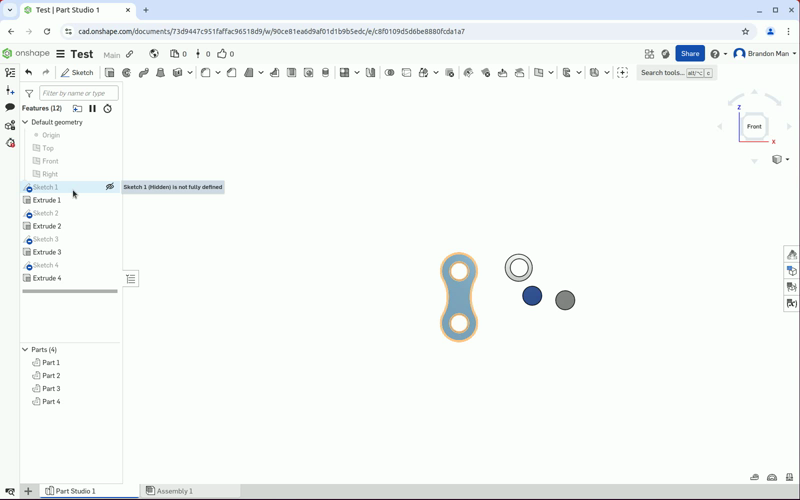
click(73, 189)
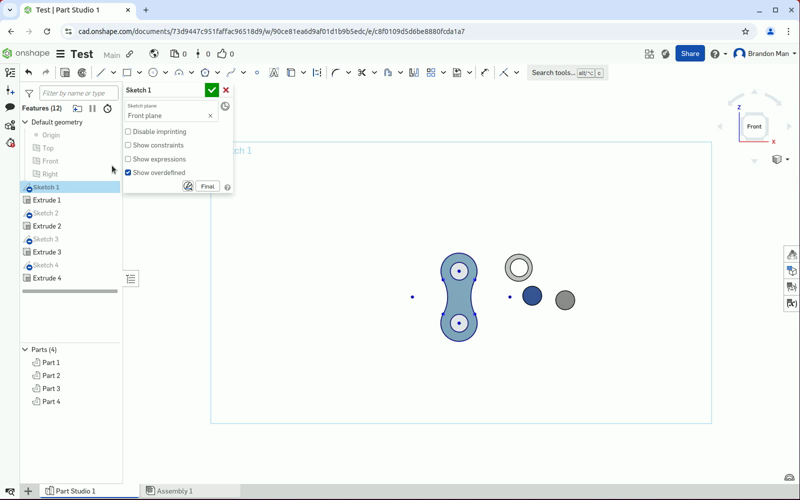
mouse_move(229, 92)
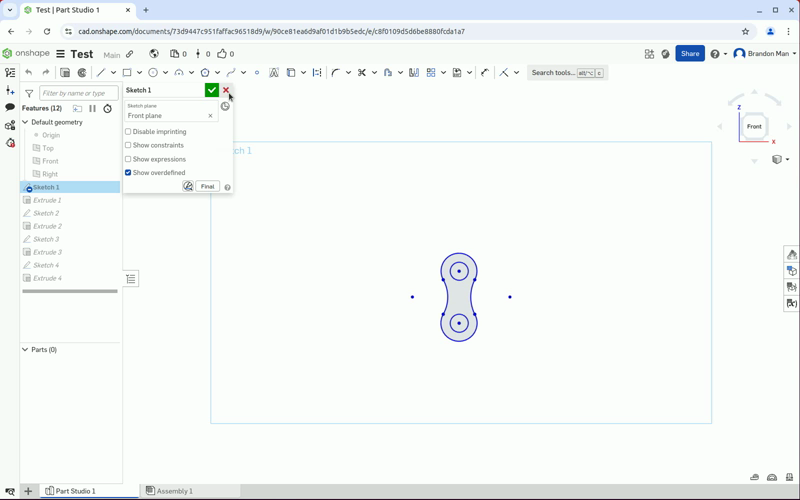
click(229, 92)
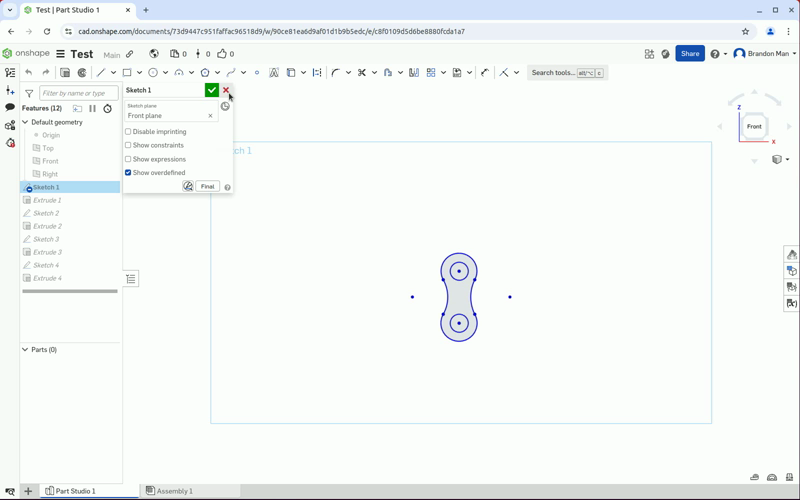
key(shift+s)
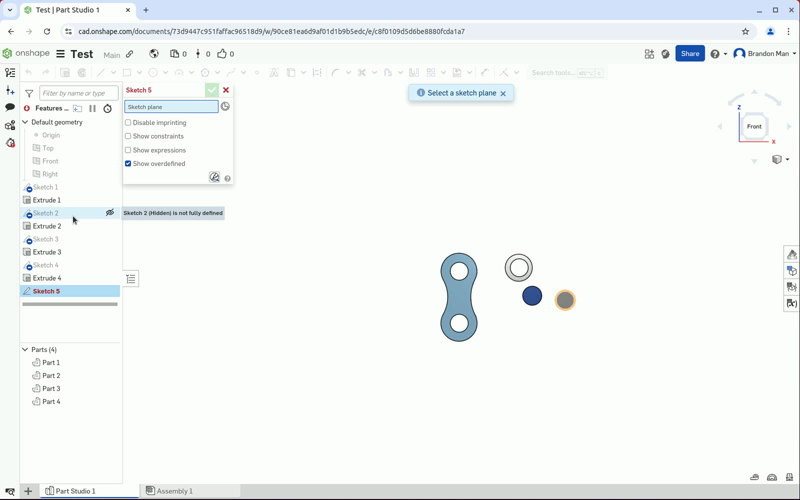
scroll(3)
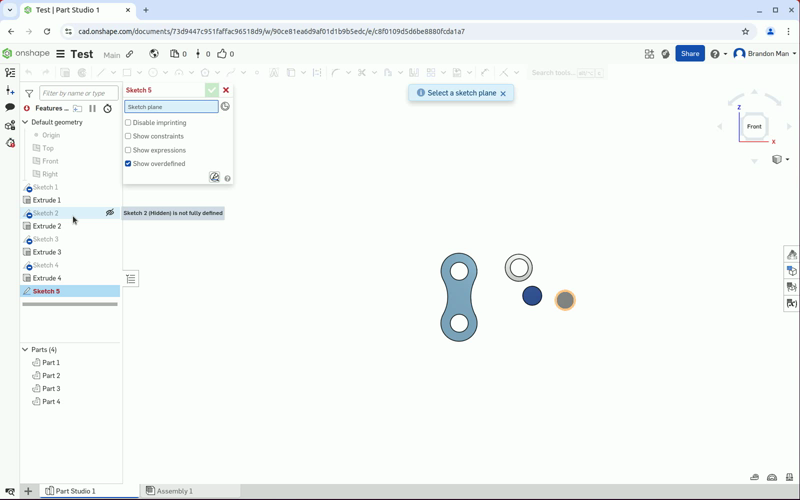
mouse_move(73, 163)
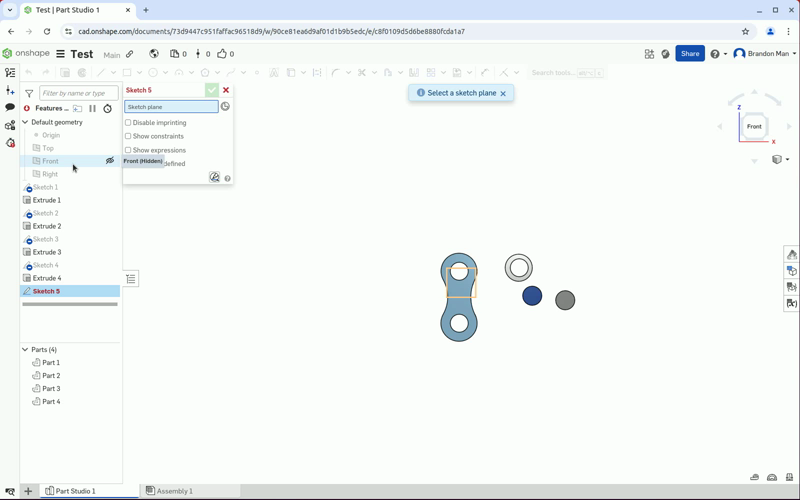
click(73, 163)
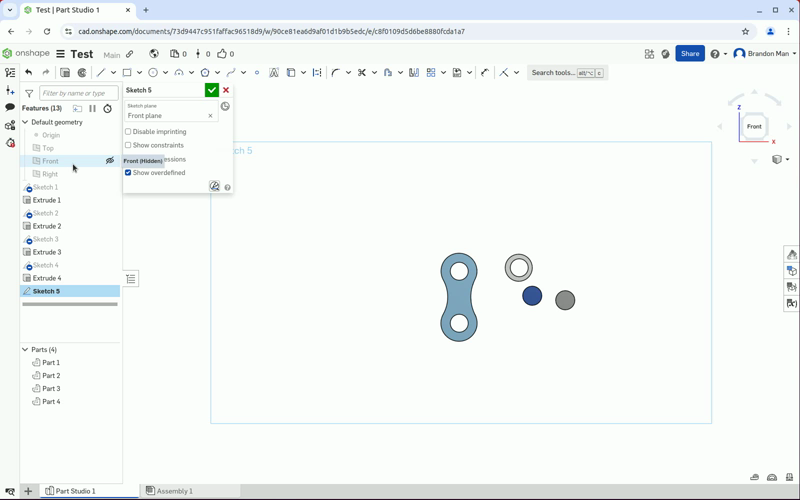
mouse_move(73, 352)
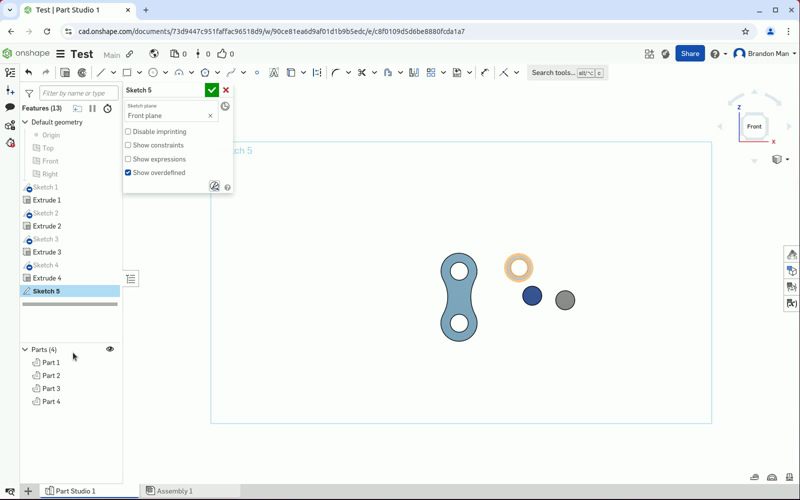
key(y)
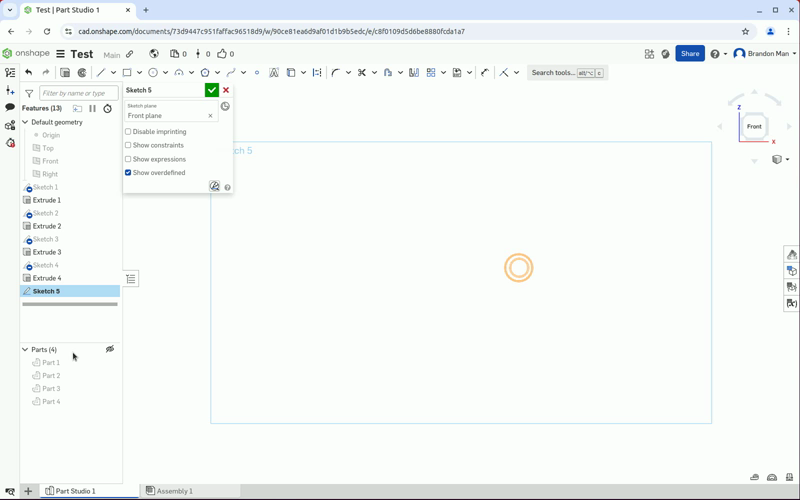
key(c)
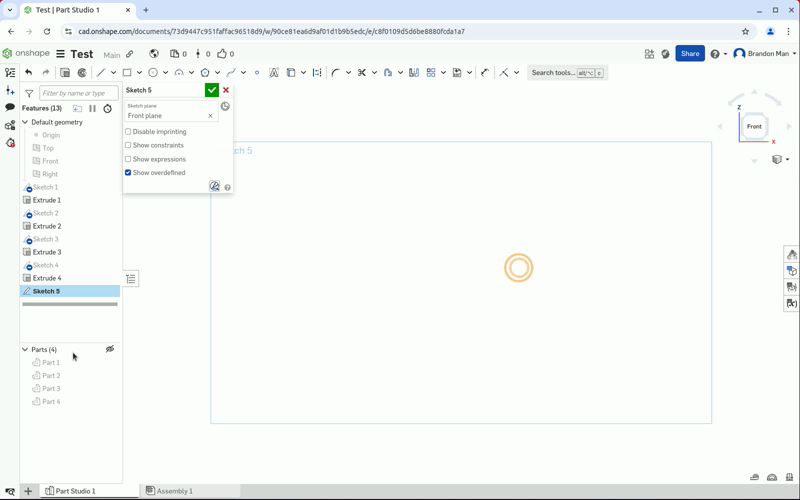
key_down(shift)
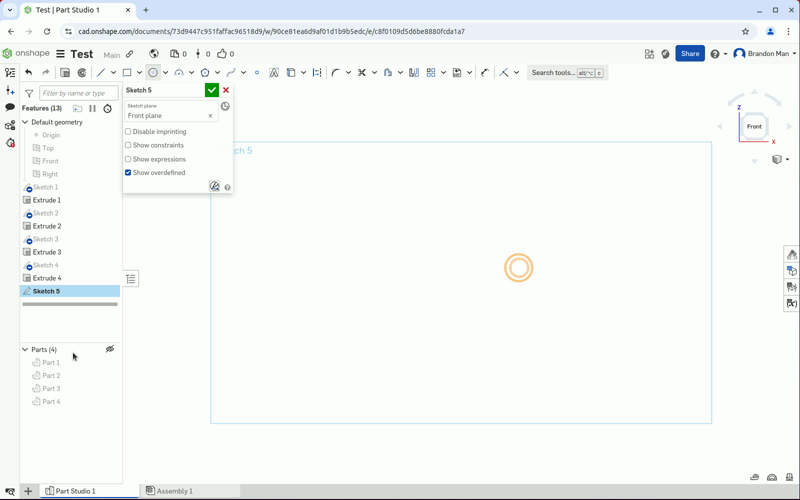
mouse_move(503, 301)
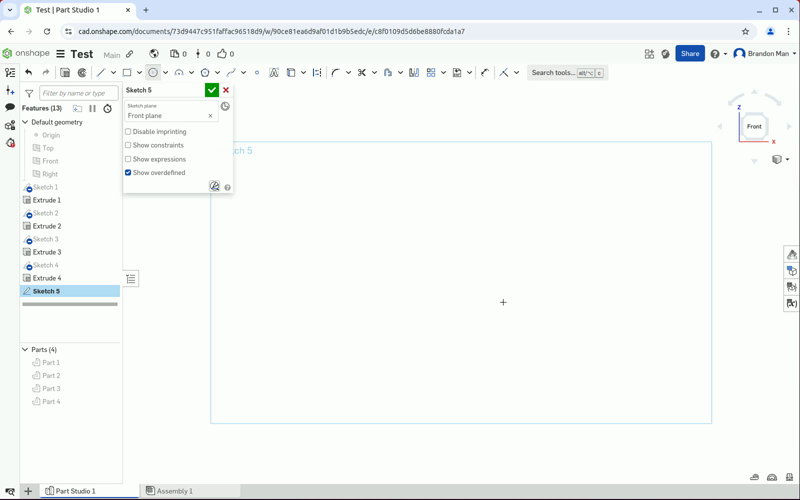
click(503, 301)
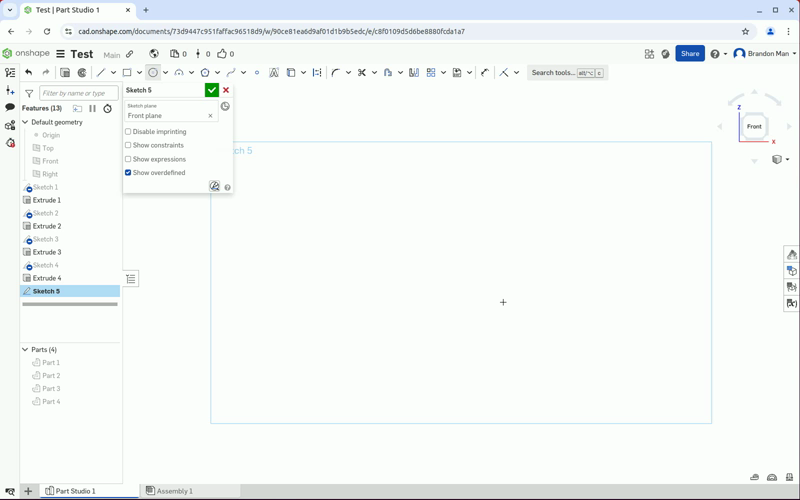
key_up(shift)
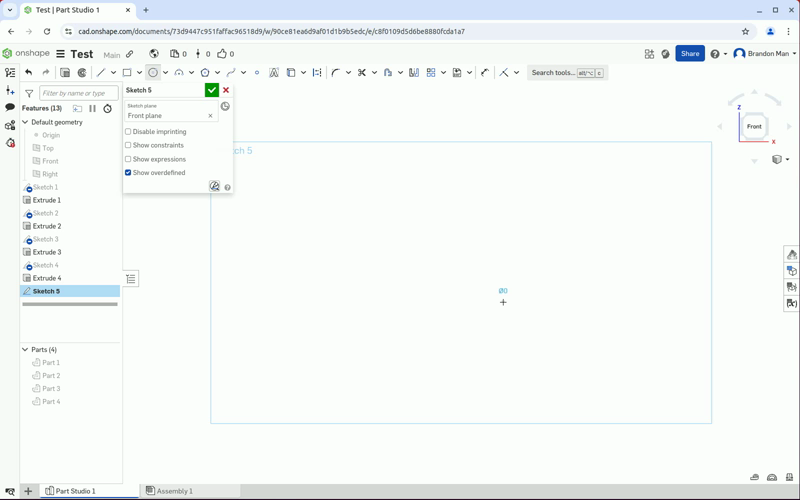
mouse_move(516, 301)
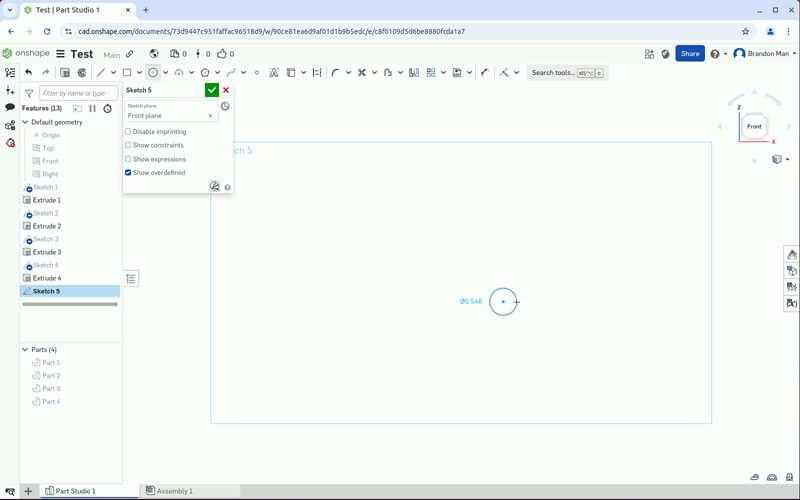
click(516, 301)
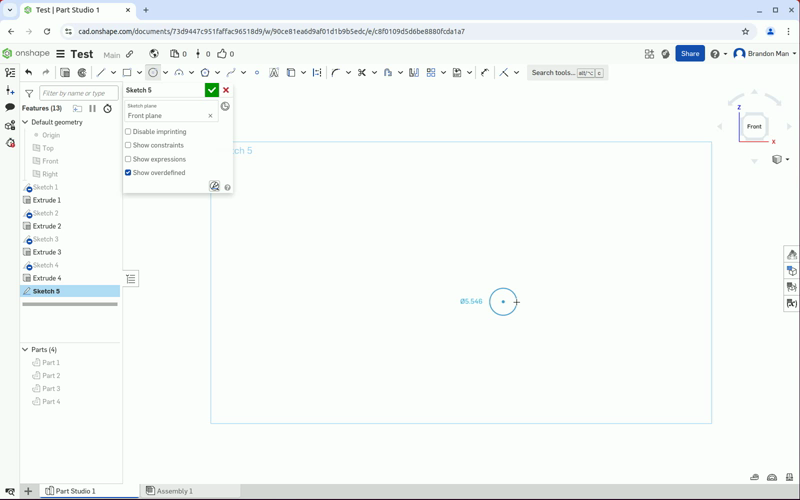
key(esc)
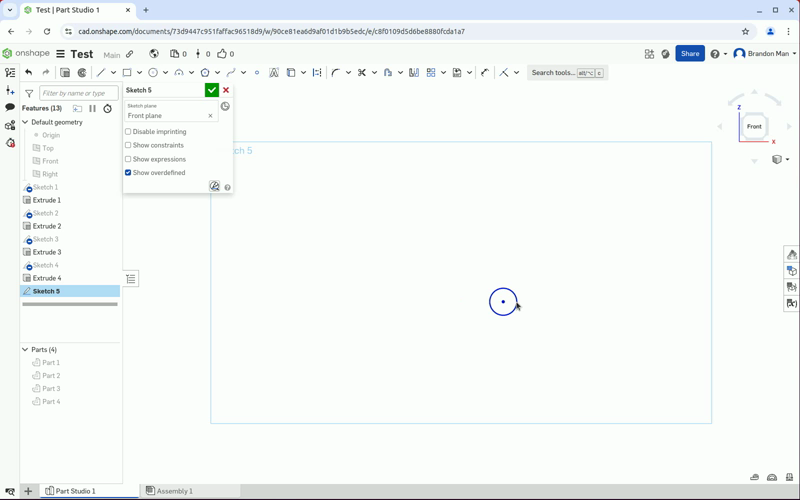
key(c)
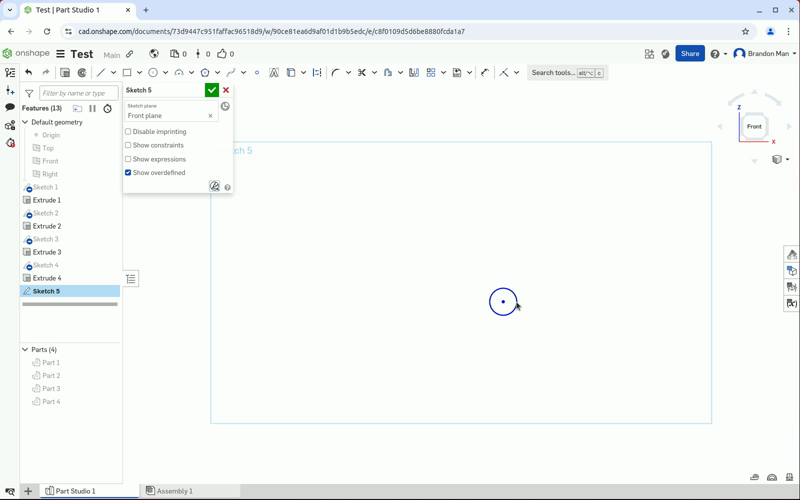
key_down(shift)
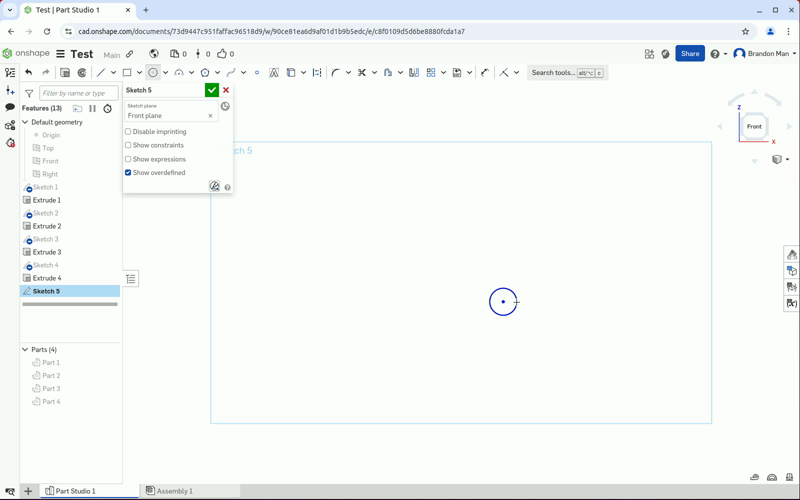
mouse_move(503, 301)
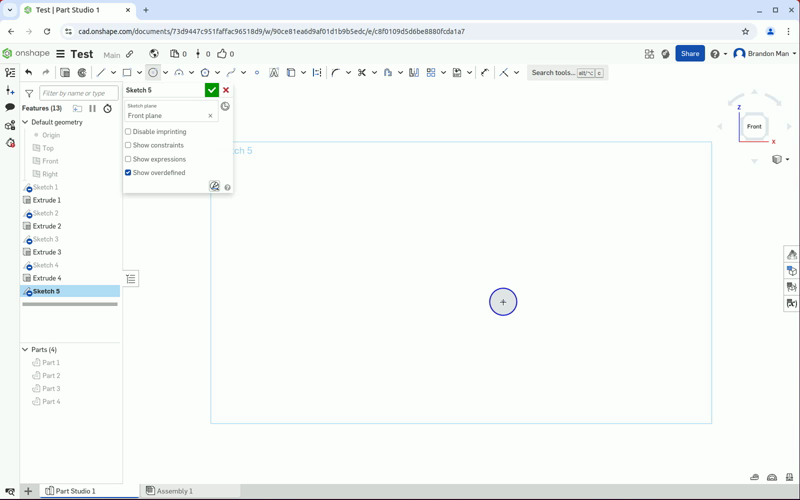
click(503, 301)
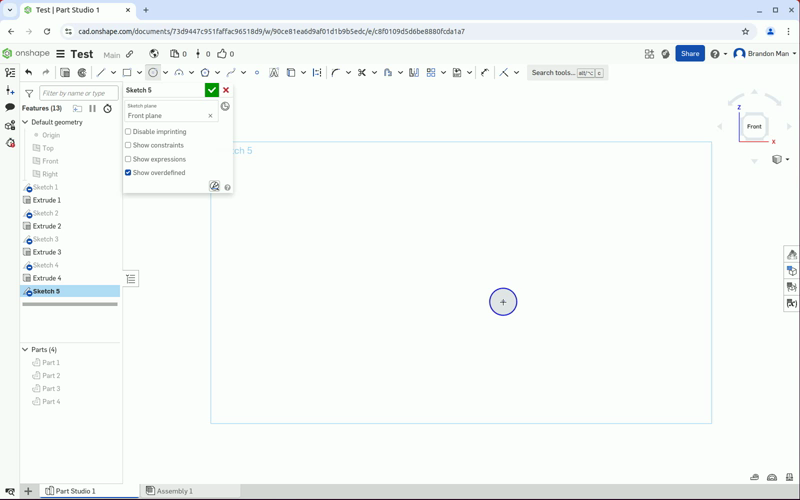
key_up(shift)
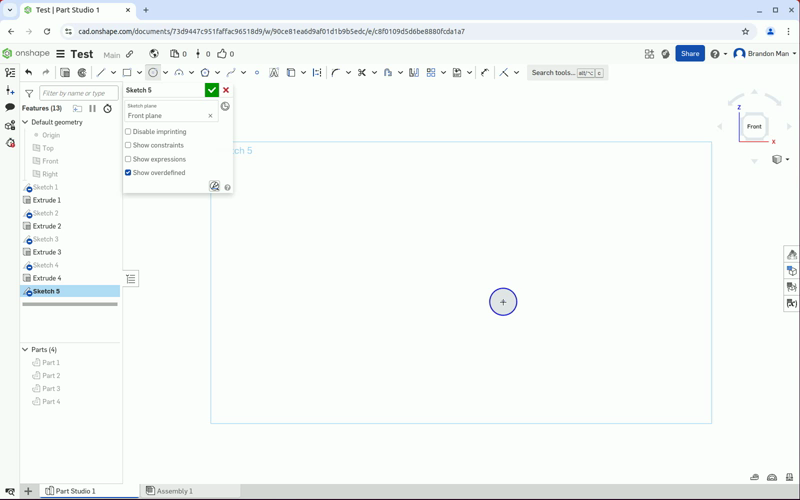
mouse_move(512, 301)
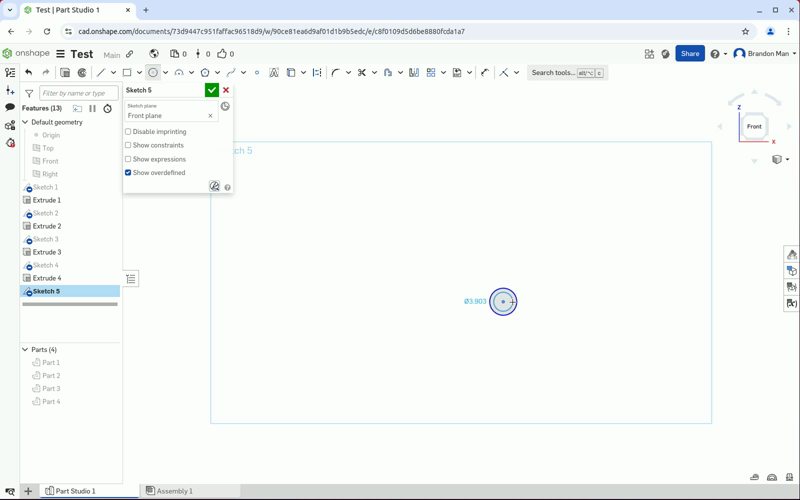
scroll(6)
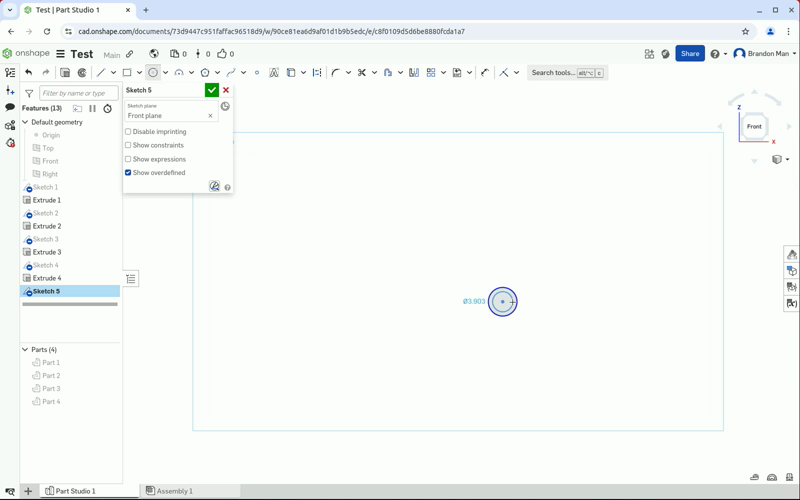
scroll(6)
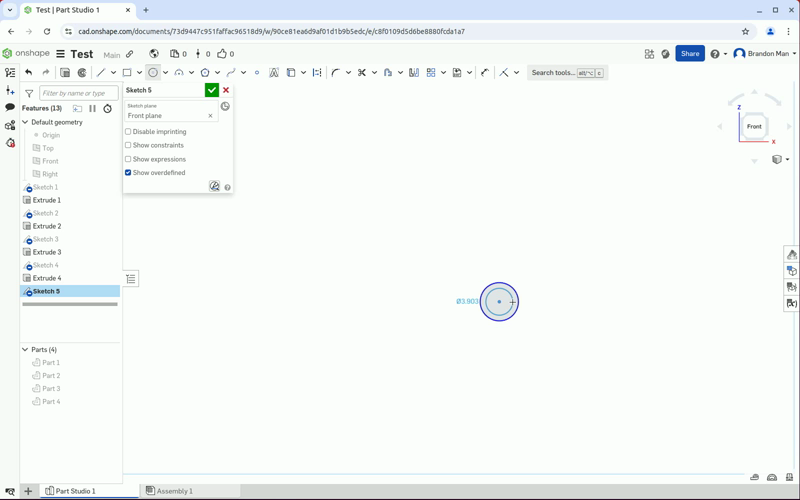
scroll(6)
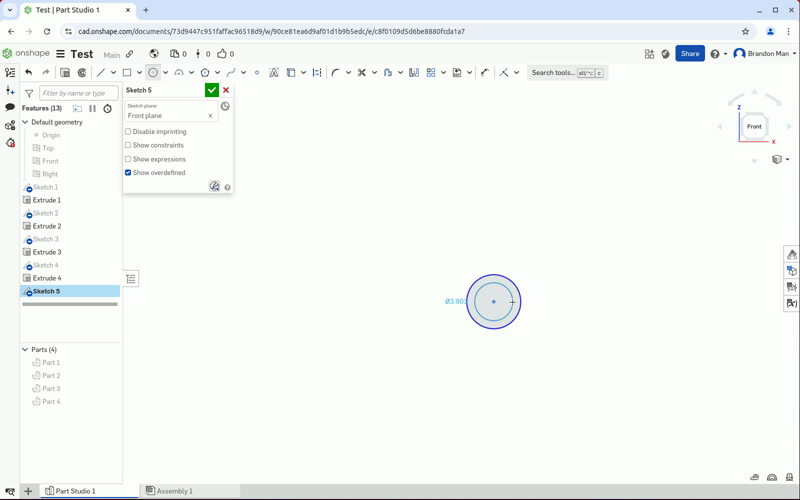
scroll(6)
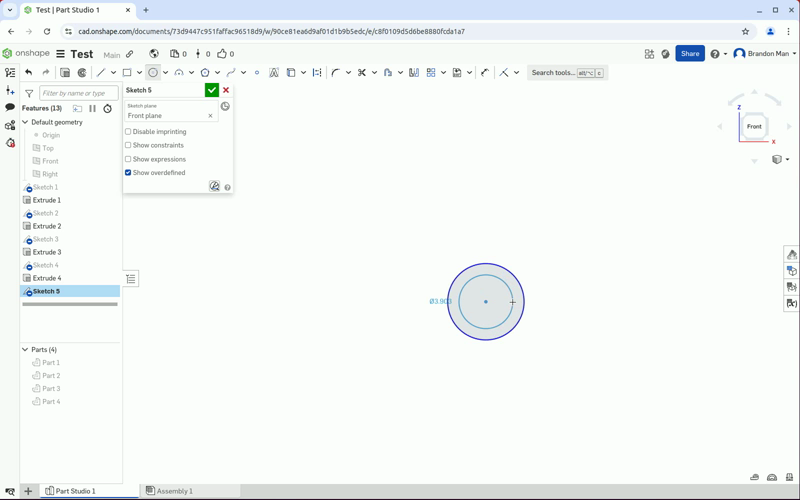
scroll(6)
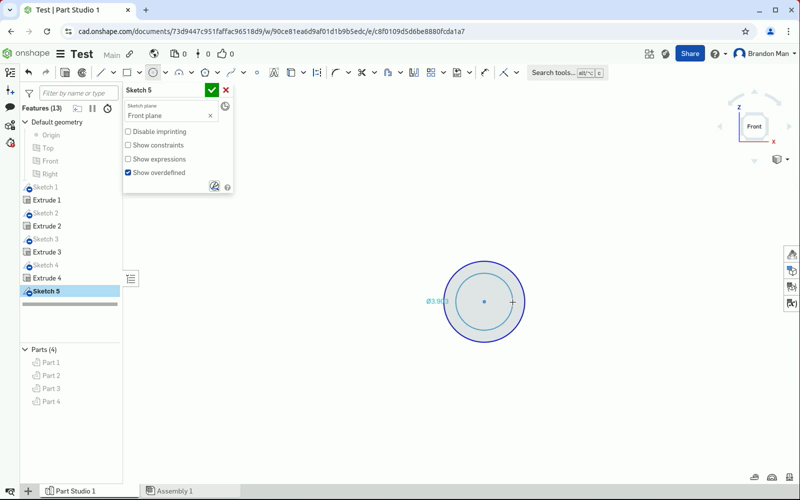
scroll(6)
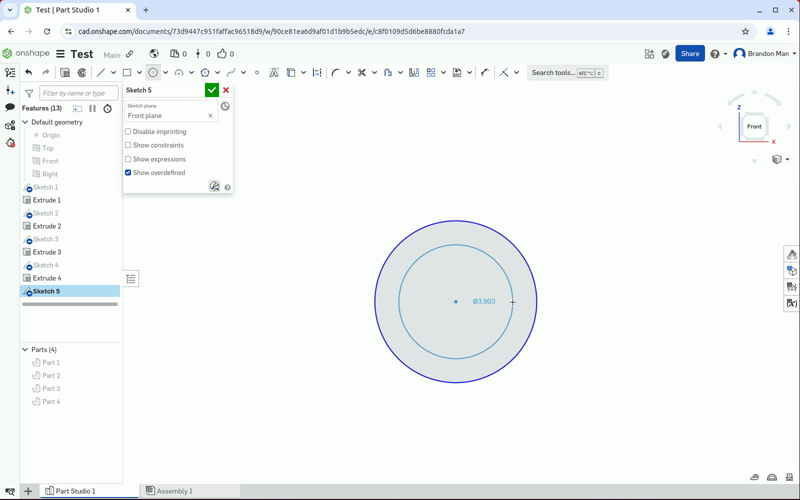
scroll(6)
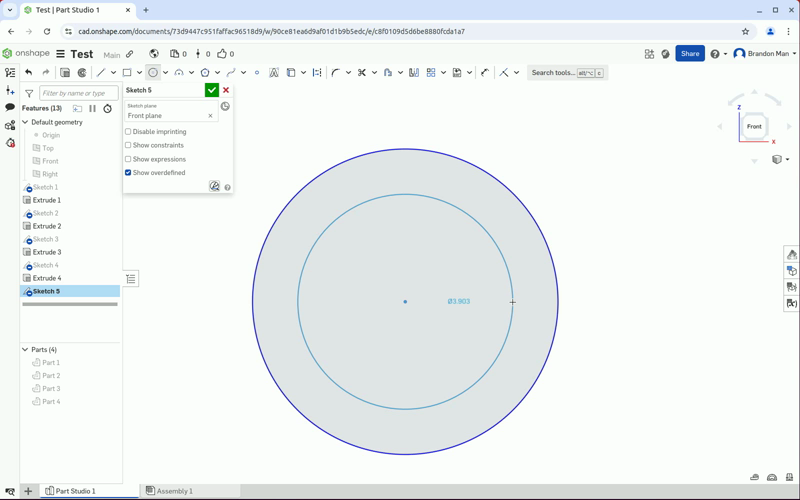
click(512, 301)
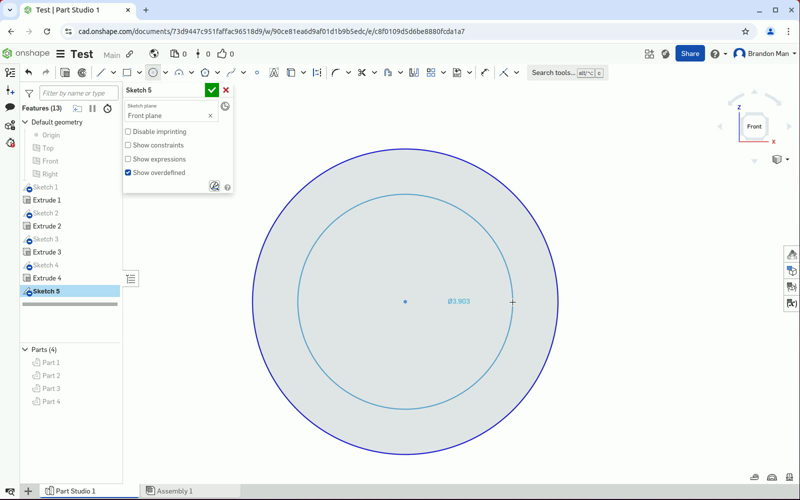
scroll(-6)
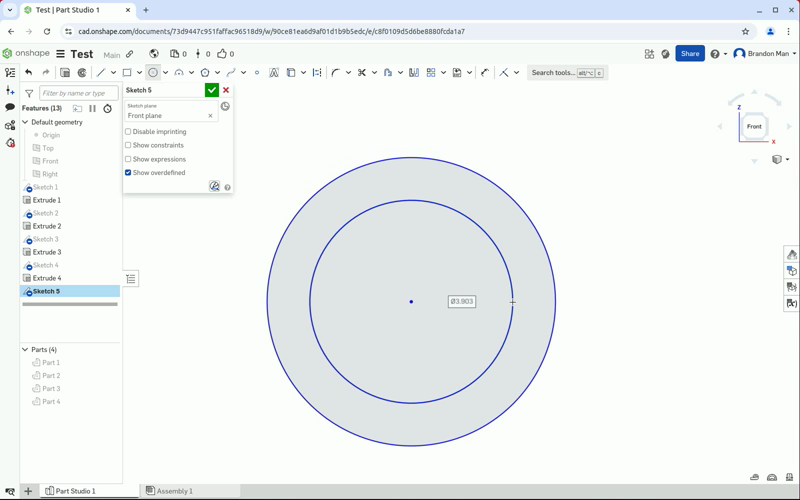
scroll(-6)
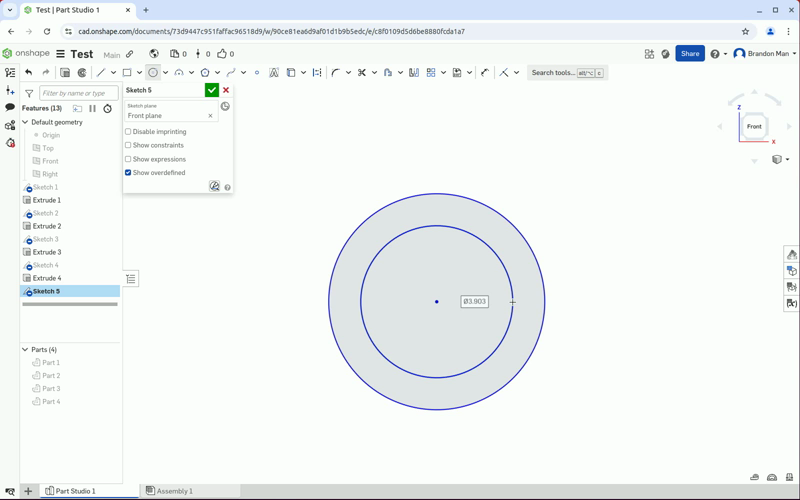
scroll(-6)
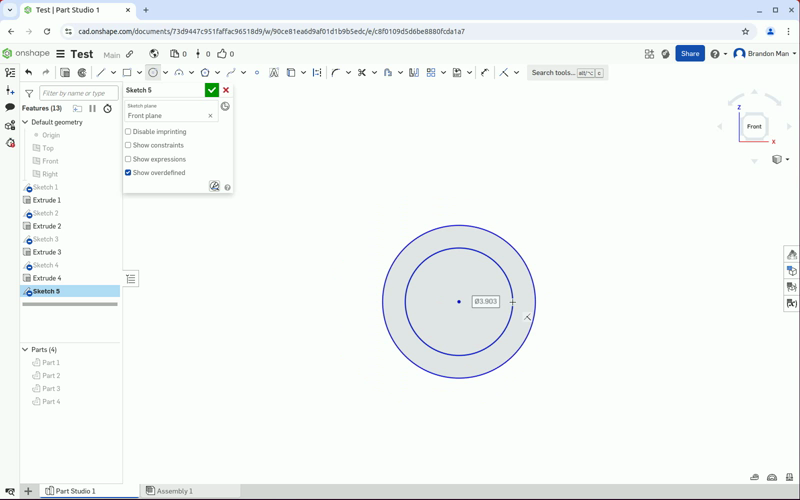
scroll(-6)
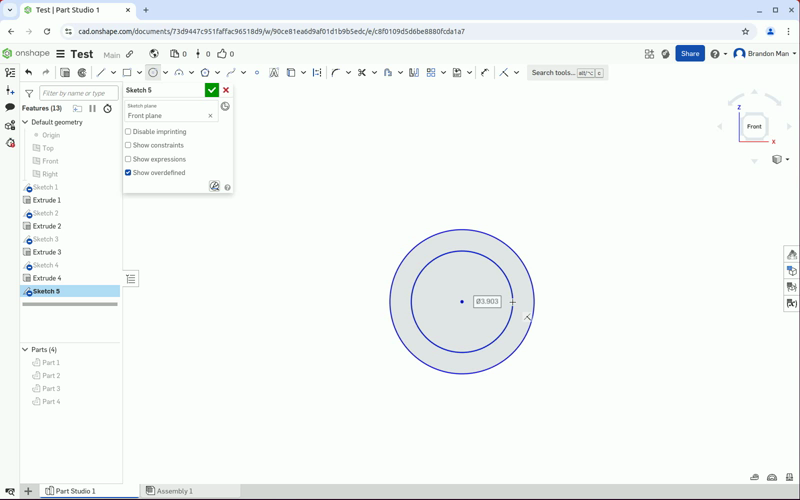
scroll(-6)
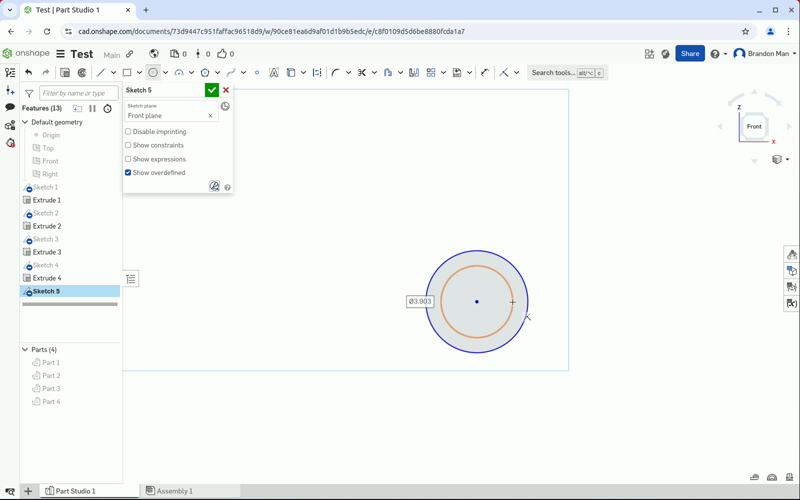
scroll(-6)
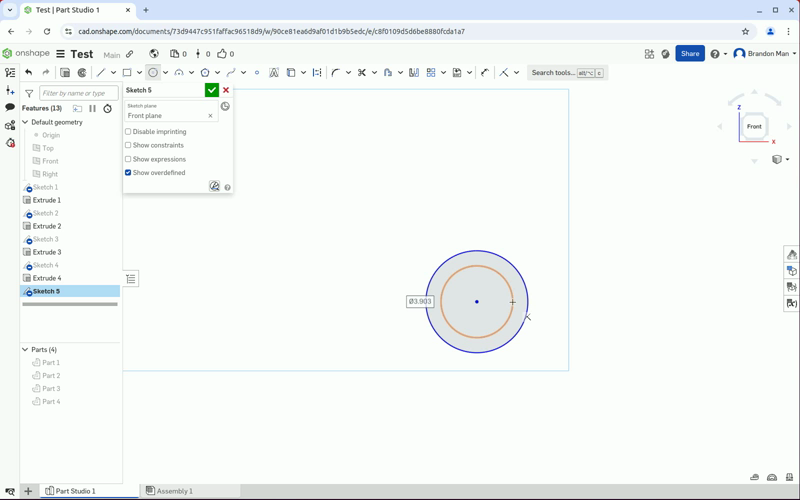
scroll(-6)
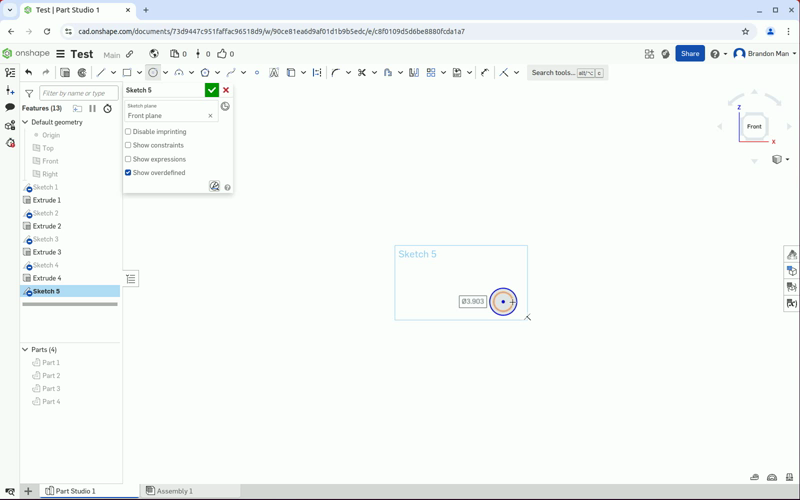
key(esc)
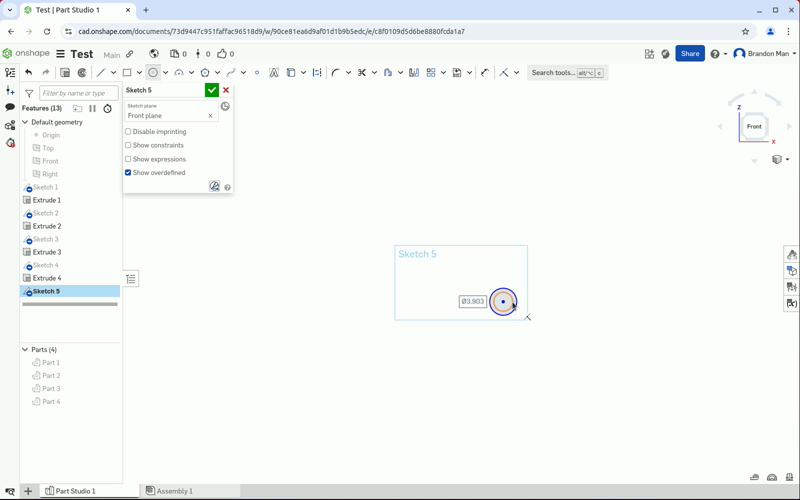
mouse_move(508, 289)
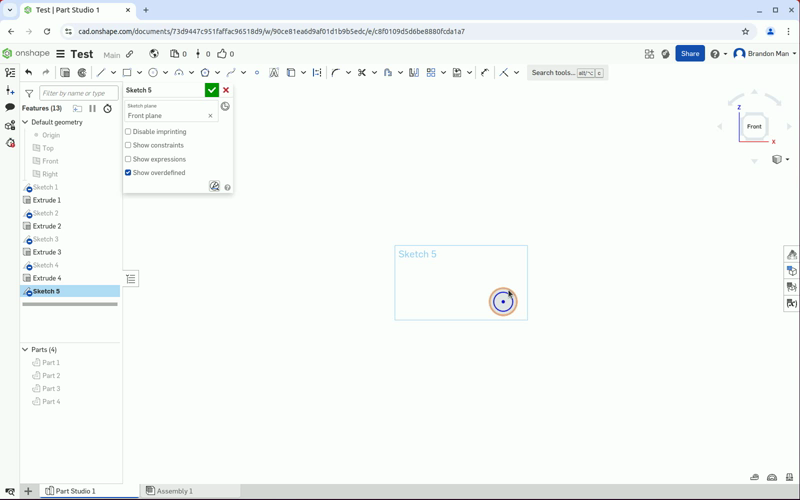
scroll(6)
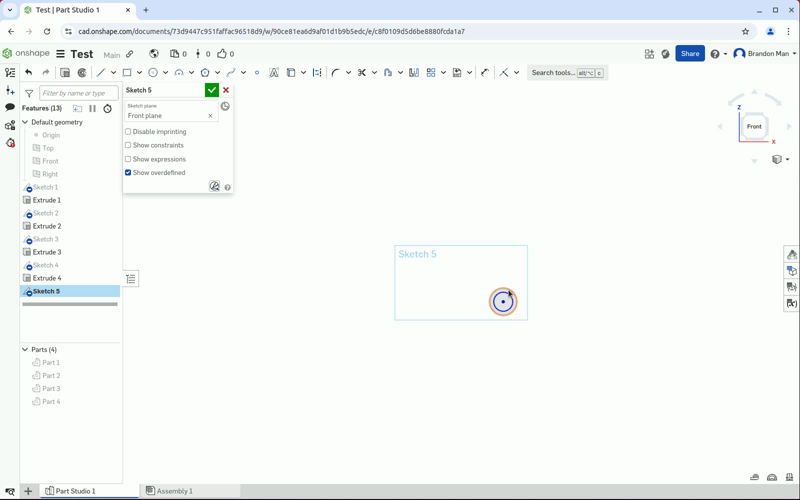
scroll(6)
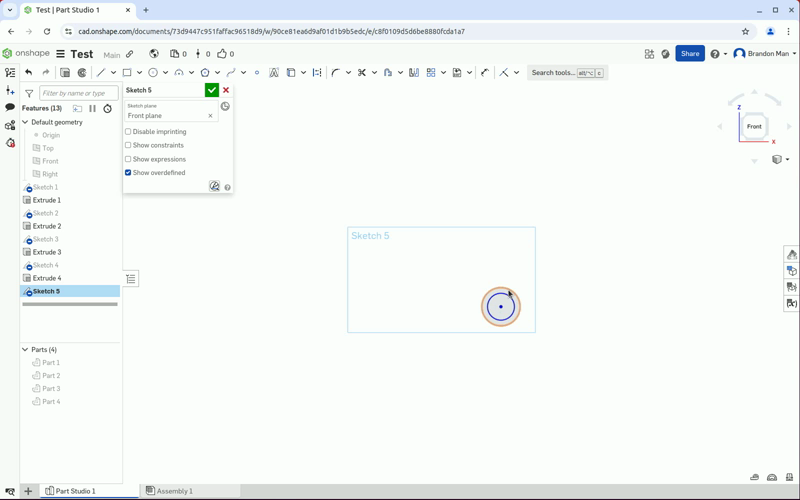
scroll(6)
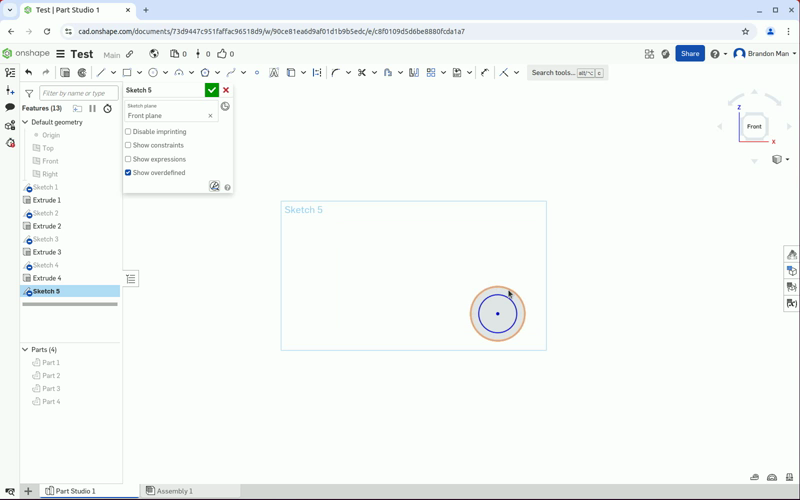
scroll(6)
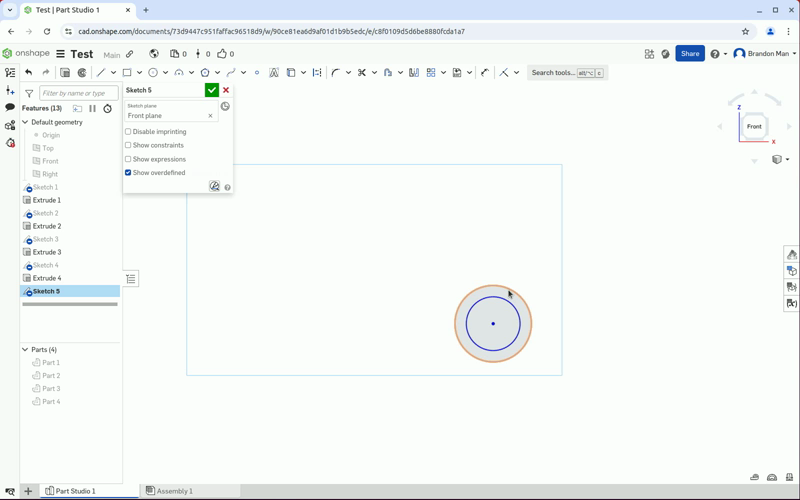
scroll(6)
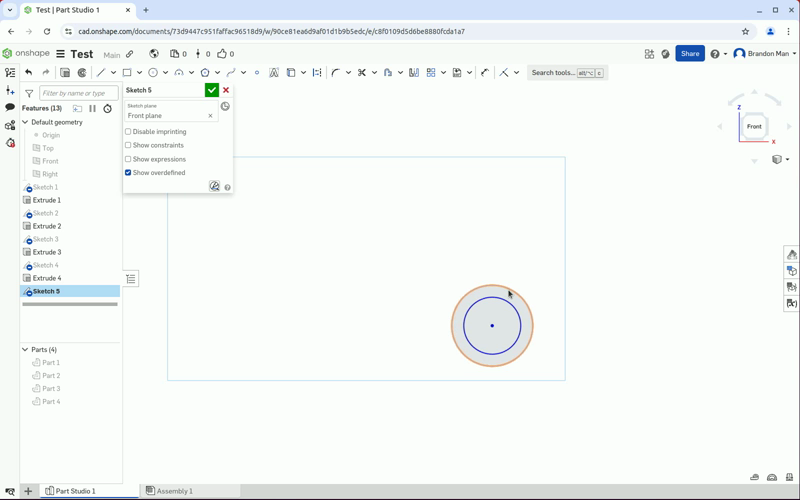
scroll(6)
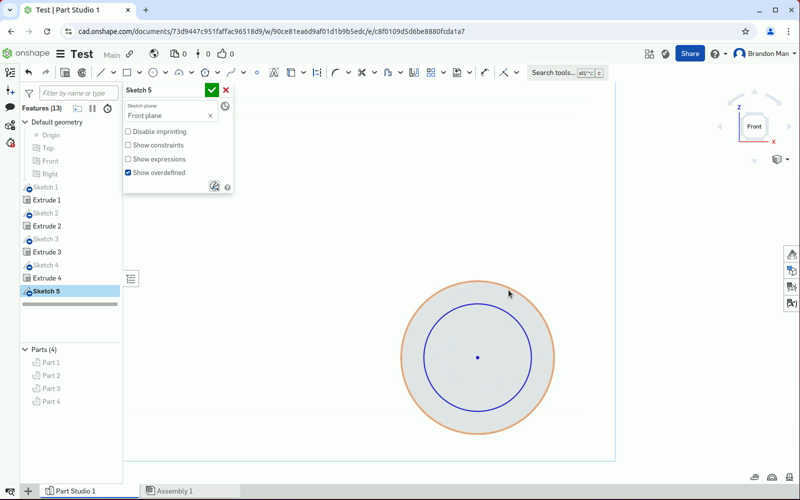
scroll(6)
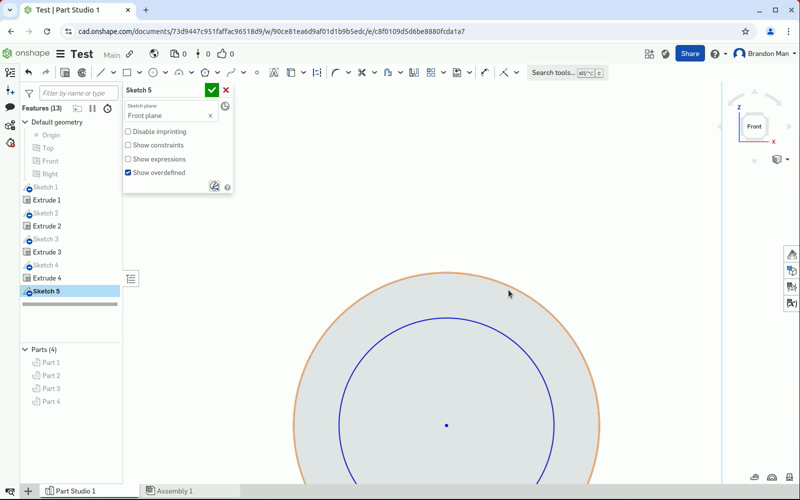
click(508, 289)
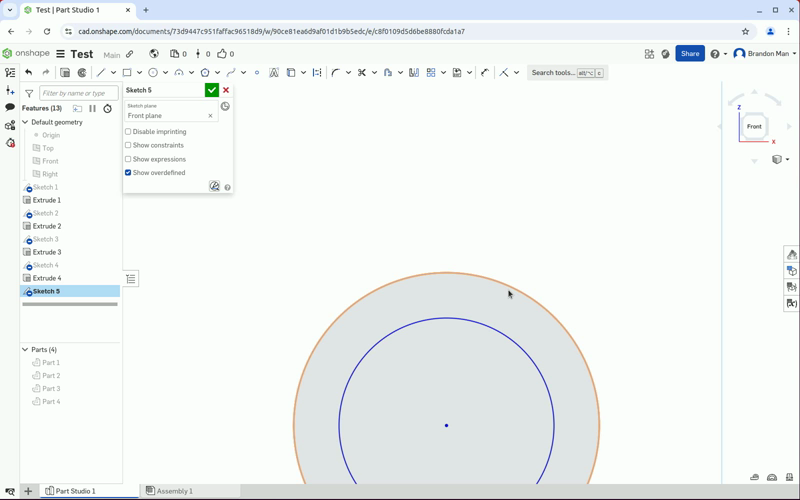
scroll(-6)
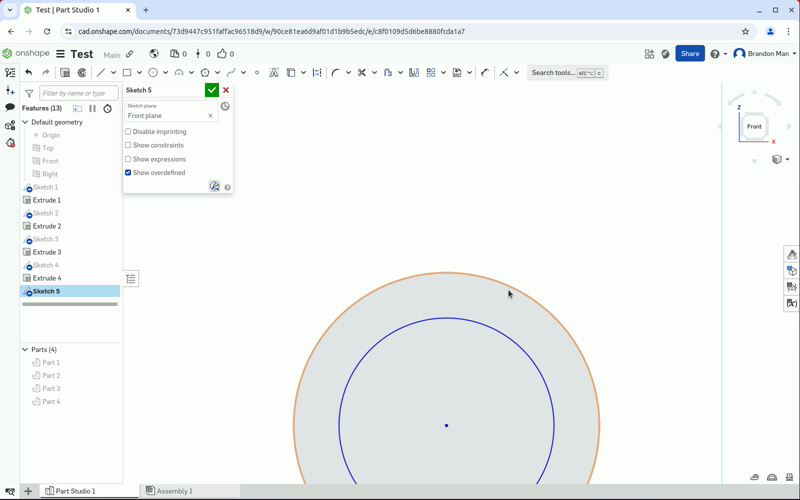
scroll(-6)
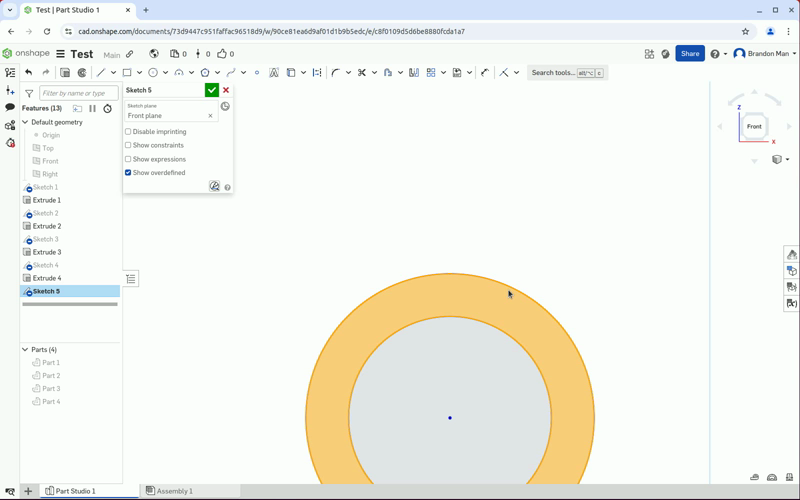
scroll(-6)
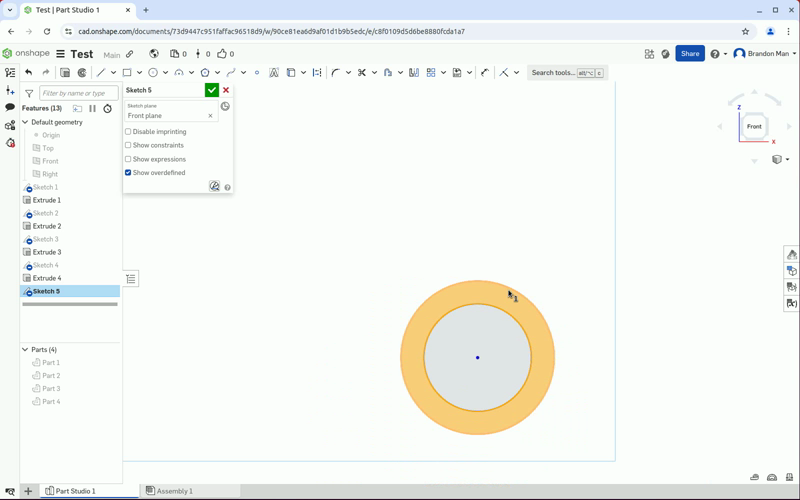
scroll(-6)
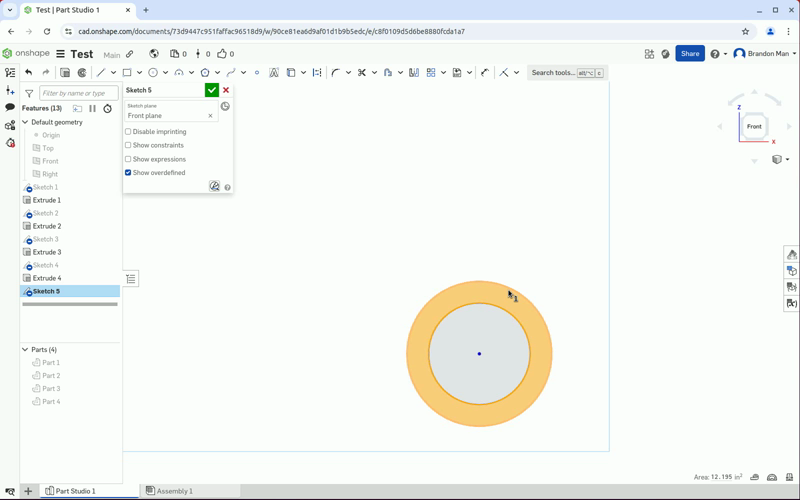
scroll(-6)
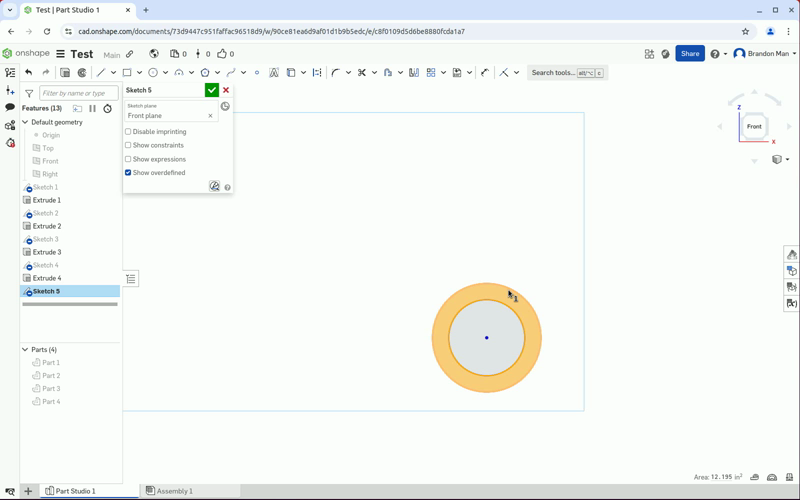
scroll(-6)
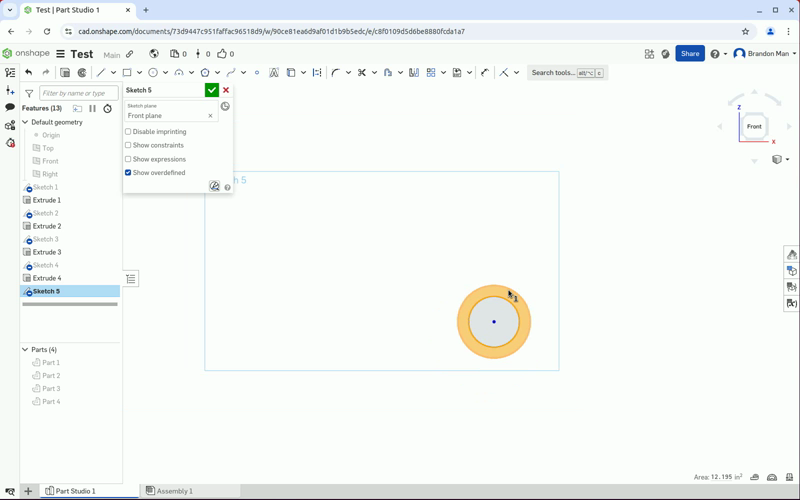
scroll(-6)
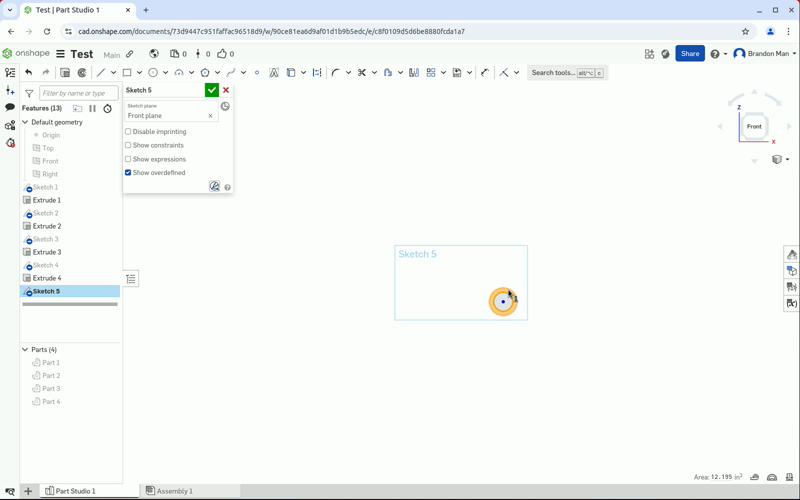
mouse_move(73, 352)
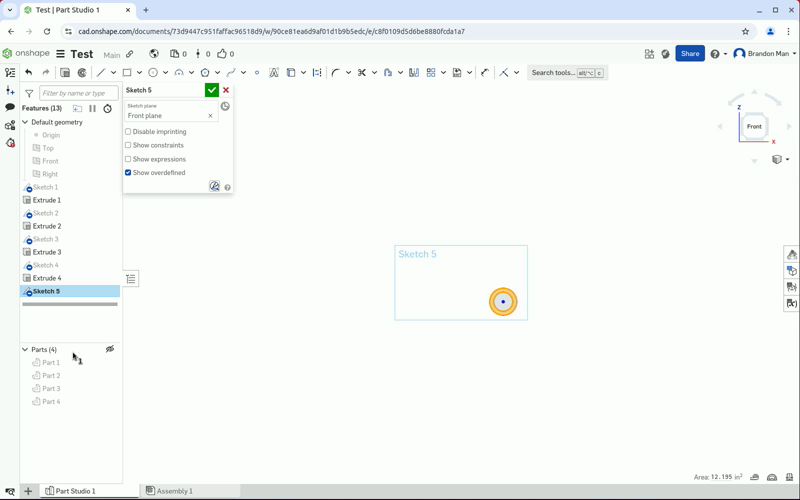
key(shift+y)
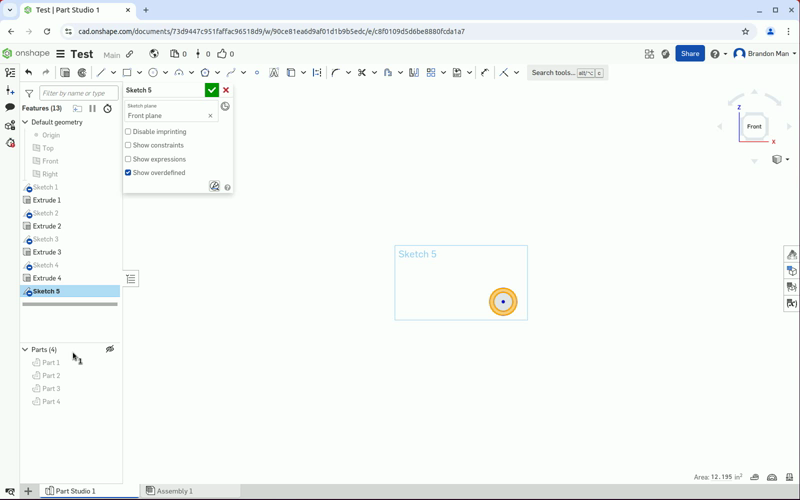
key(shift+e)
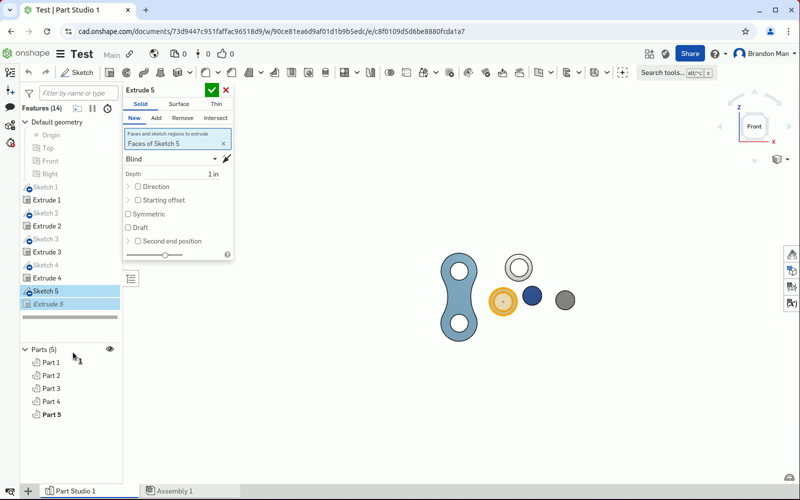
mouse_move(143, 106)
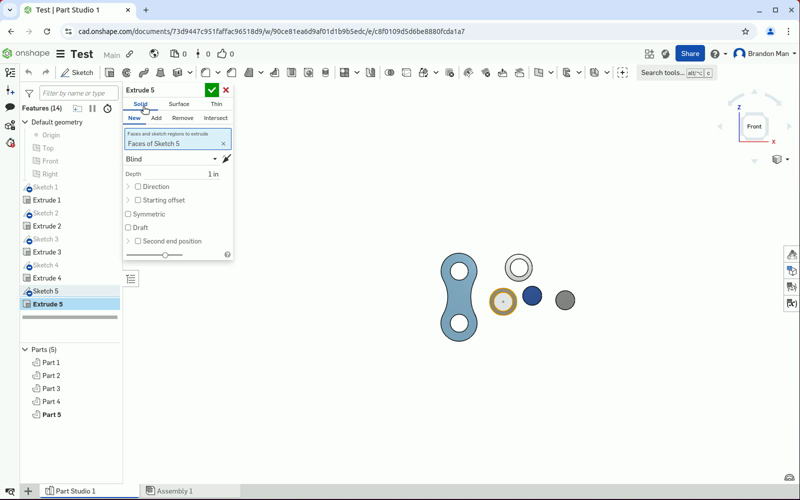
click(143, 106)
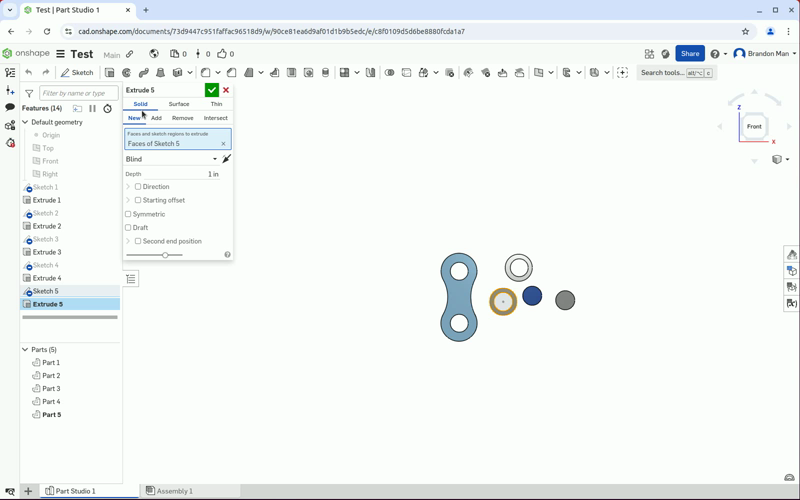
mouse_move(137, 120)
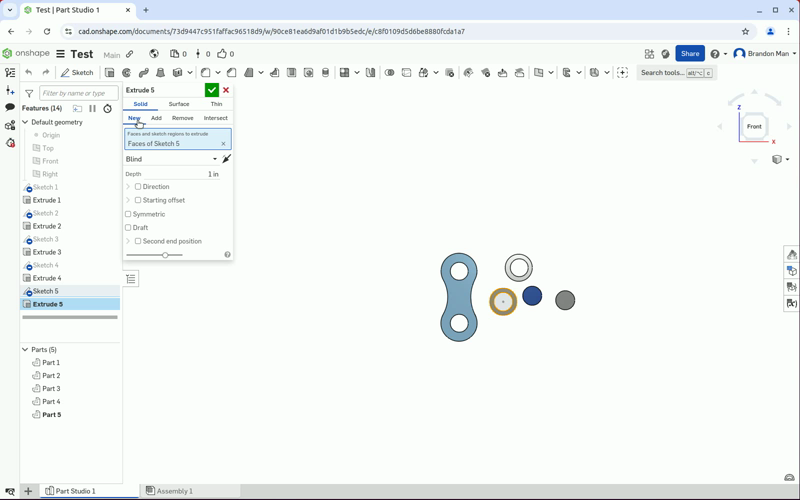
click(137, 120)
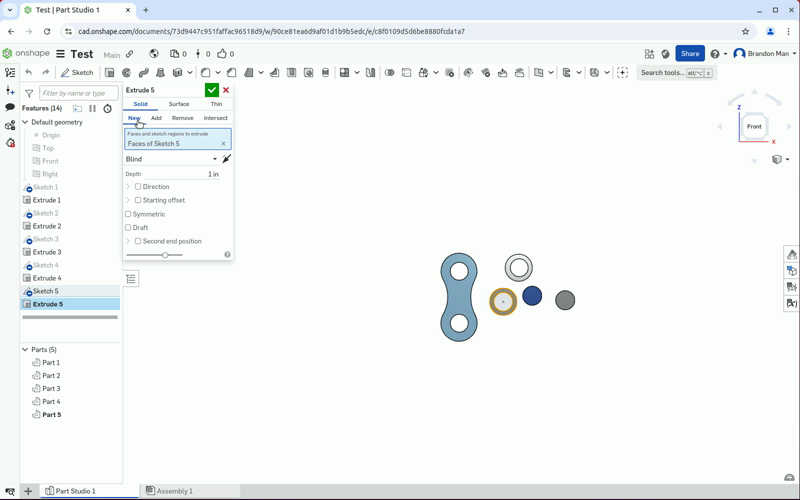
key(tab, 4)
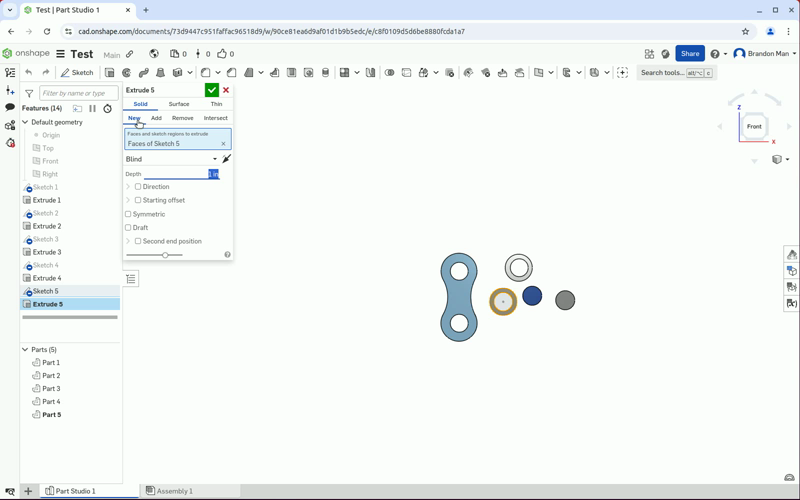
text(4.092)
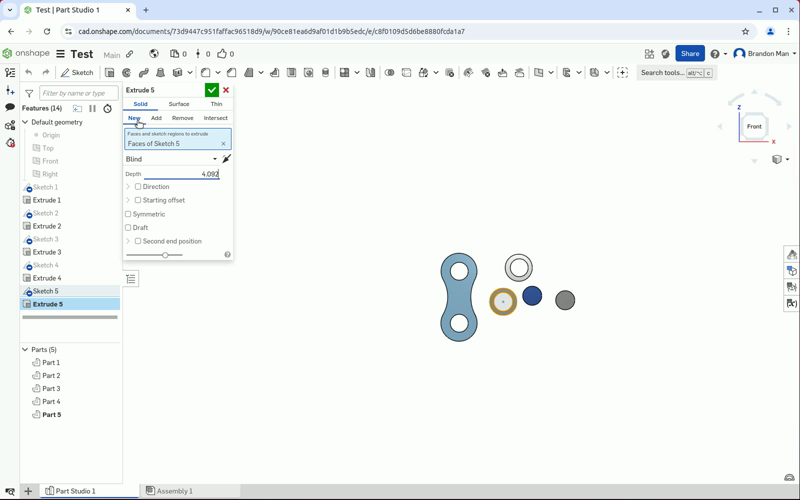
key(enter)
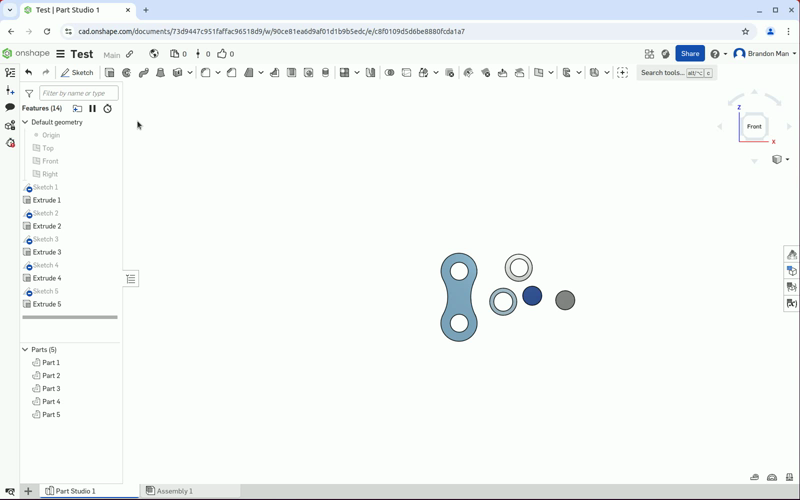
key(shift+h)
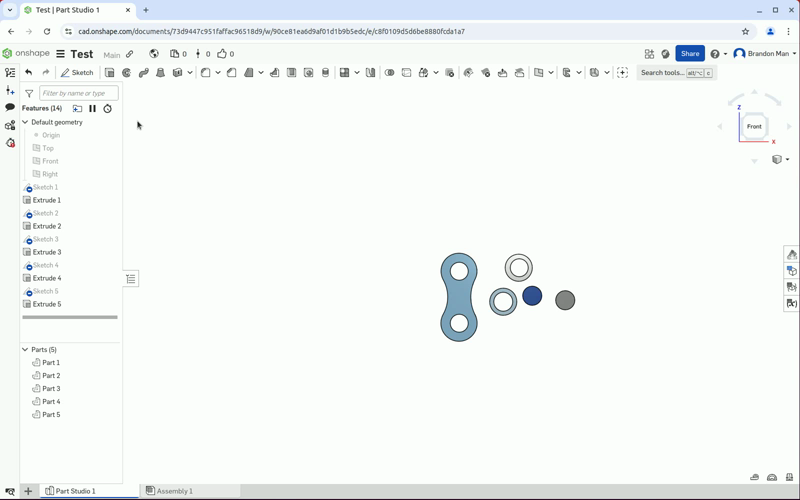
key(shift+h)
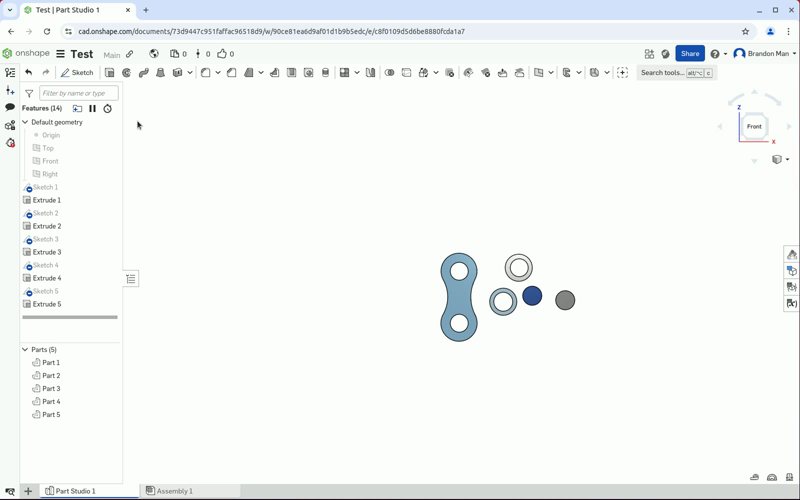
key(shift+7)
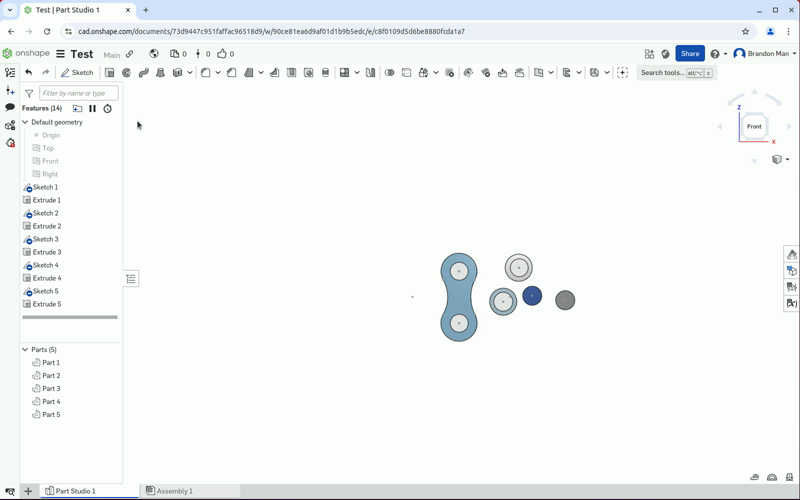
key(left, 2)
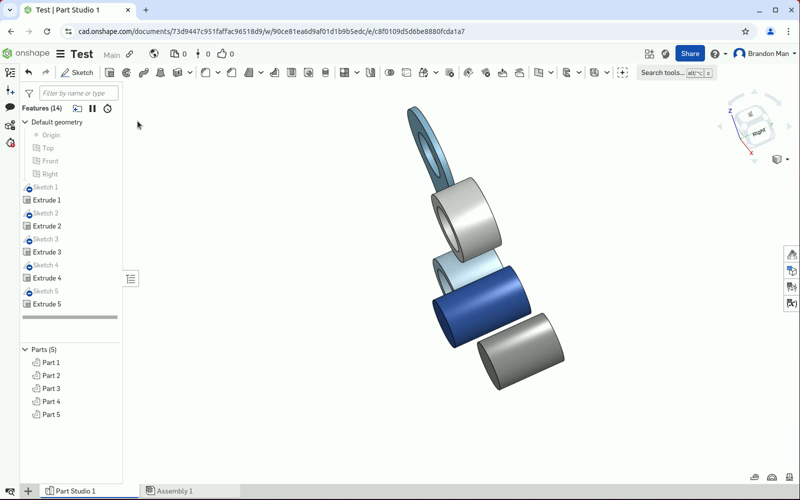
key(down, 2)
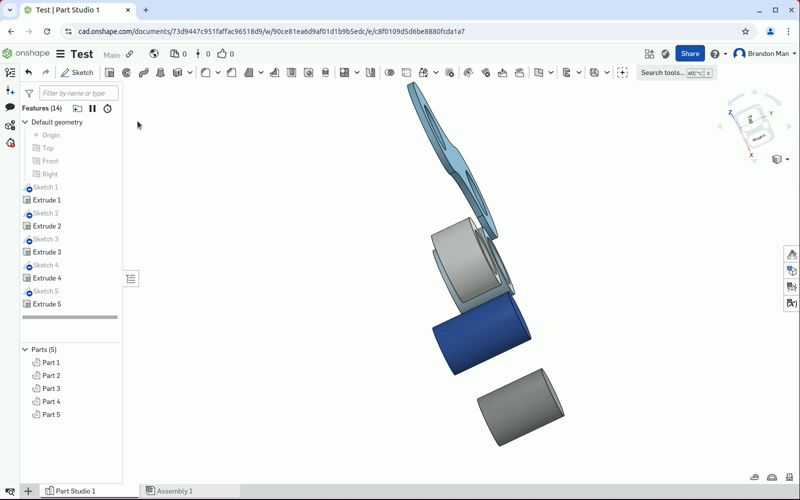
key(up, 2)
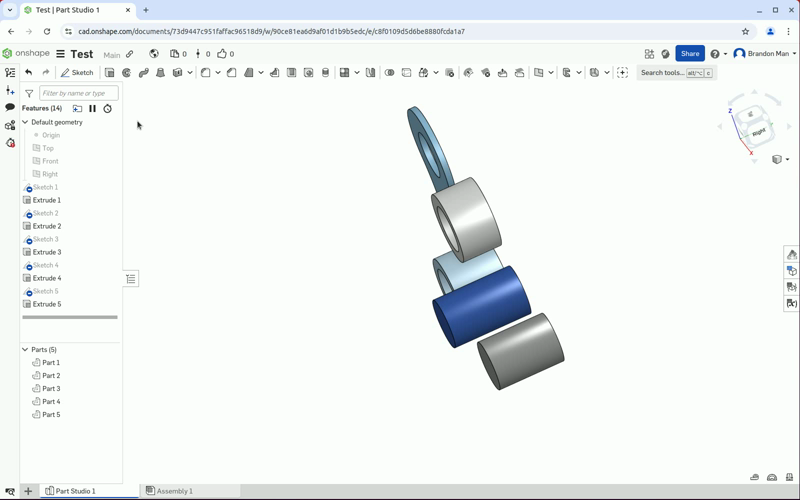
key(right, 2)
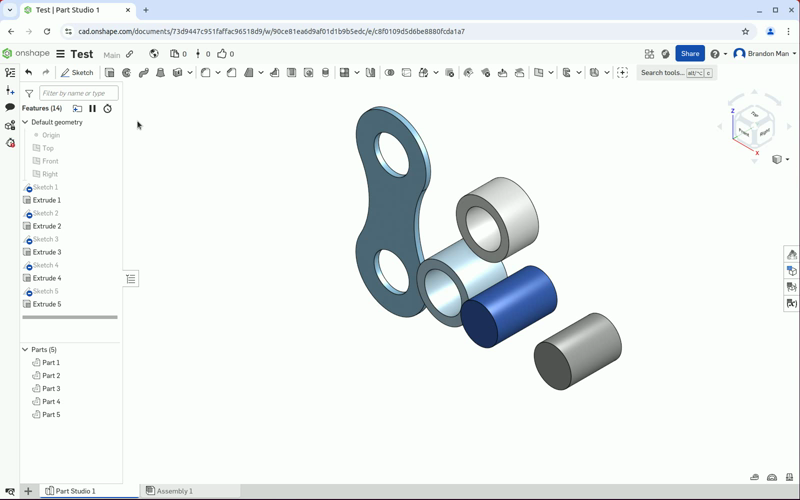
mouse_move(73, 189)
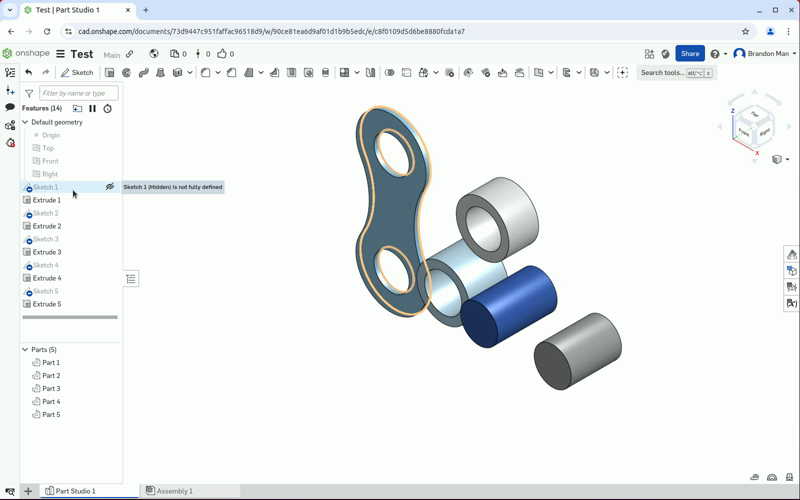
click(73, 189)